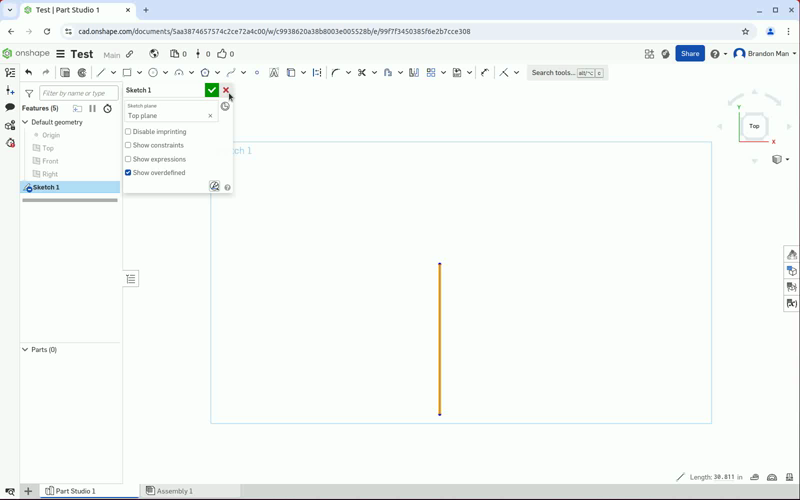
key(shift+h)
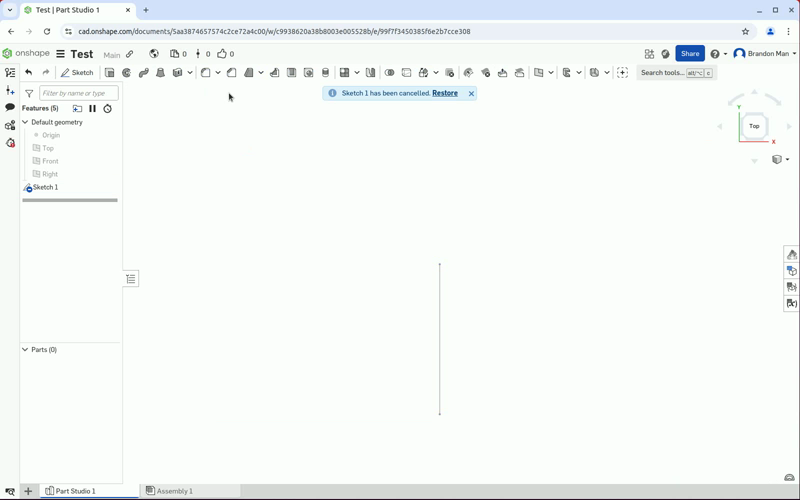
key(shift+s)
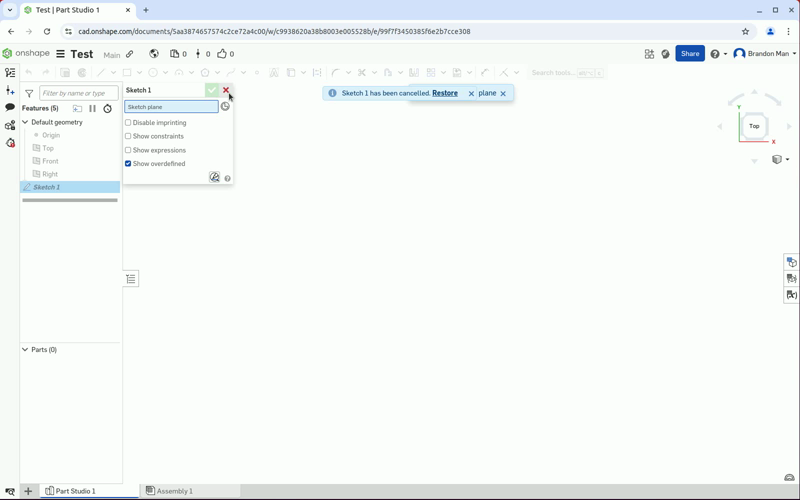
mouse_move(73, 150)
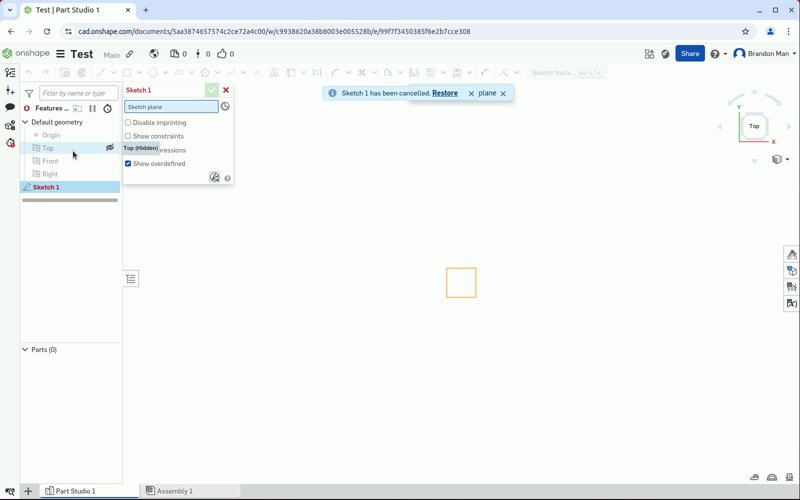
click(73, 150)
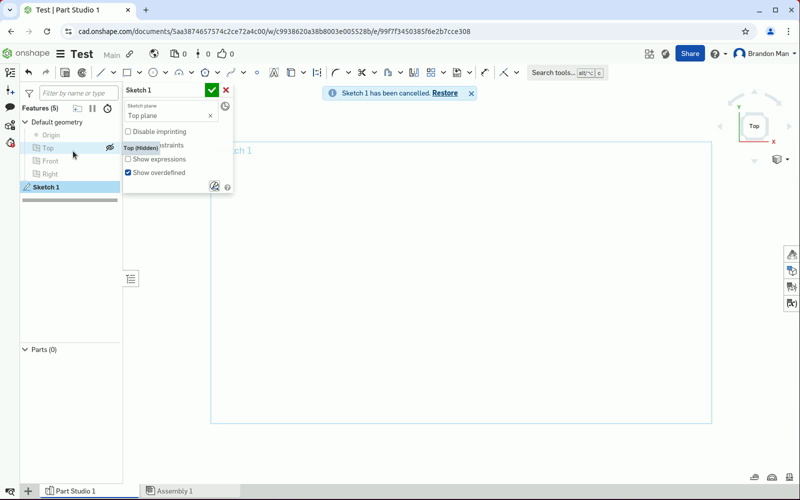
mouse_move(73, 352)
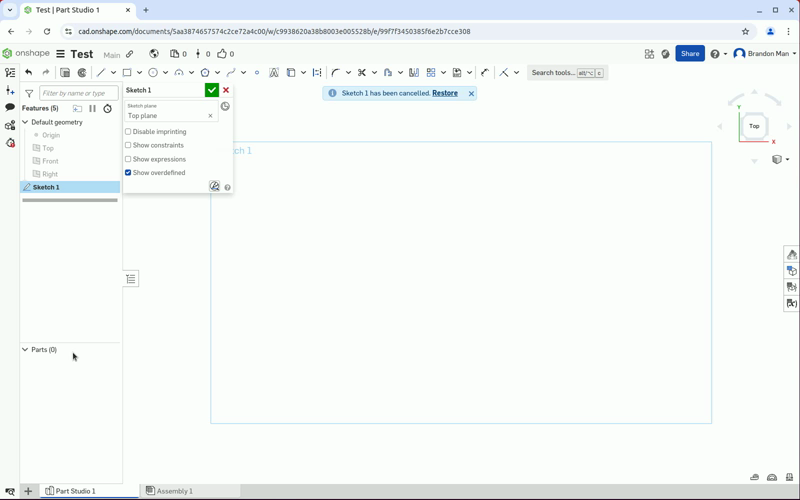
key(y)
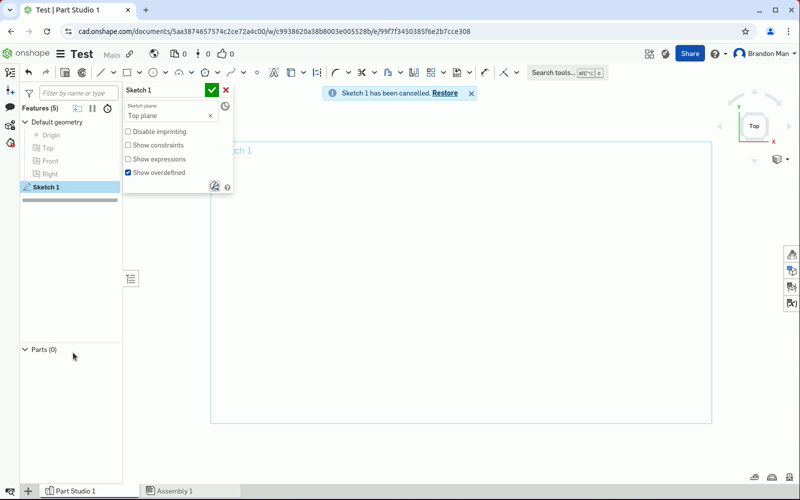
key(l)
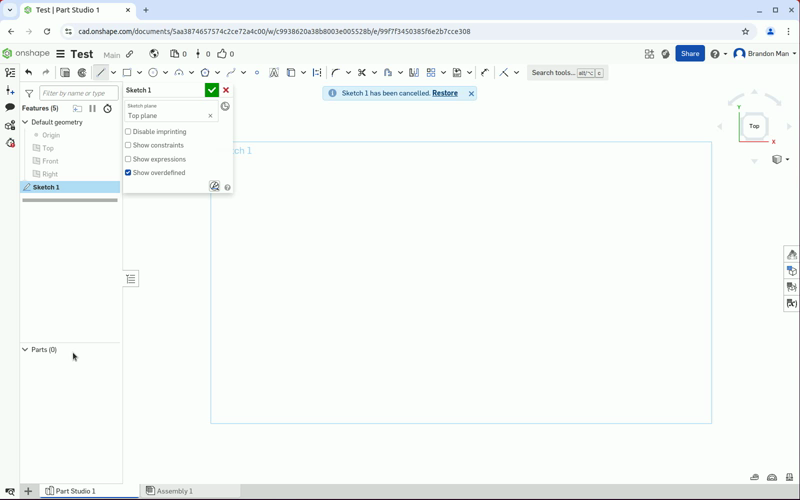
key_down(shift)
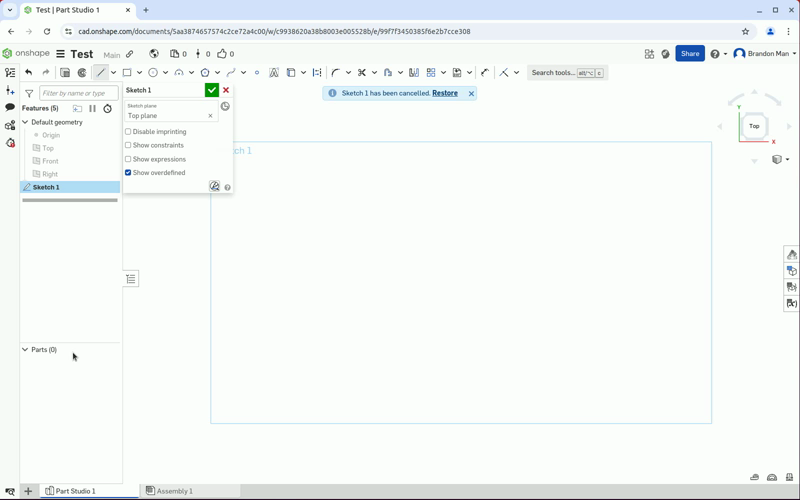
mouse_move(423, 311)
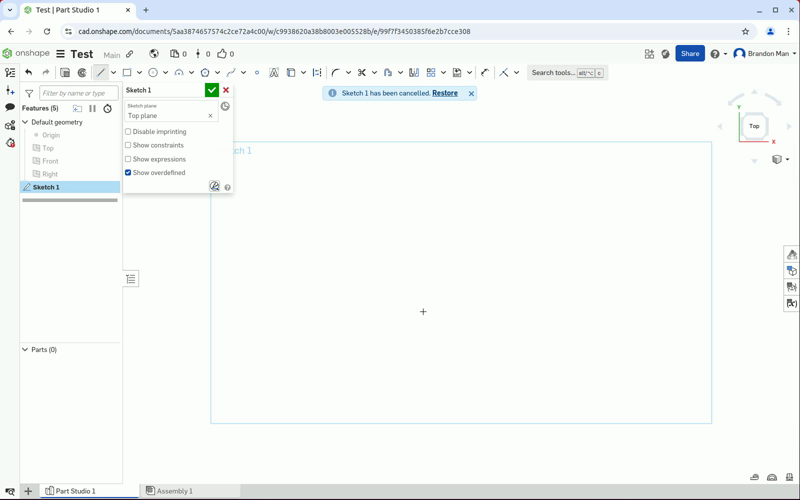
click(423, 311)
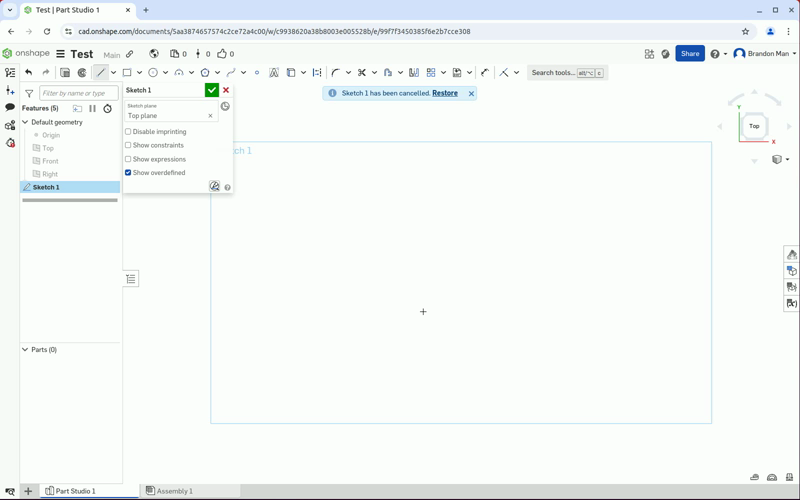
key_up(shift)
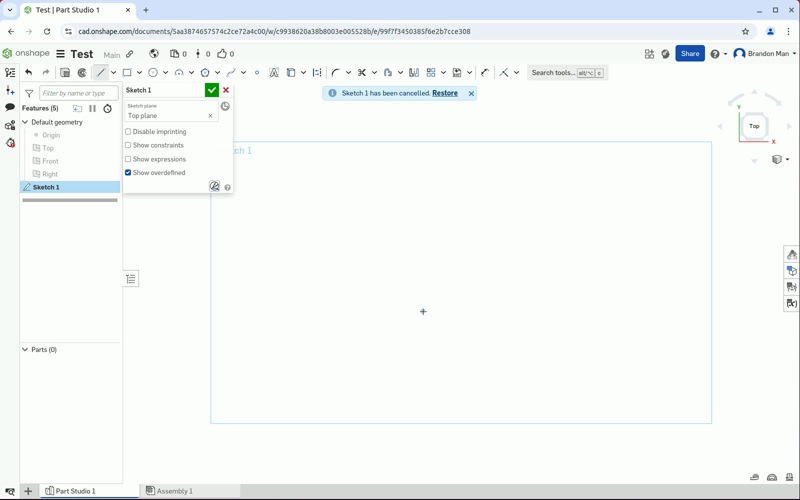
key_down(shift)
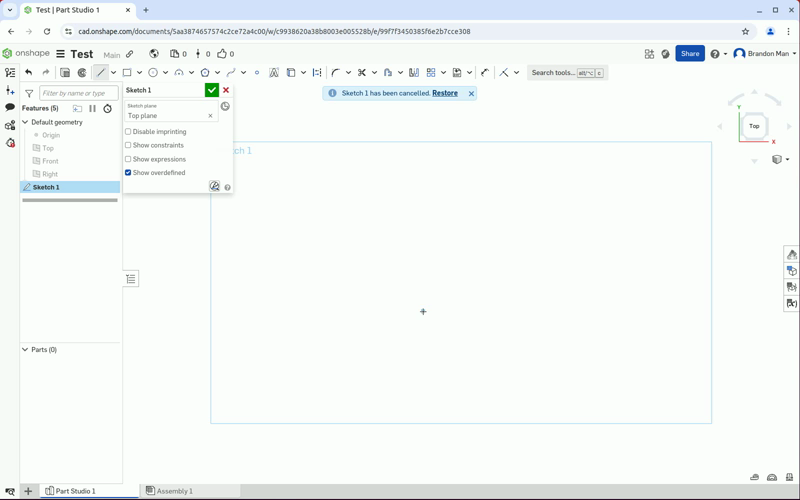
mouse_move(573, 311)
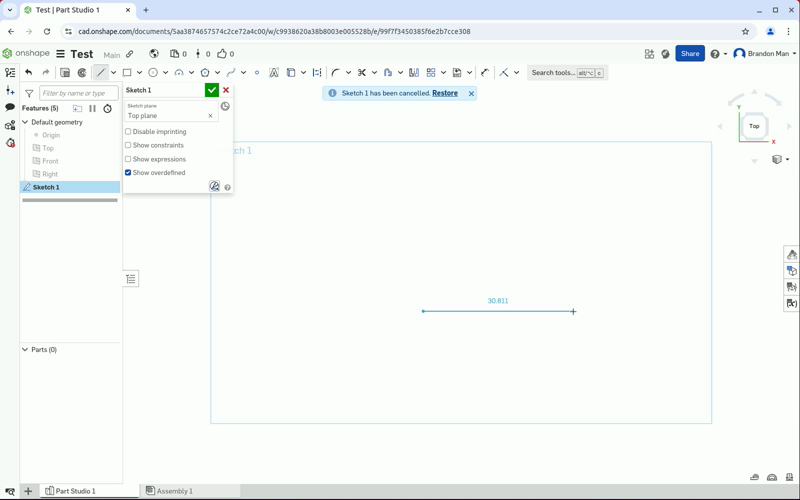
click(573, 311)
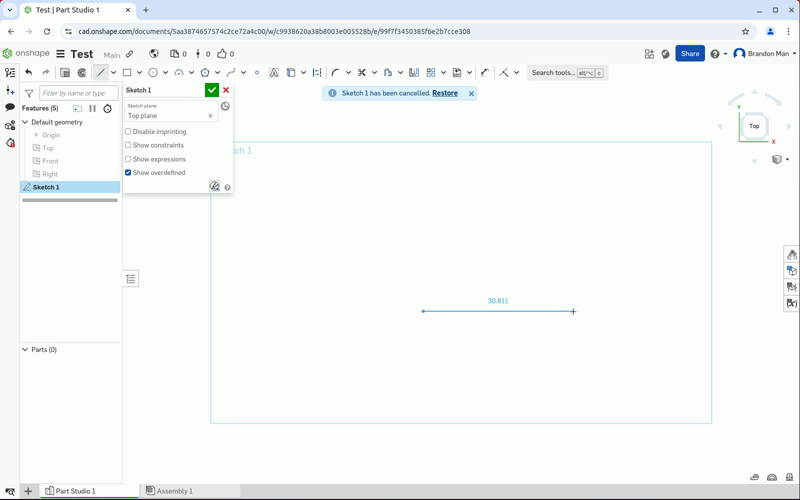
key_up(shift)
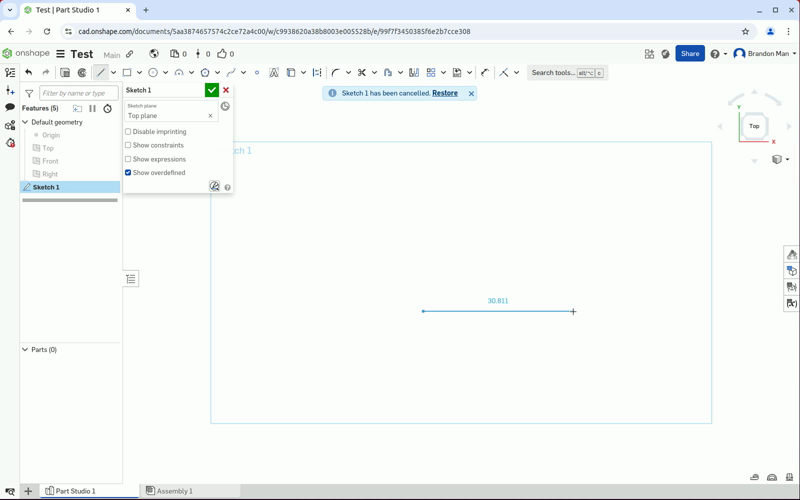
key_down(shift)
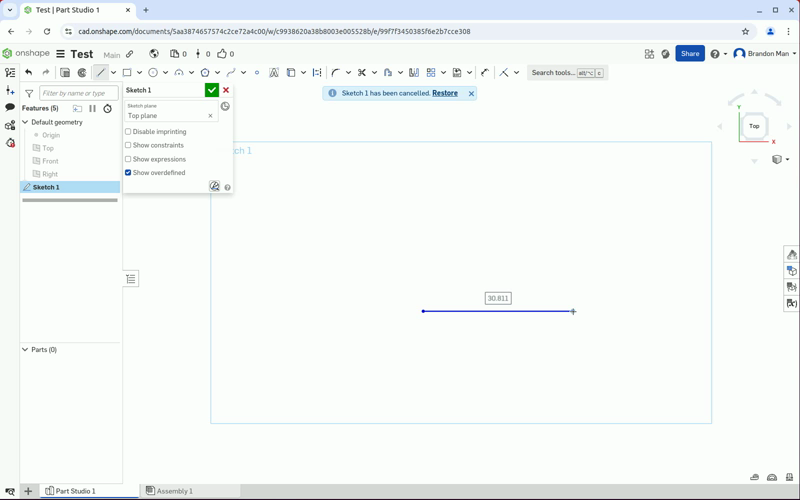
mouse_move(589, 311)
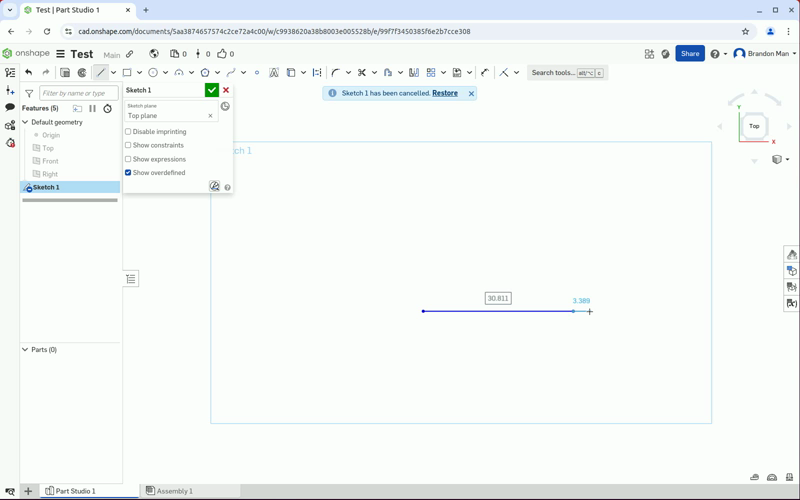
mouse_move(573, 254)
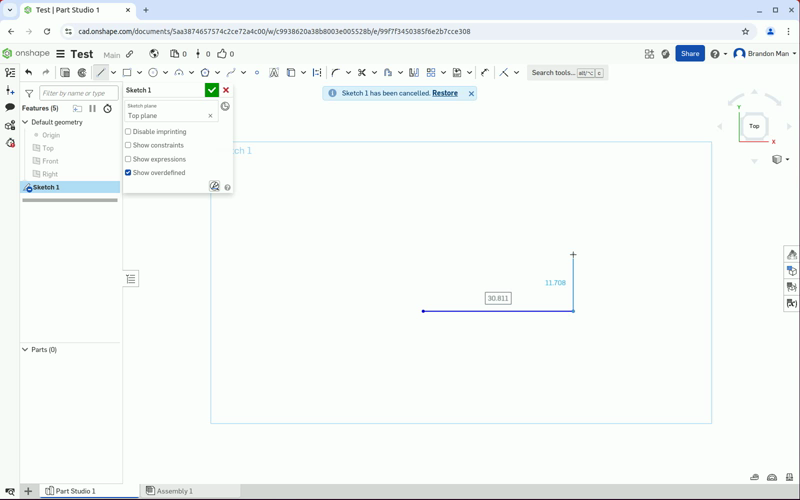
click(573, 254)
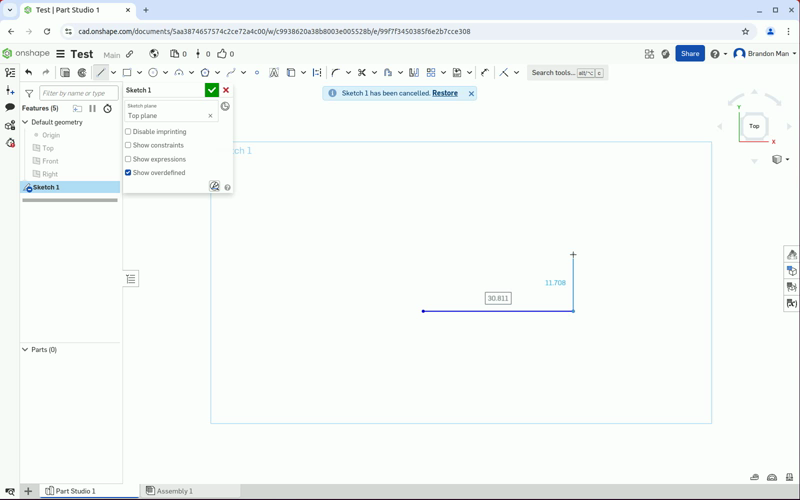
key_up(shift)
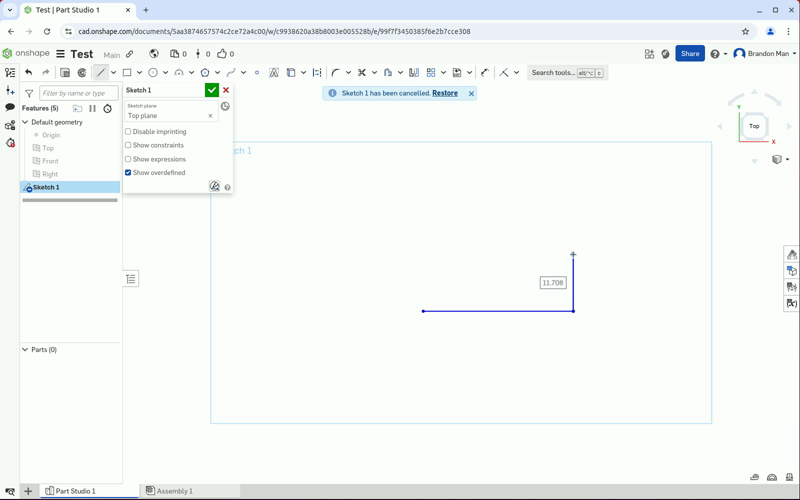
key_down(shift)
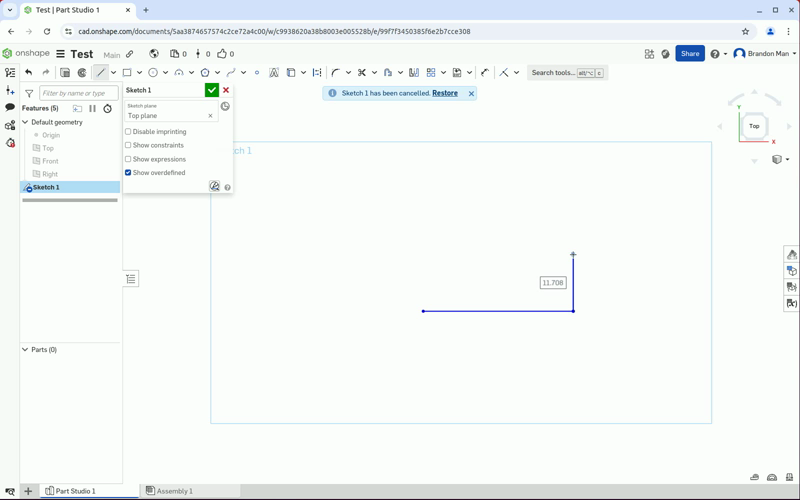
mouse_move(423, 254)
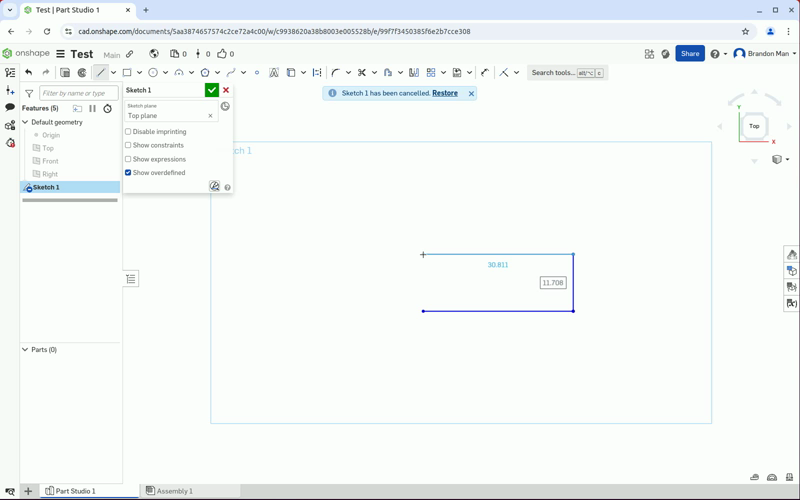
click(423, 254)
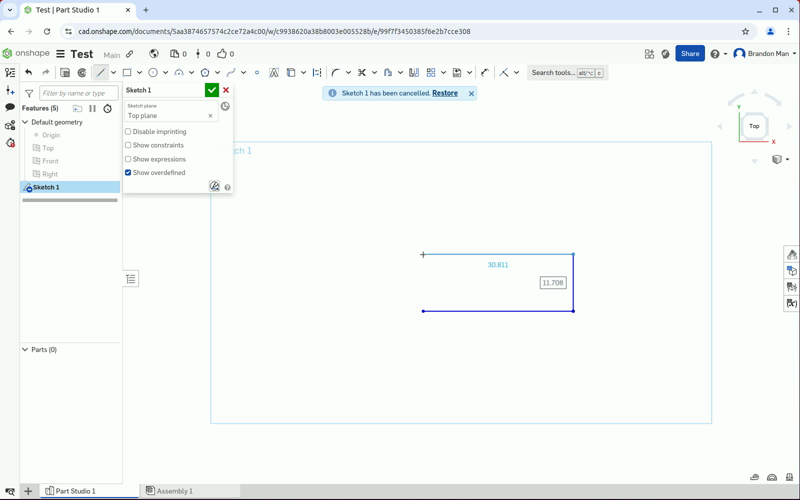
key_up(shift)
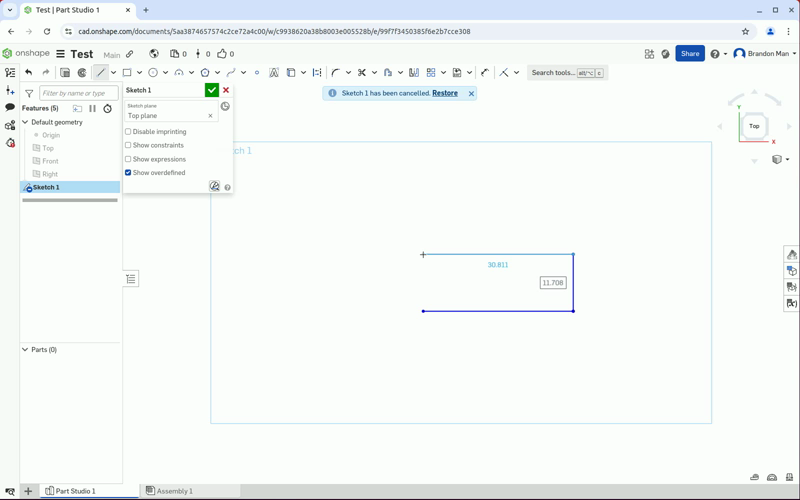
mouse_move(453, 254)
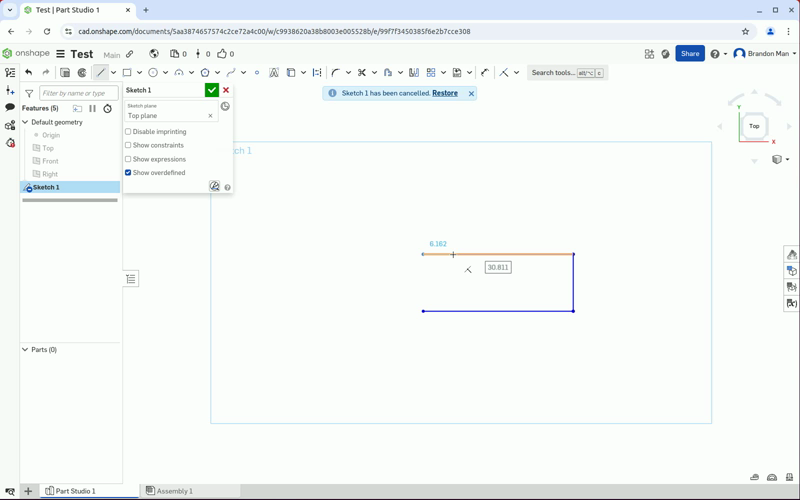
key_down(shift)
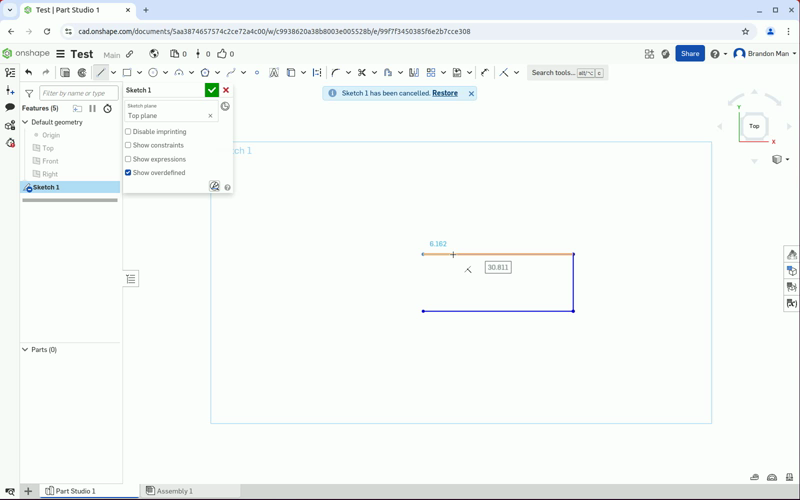
mouse_move(423, 311)
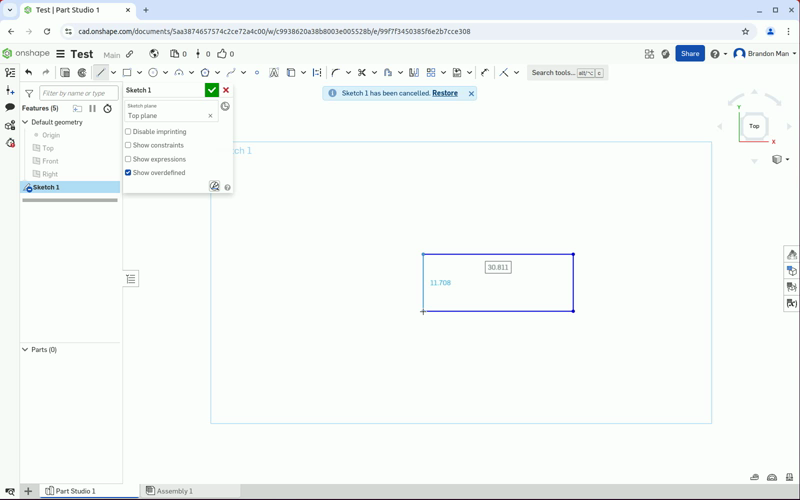
key_up(shift)
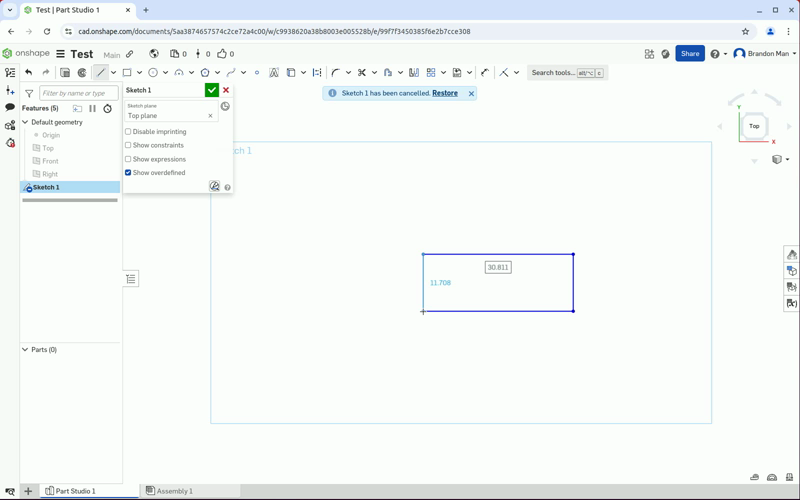
click(423, 311)
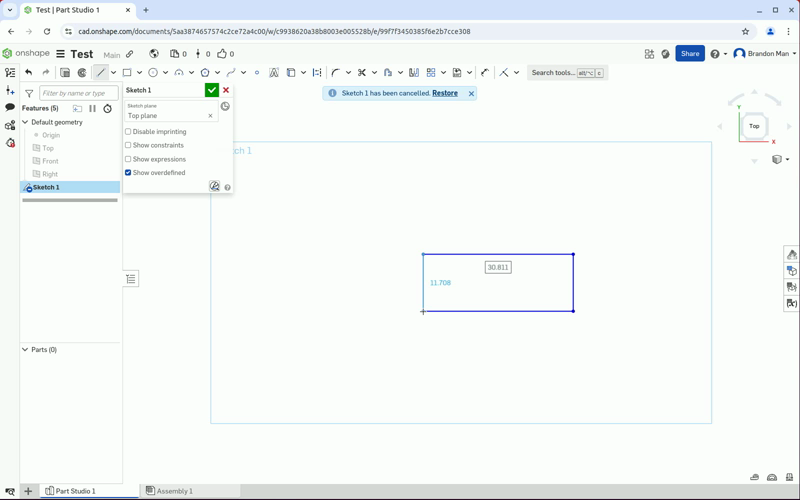
key(esc)
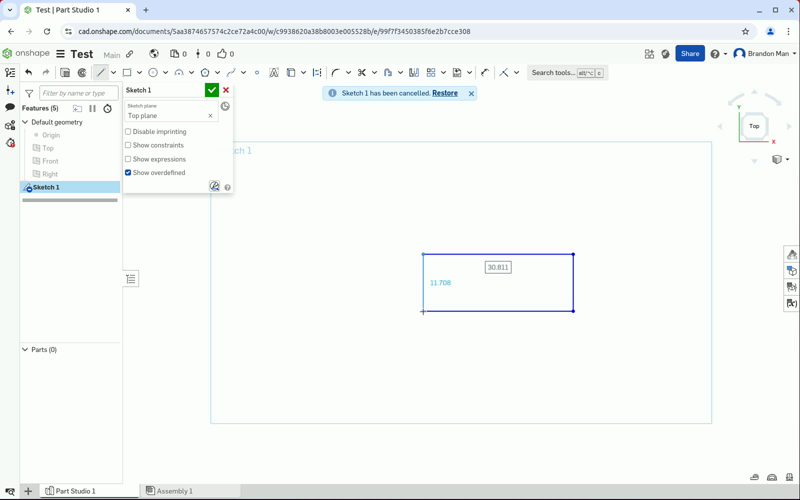
mouse_move(536, 282)
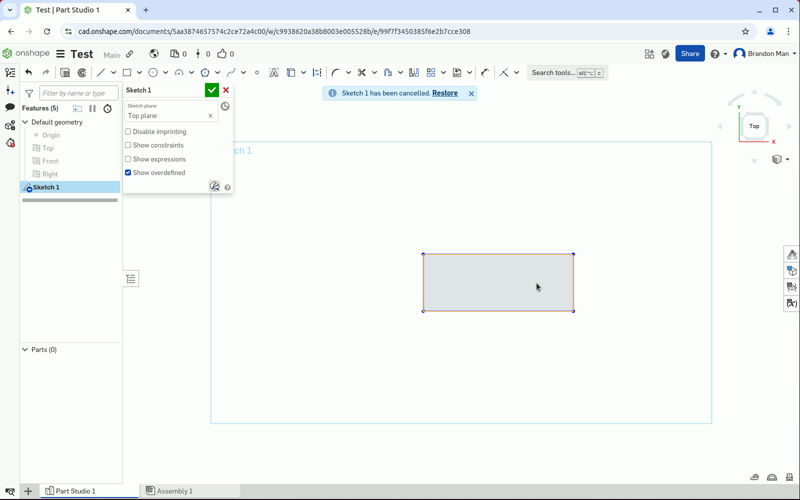
click(536, 282)
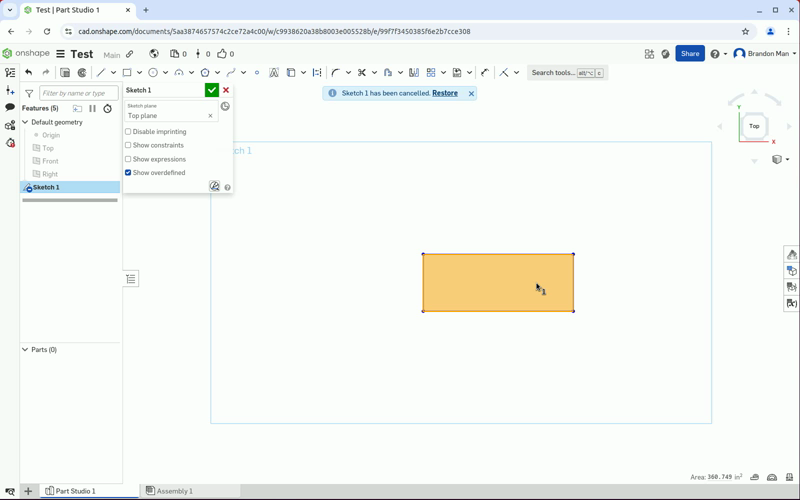
mouse_move(73, 352)
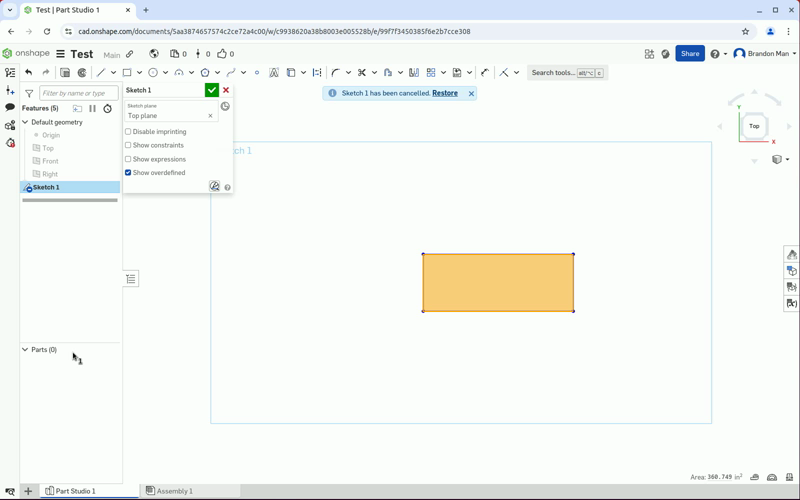
key(shift+y)
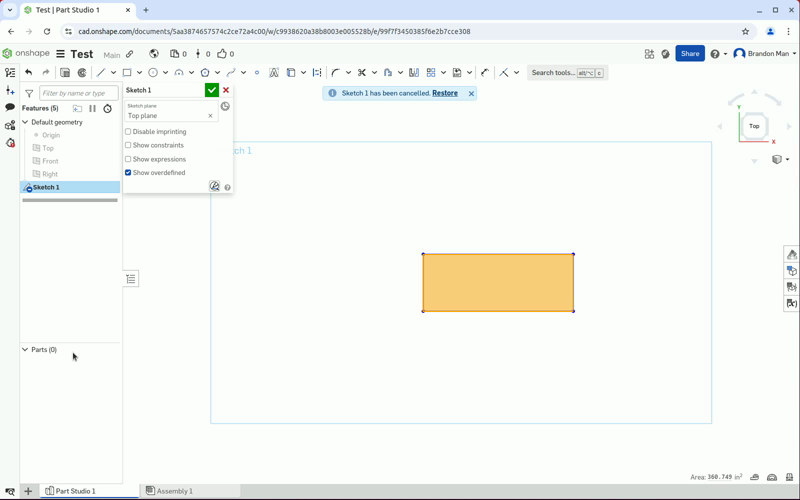
key(shift+e)
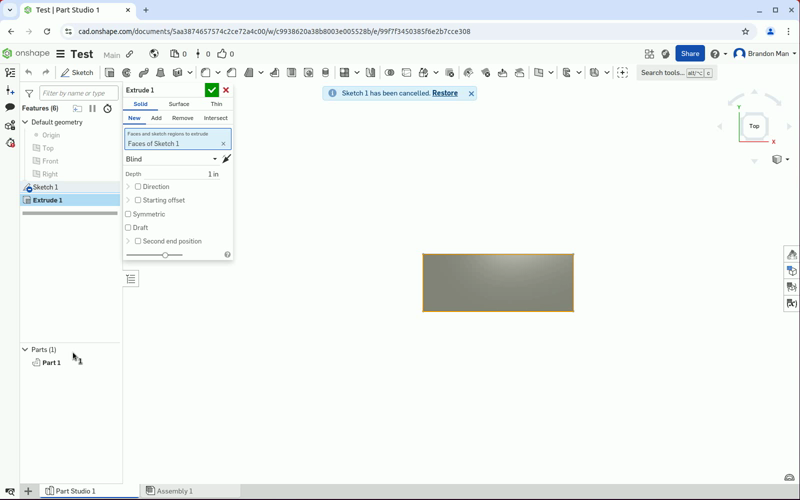
mouse_move(143, 106)
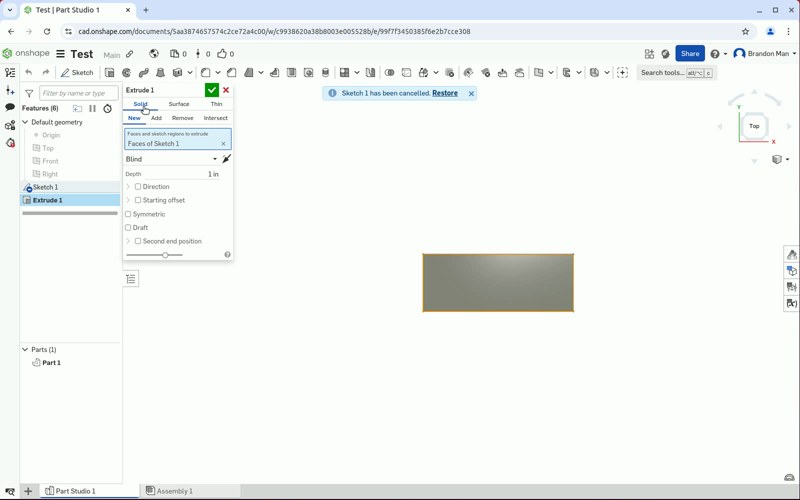
click(143, 106)
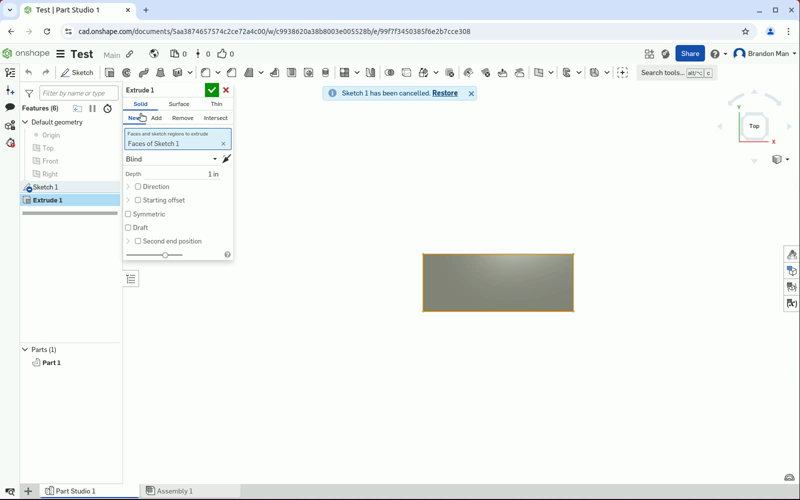
mouse_move(137, 120)
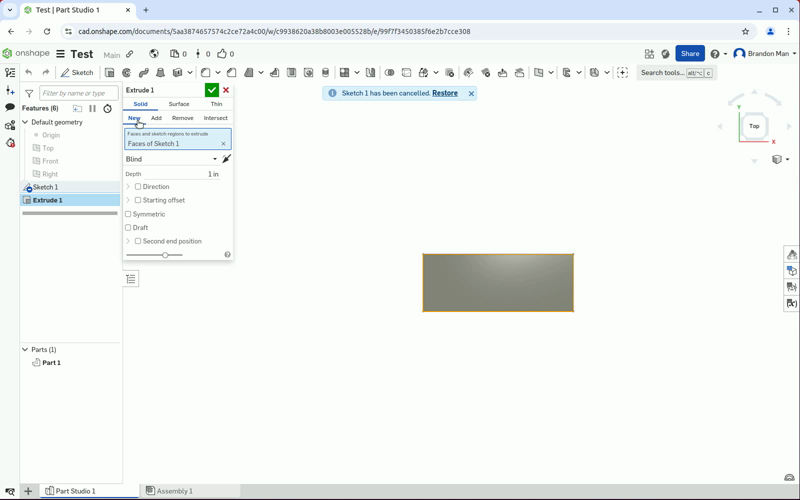
click(137, 120)
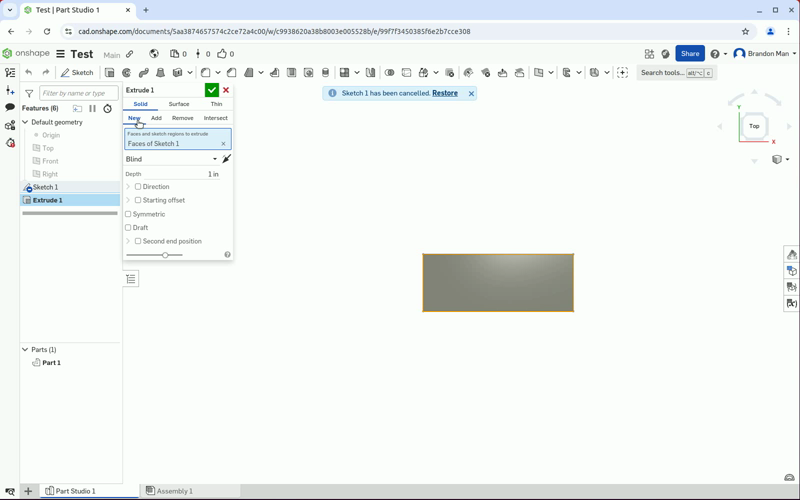
key(tab, 4)
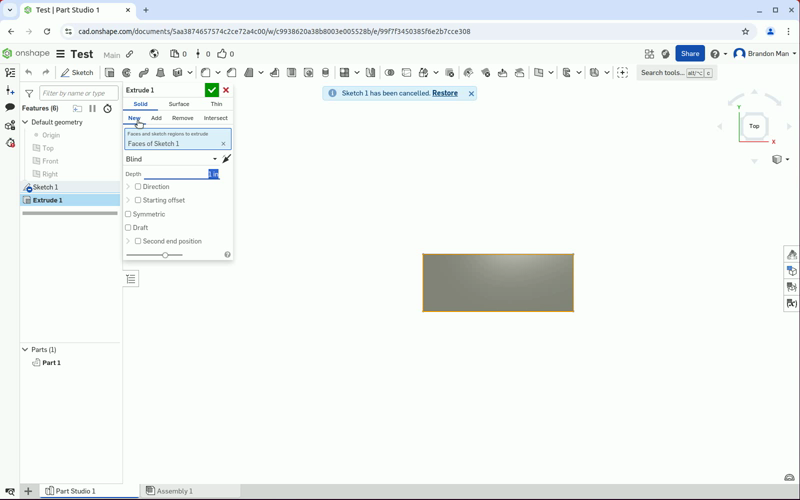
text(0.722)
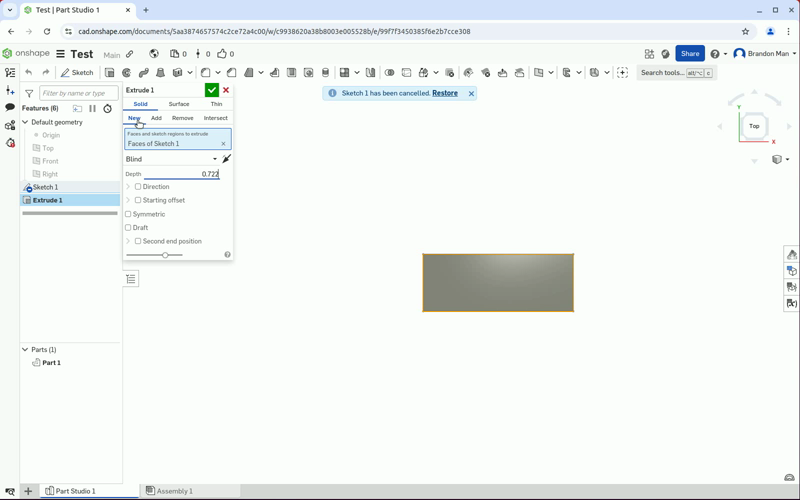
key(enter)
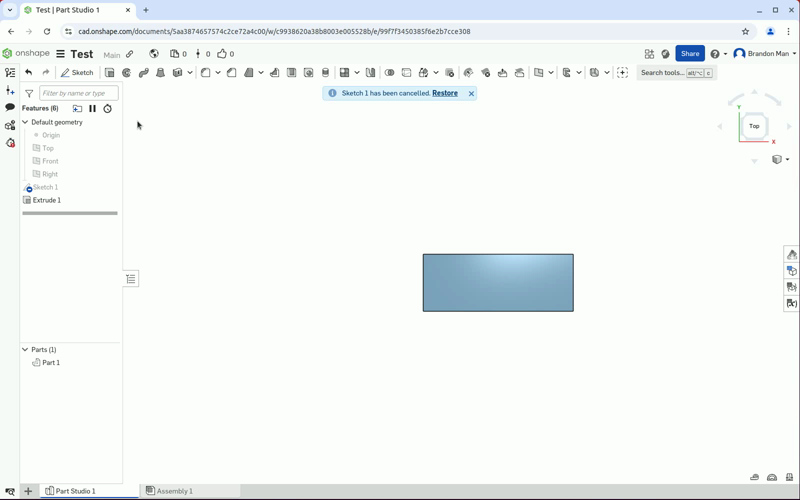
key(shift+h)
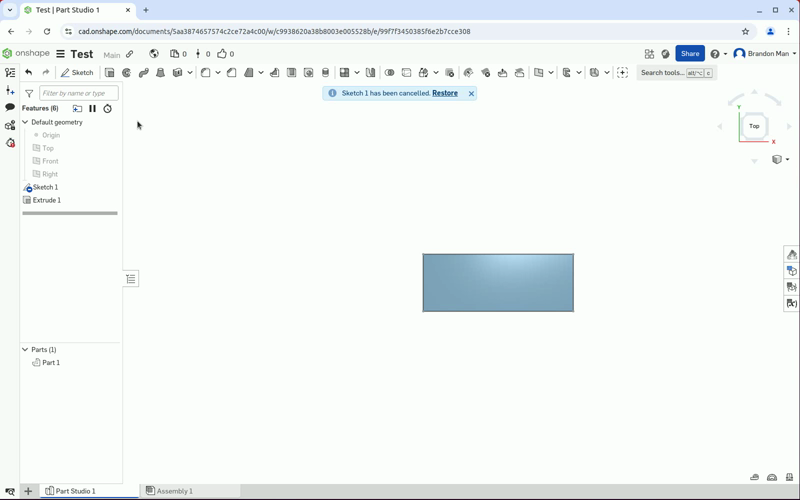
key(shift+h)
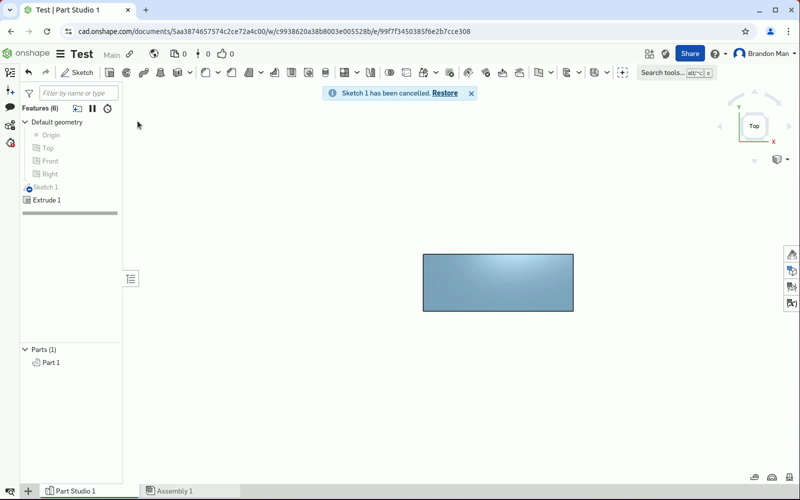
mouse_move(73, 189)
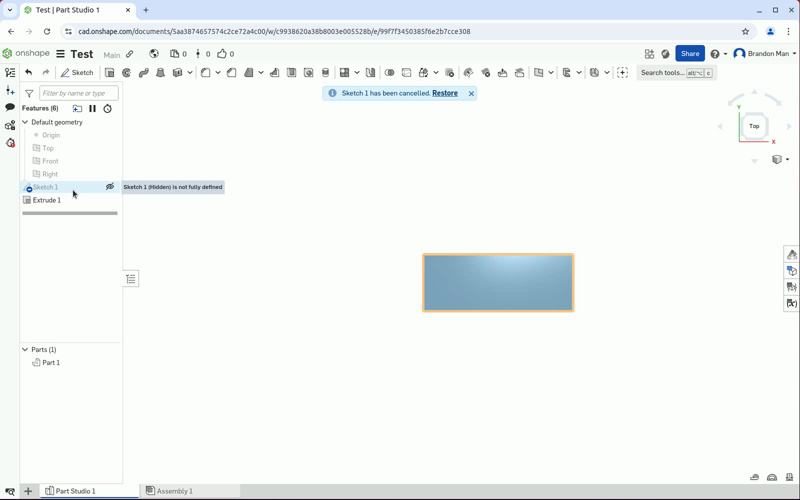
click(73, 189)
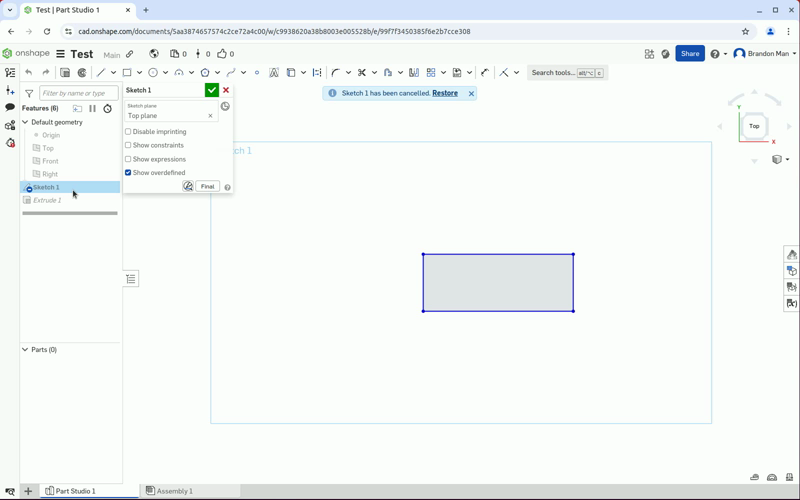
mouse_move(229, 92)
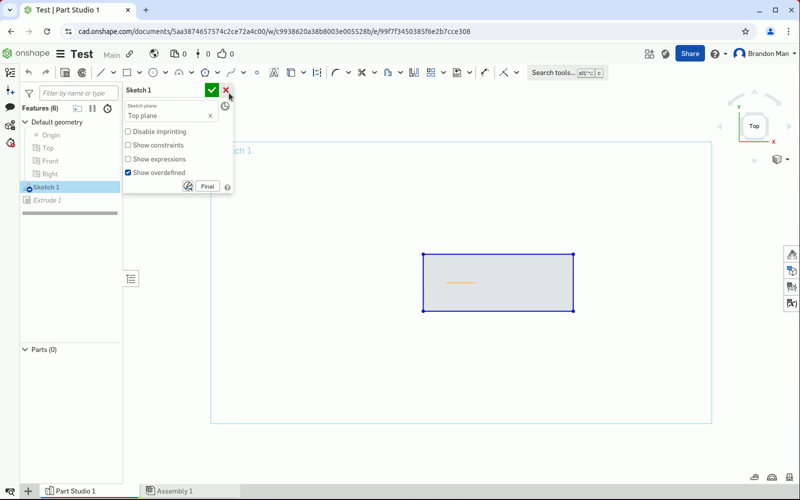
click(229, 92)
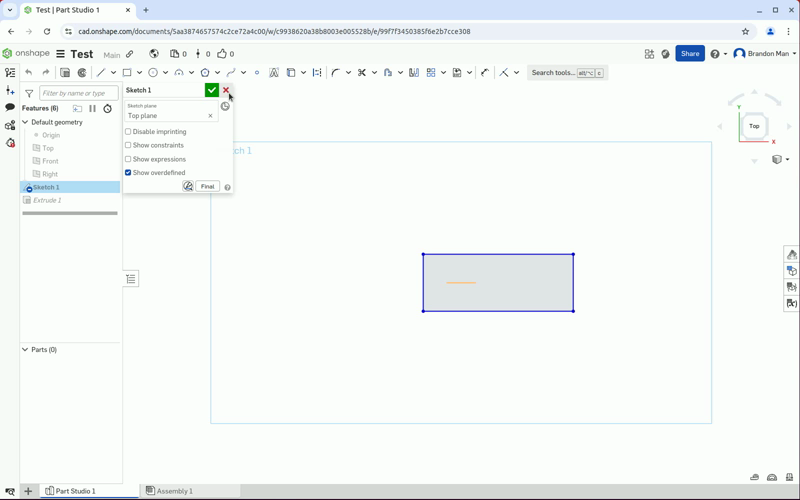
key(shift+s)
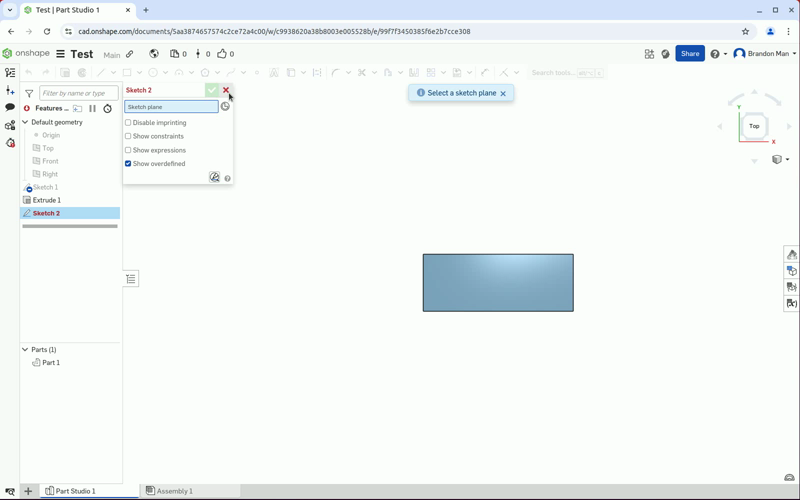
mouse_move(73, 150)
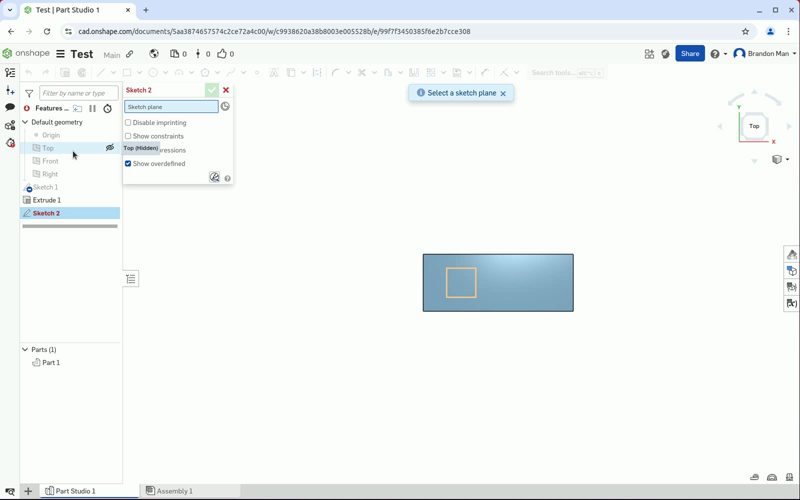
click(73, 150)
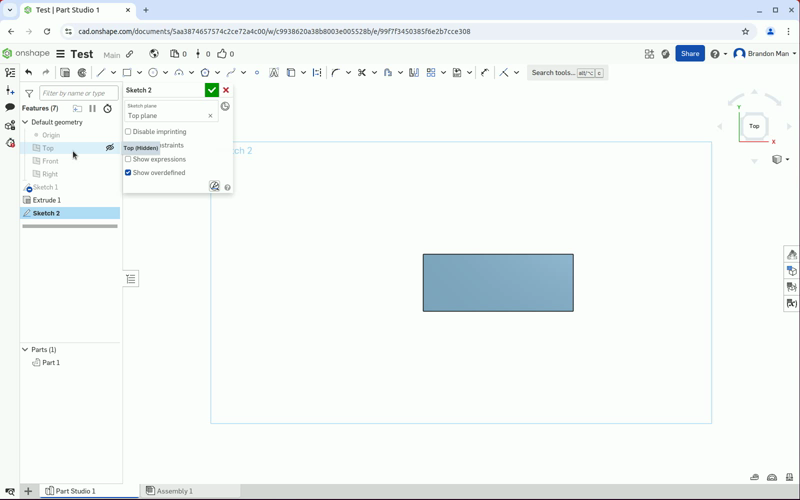
mouse_move(73, 352)
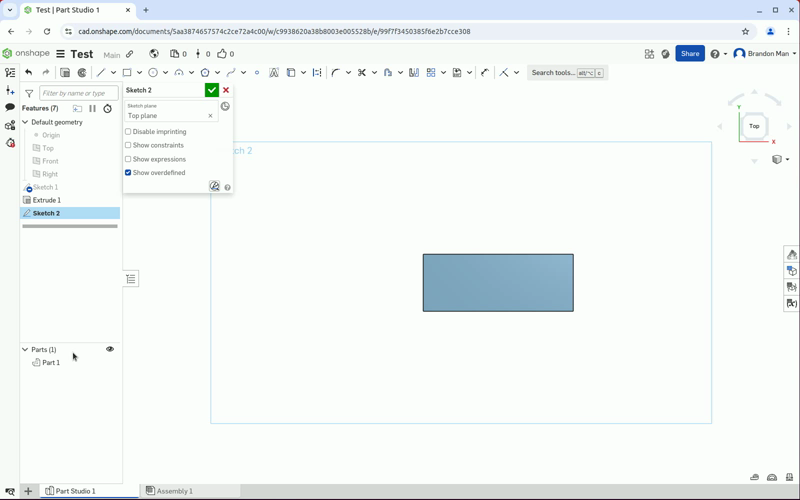
key(y)
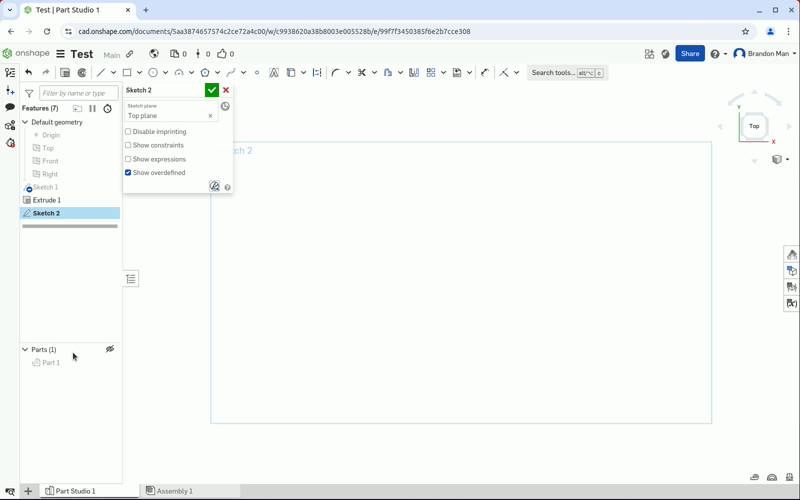
key(l)
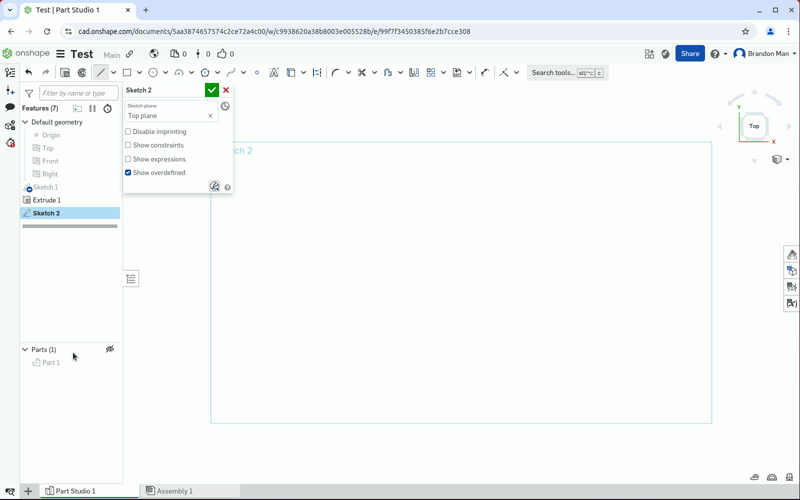
key_down(shift)
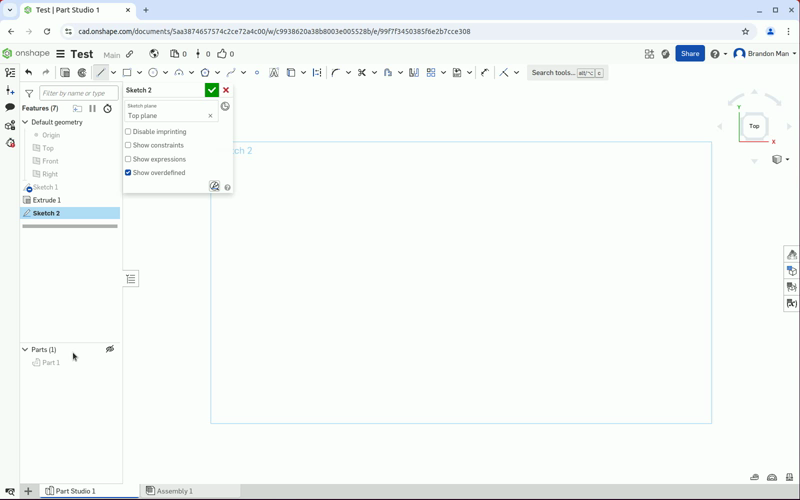
mouse_move(348, 311)
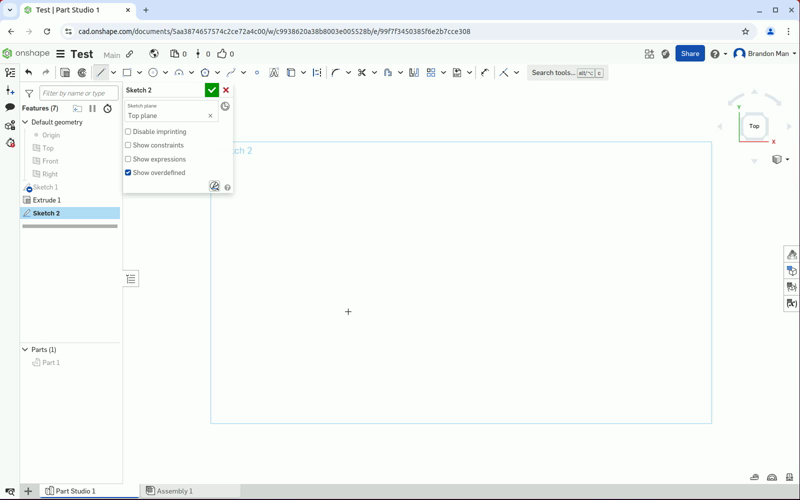
click(348, 311)
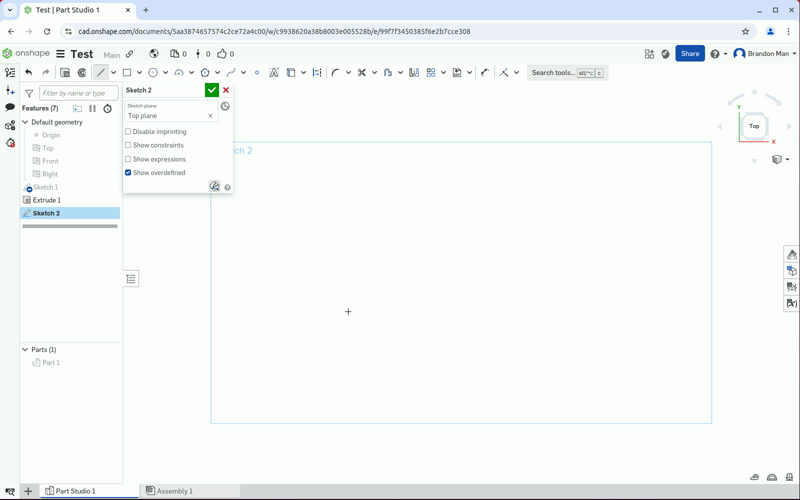
key_up(shift)
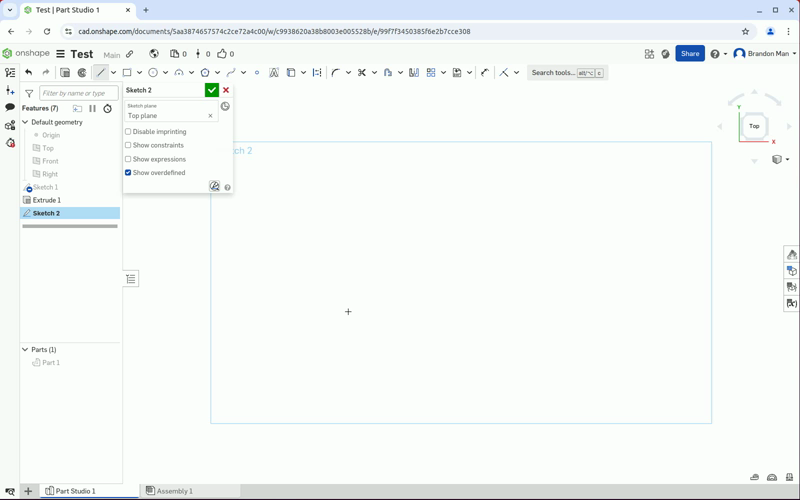
key_down(shift)
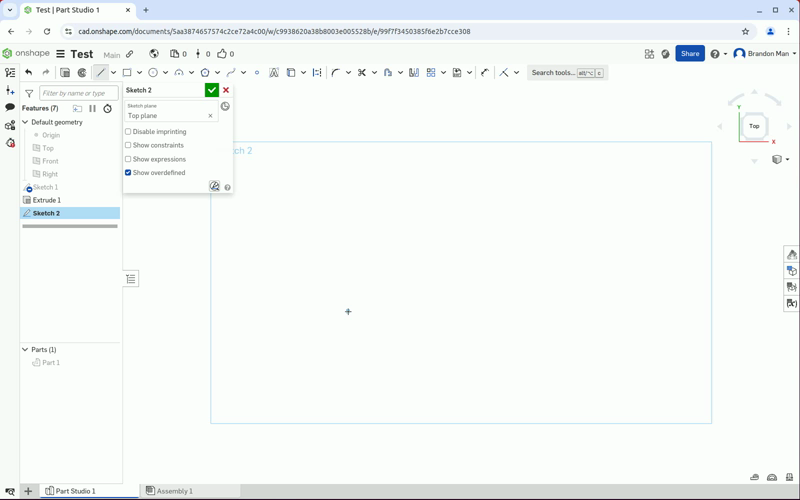
mouse_move(423, 311)
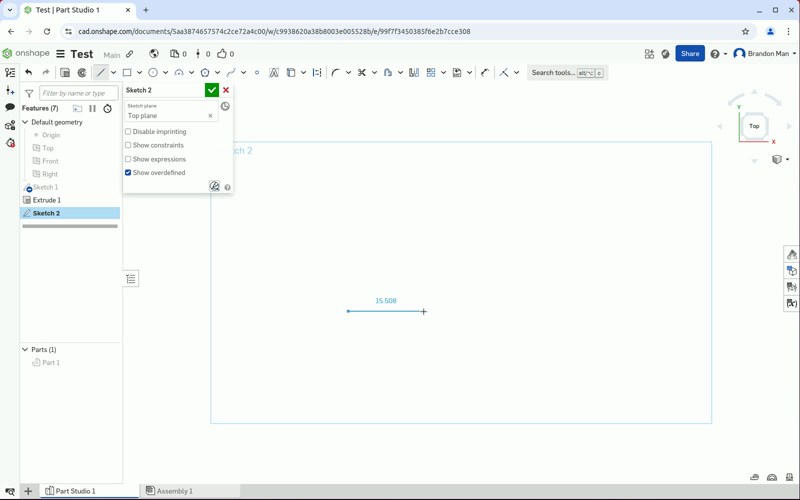
click(423, 311)
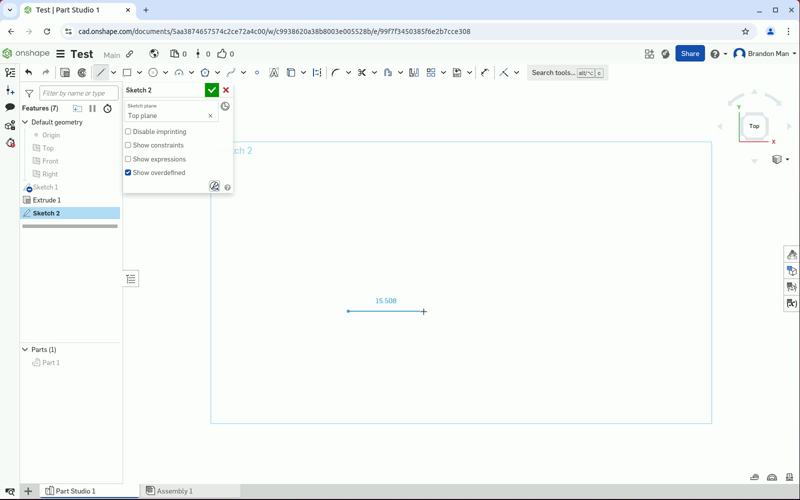
key_up(shift)
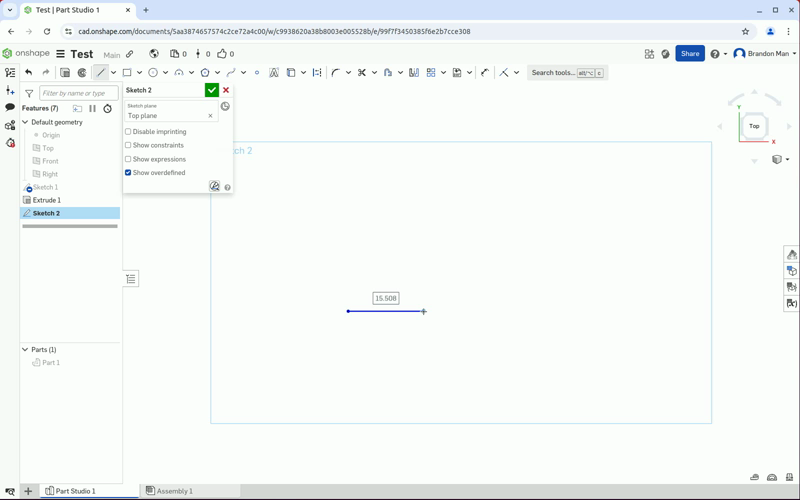
key_down(shift)
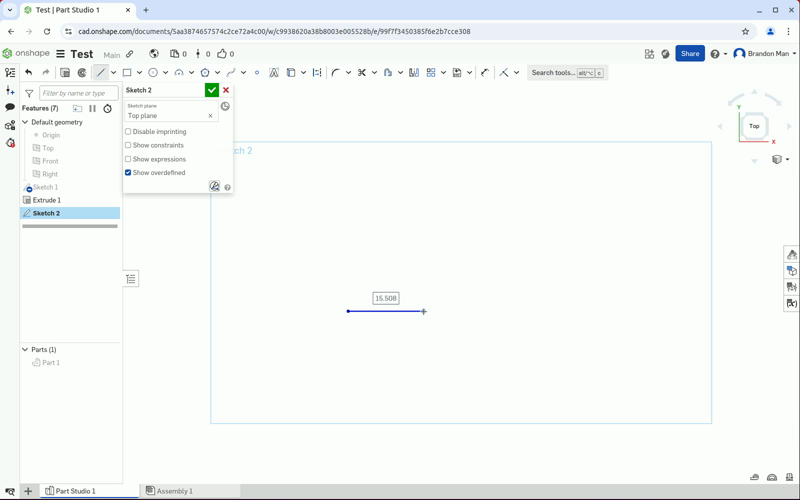
mouse_move(453, 311)
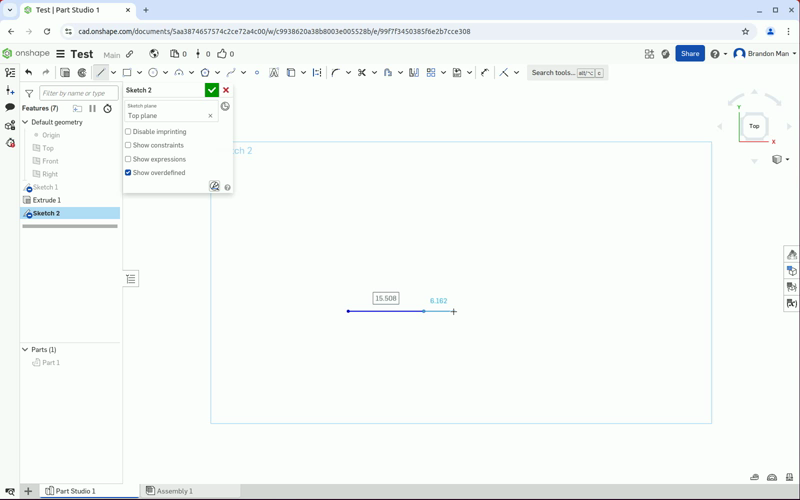
mouse_move(423, 254)
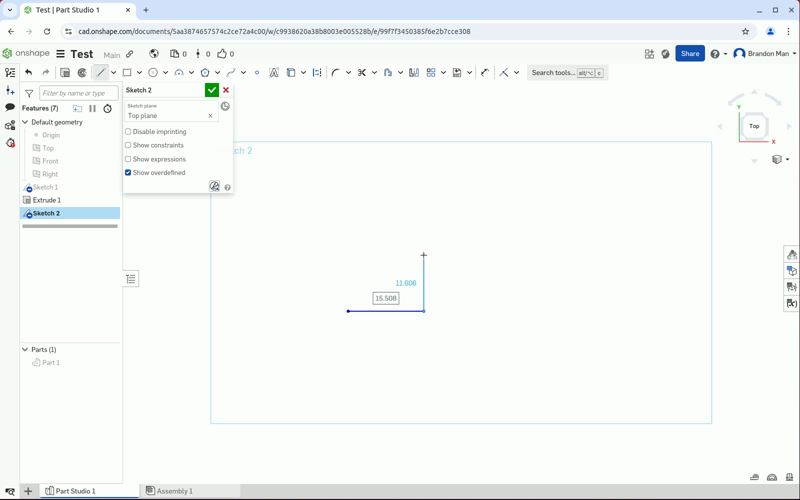
click(423, 254)
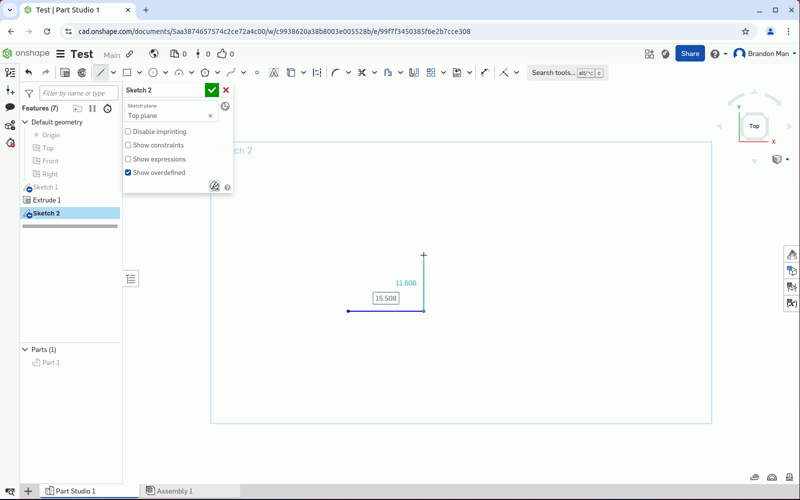
key_up(shift)
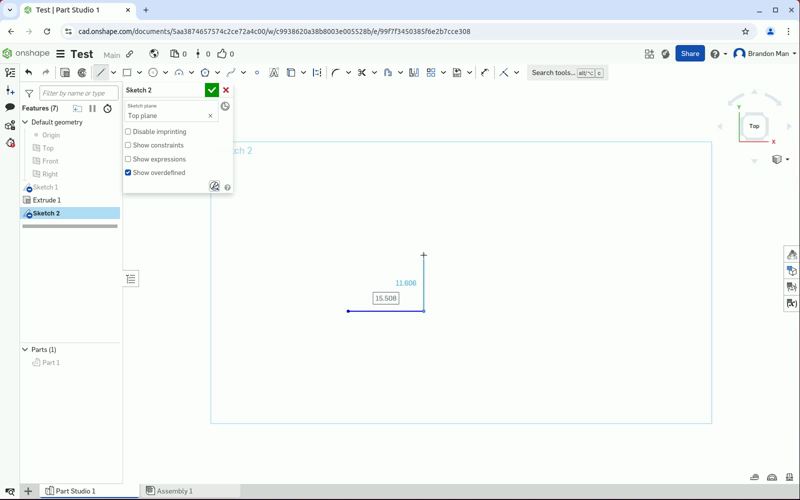
key_down(shift)
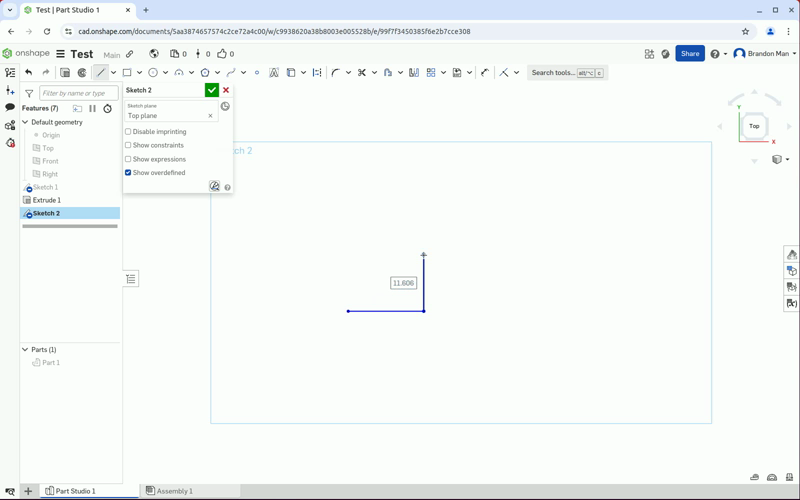
mouse_move(348, 254)
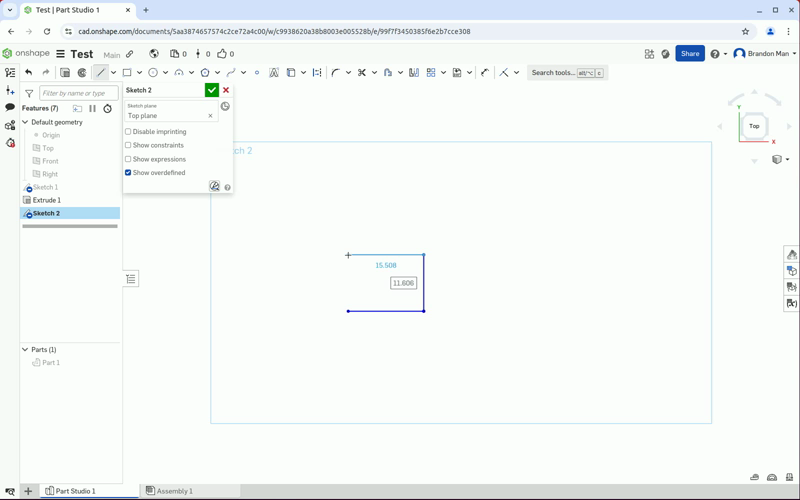
click(348, 254)
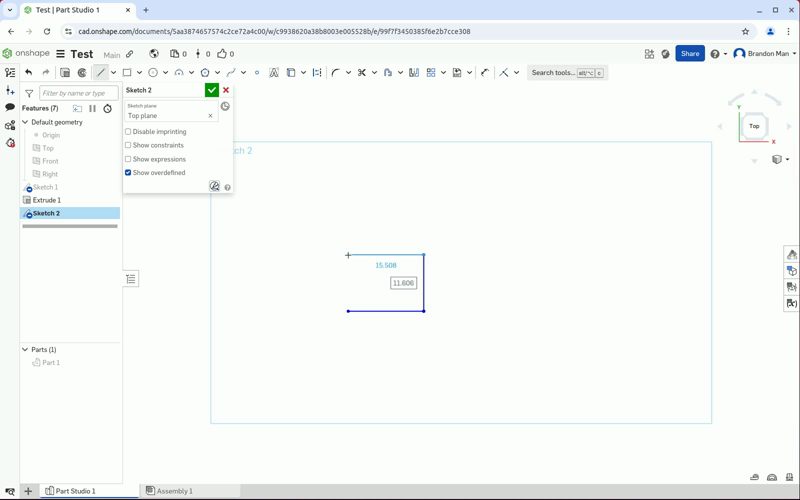
key_up(shift)
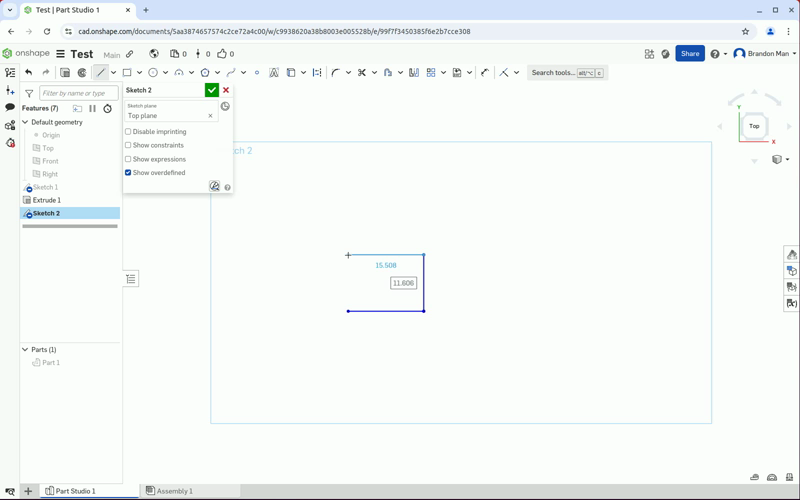
mouse_move(378, 254)
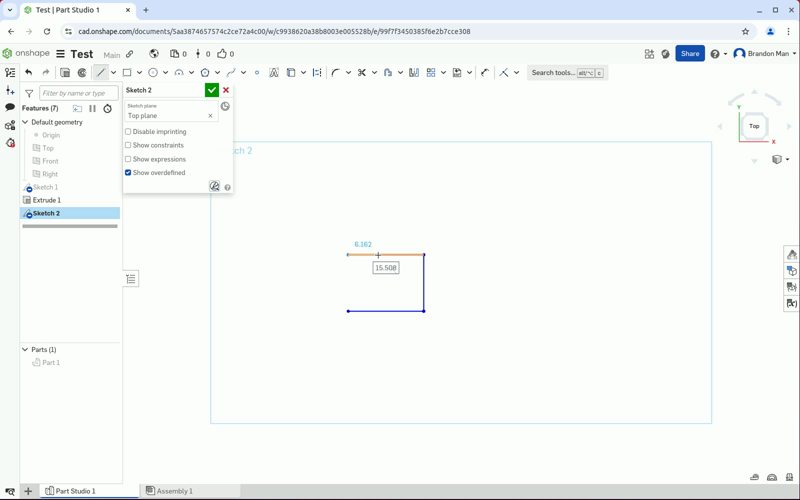
key_down(shift)
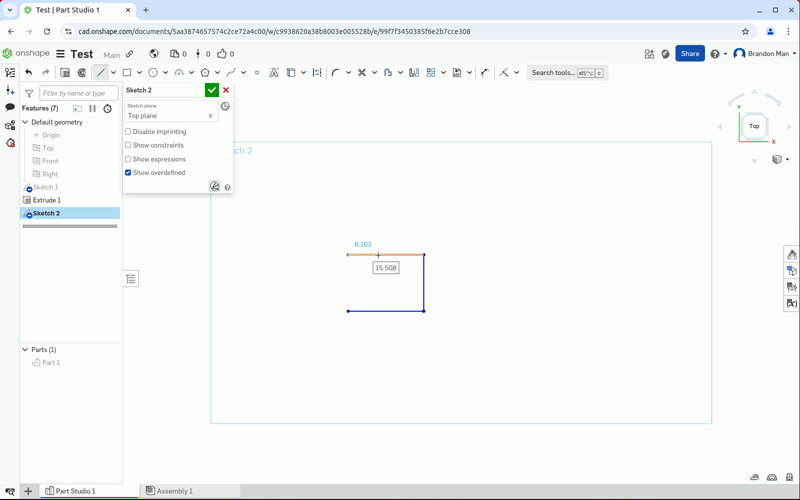
mouse_move(348, 311)
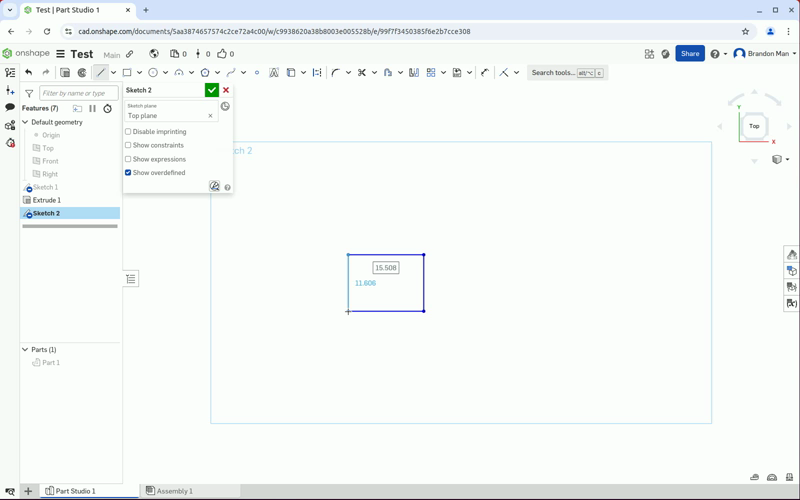
key_up(shift)
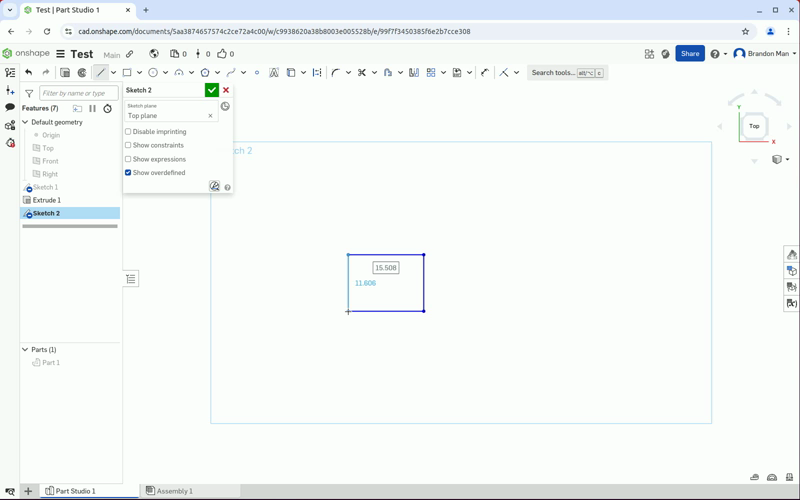
click(348, 311)
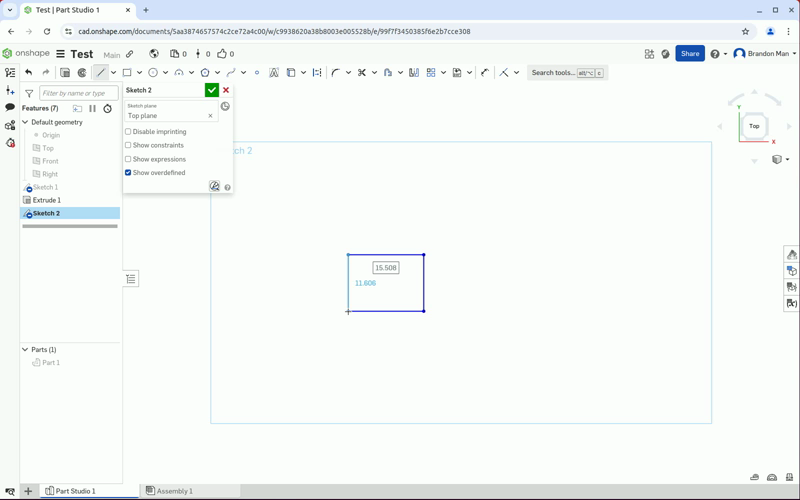
key(esc)
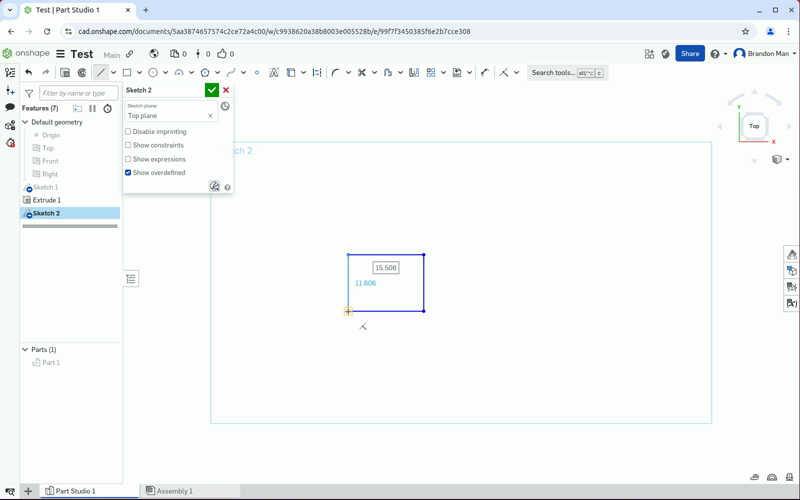
mouse_move(369, 257)
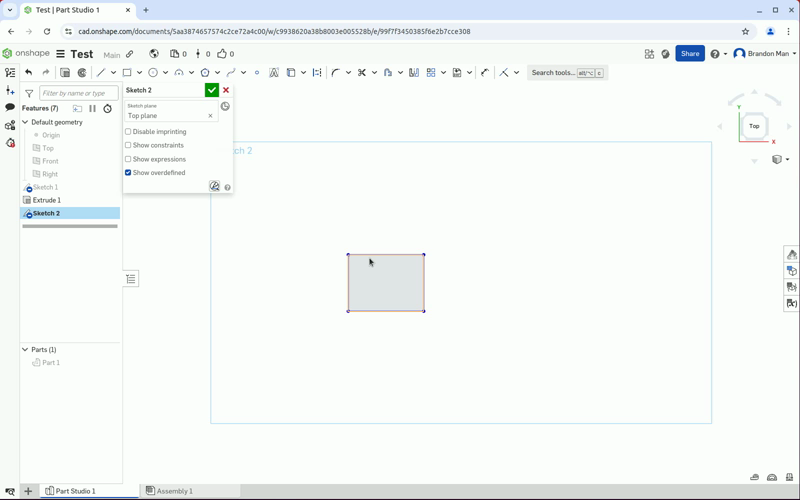
click(369, 257)
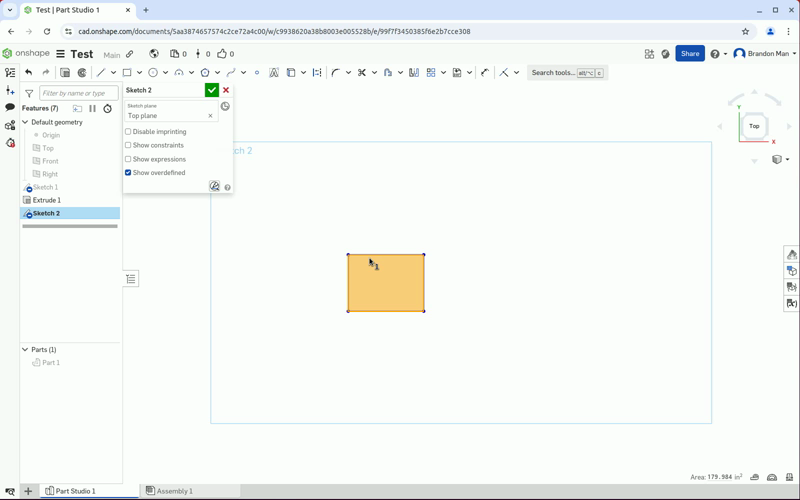
mouse_move(73, 352)
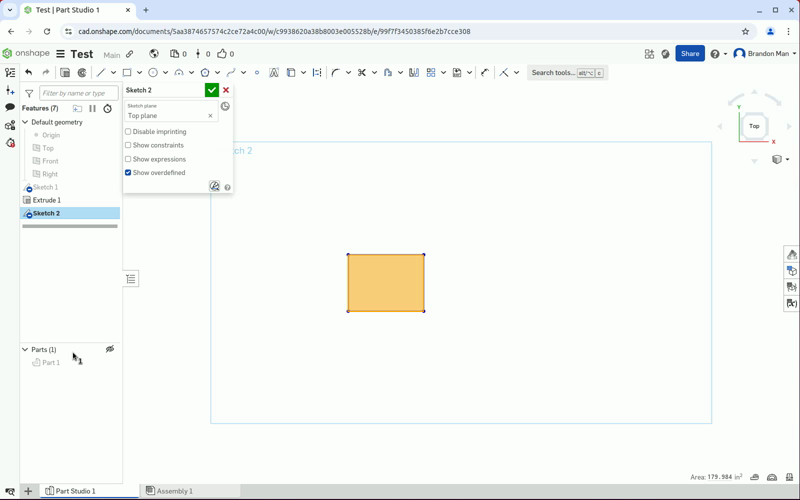
key(shift+y)
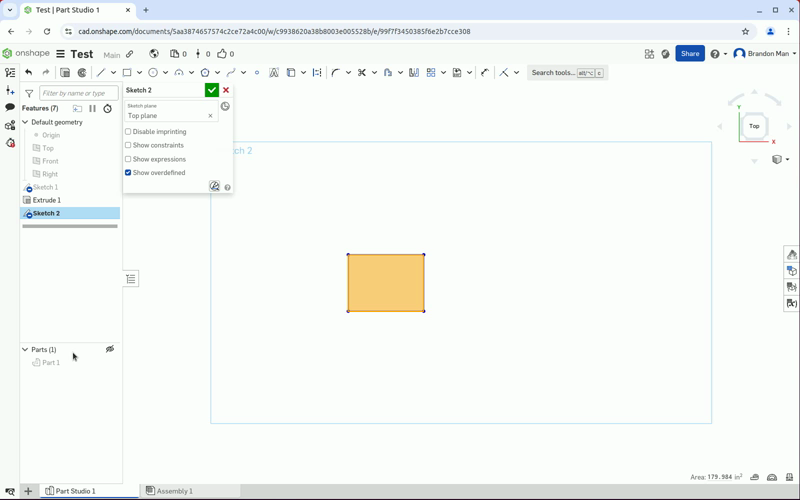
key(shift+e)
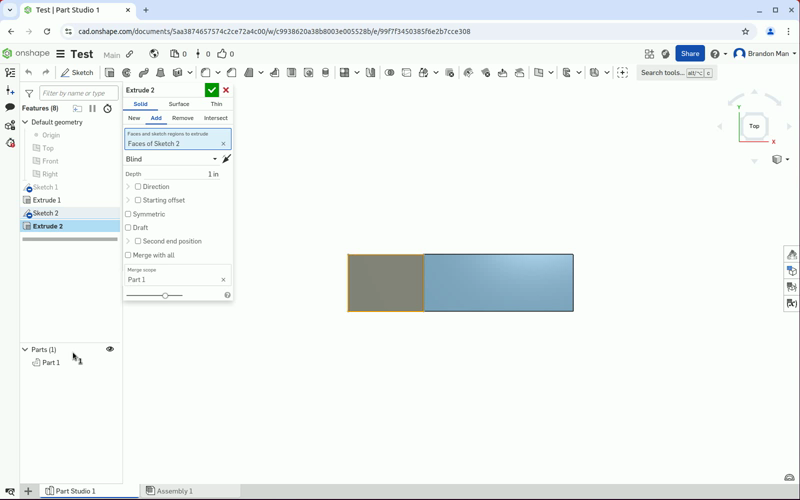
mouse_move(143, 106)
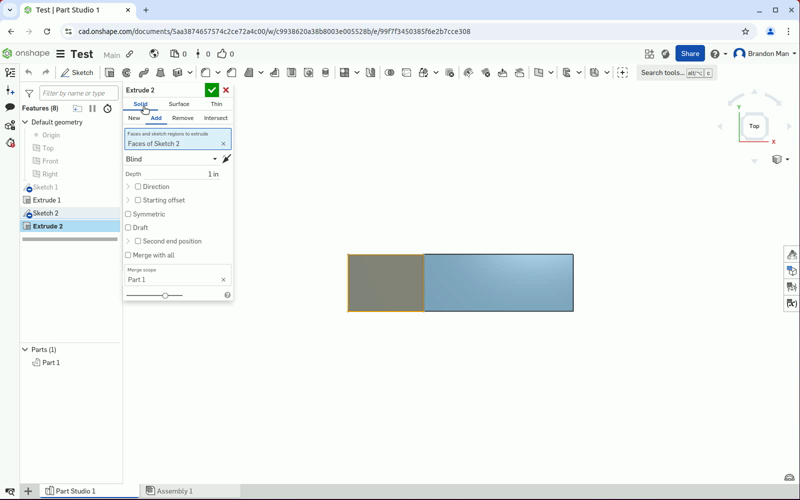
click(143, 106)
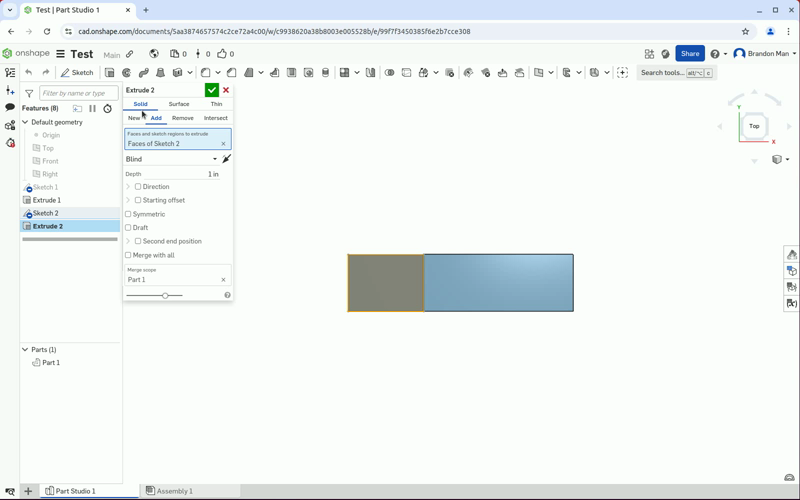
mouse_move(137, 120)
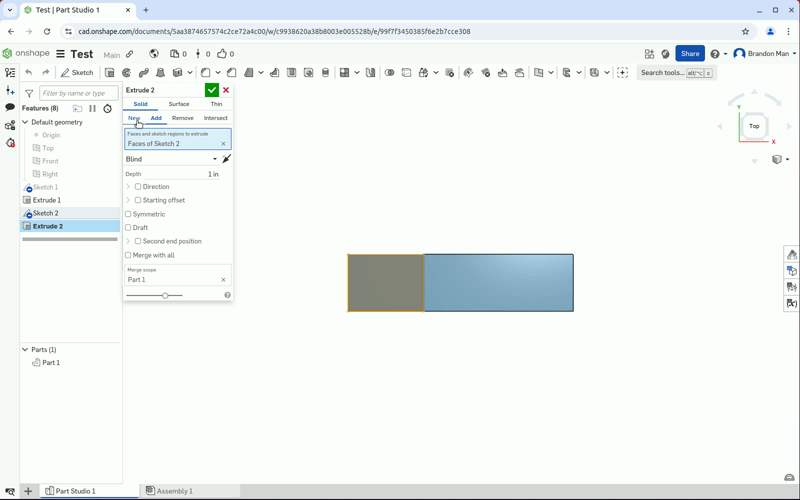
click(137, 120)
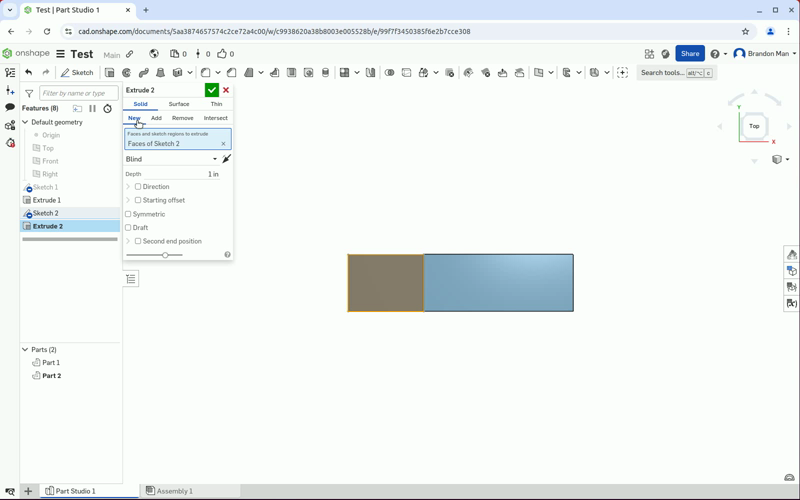
key(tab, 4)
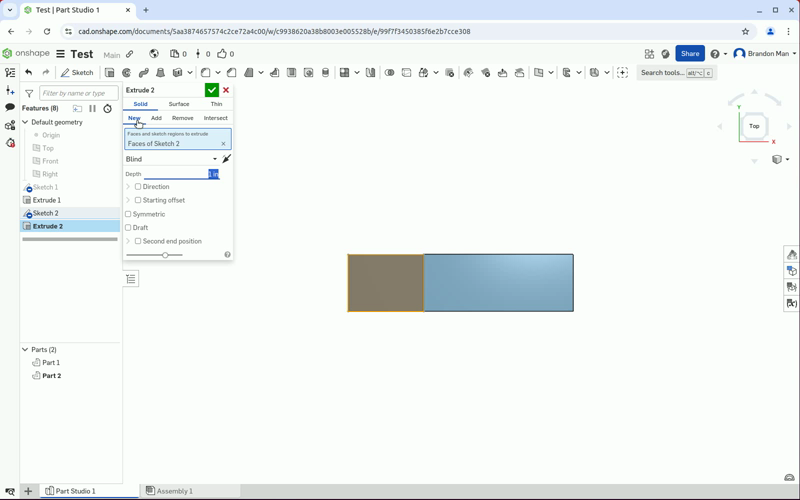
text(0.722)
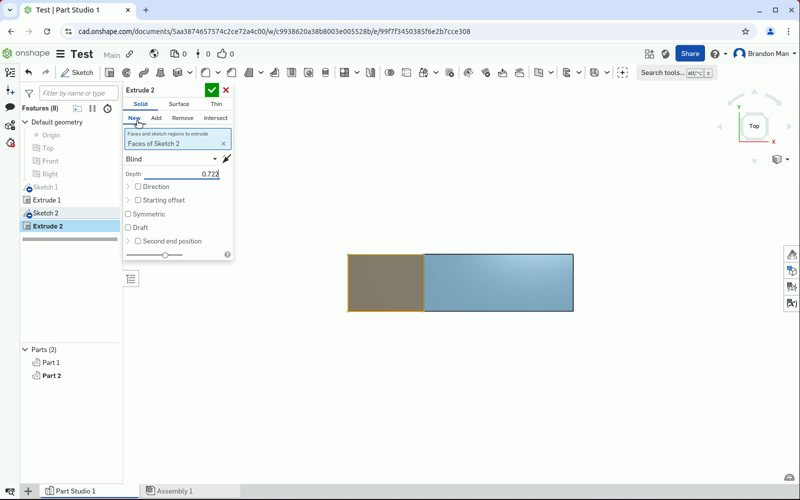
key(enter)
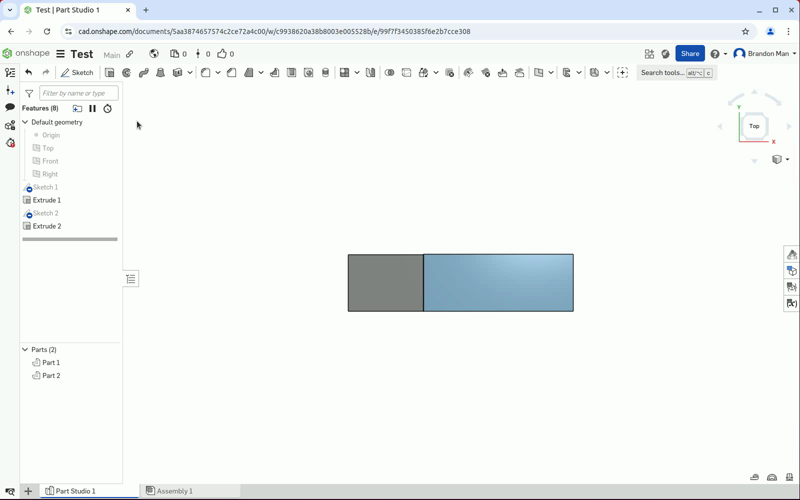
key(shift+h)
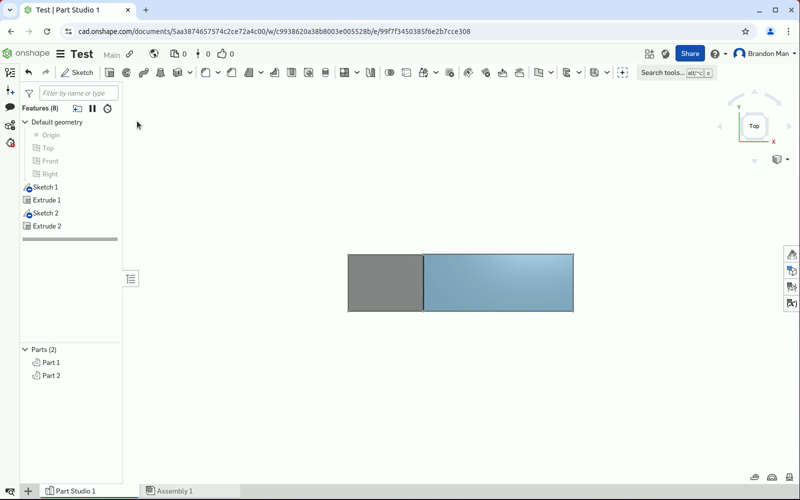
key(shift+h)
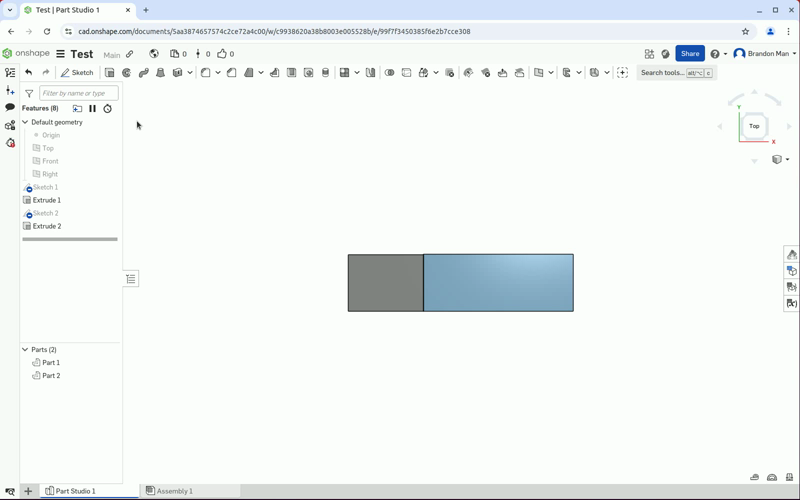
mouse_move(73, 189)
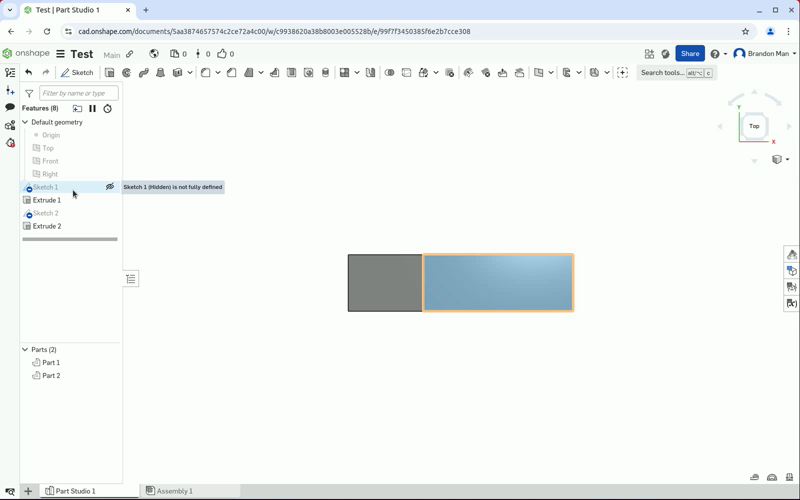
click(73, 189)
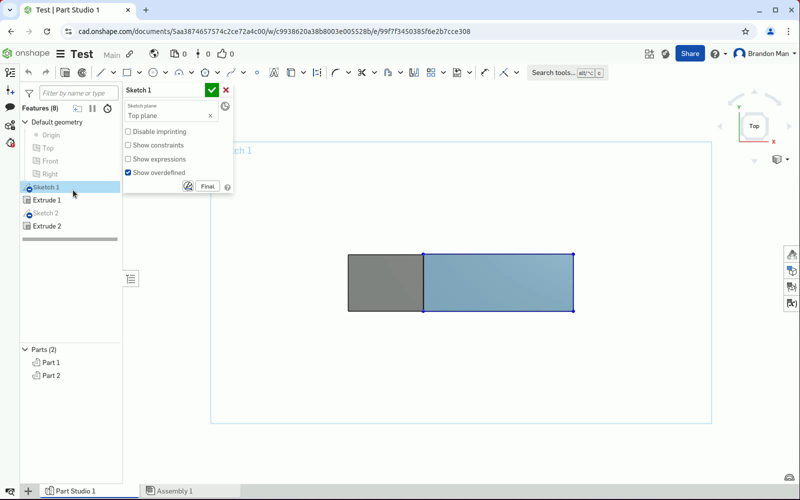
mouse_move(229, 92)
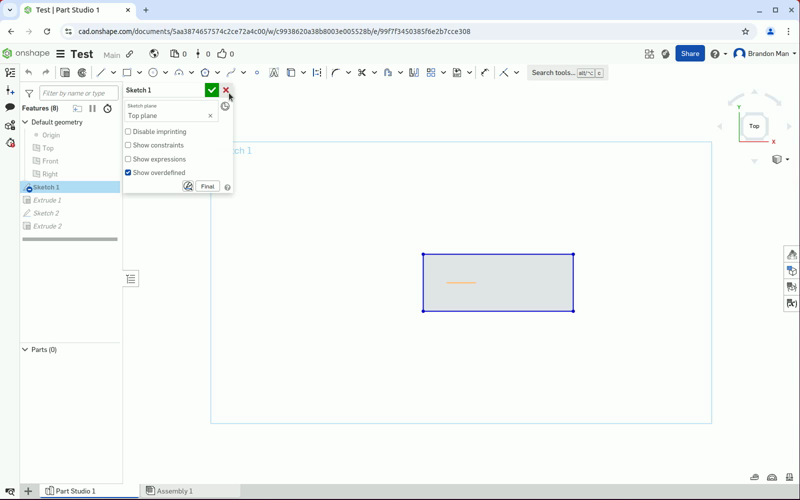
click(229, 92)
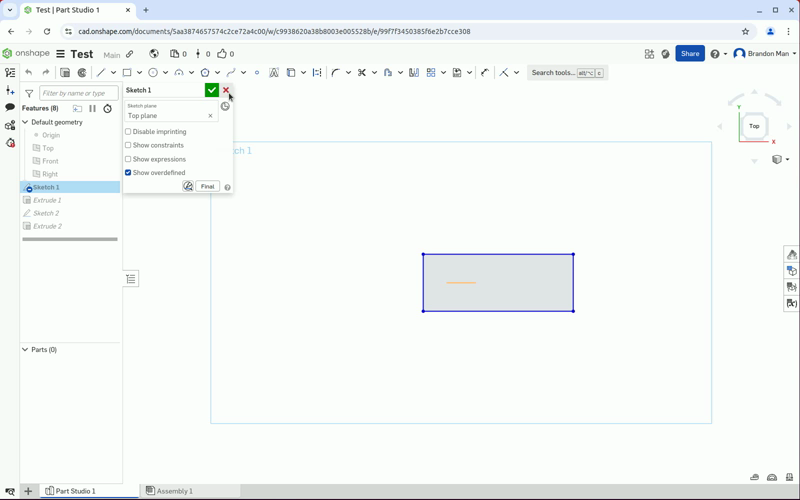
key(shift+s)
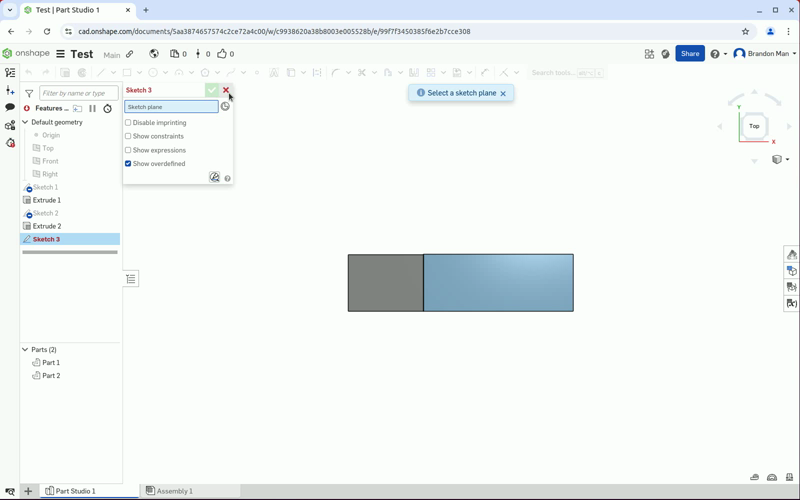
mouse_move(73, 150)
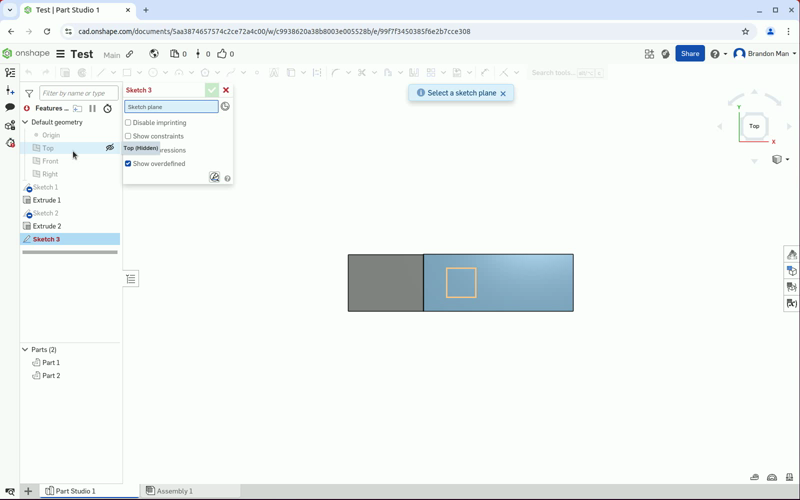
click(73, 150)
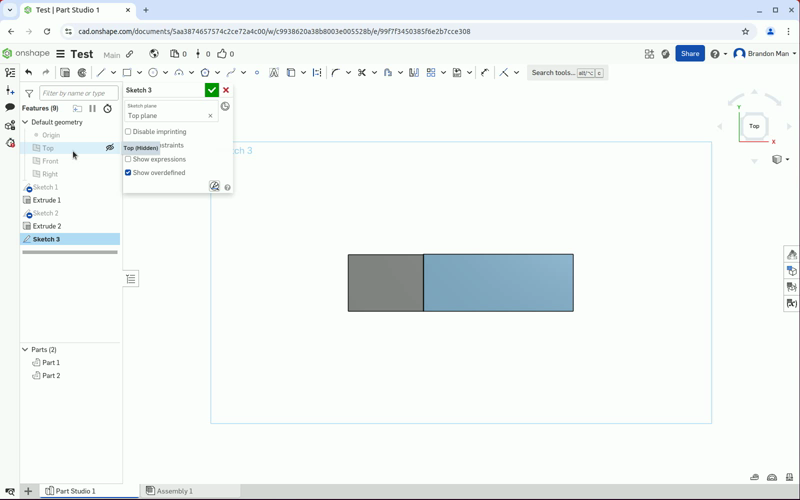
mouse_move(73, 352)
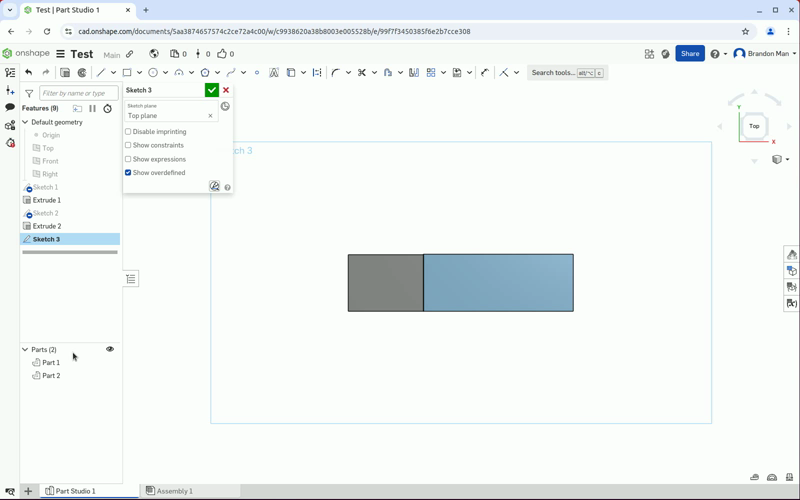
key(y)
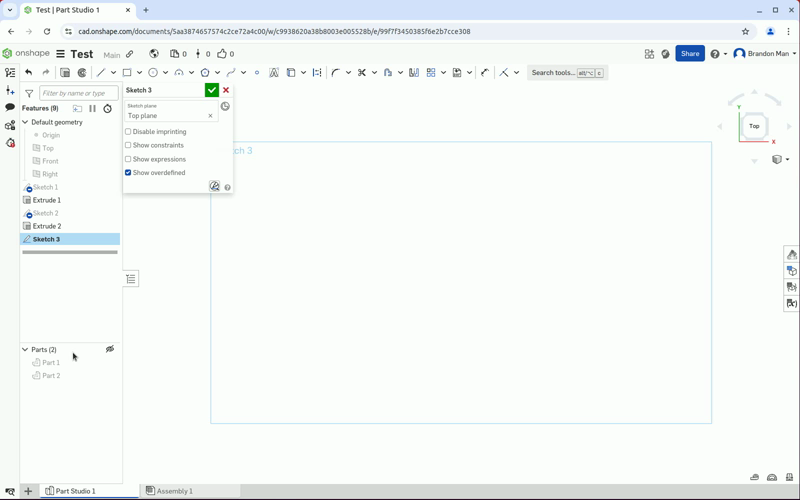
key(l)
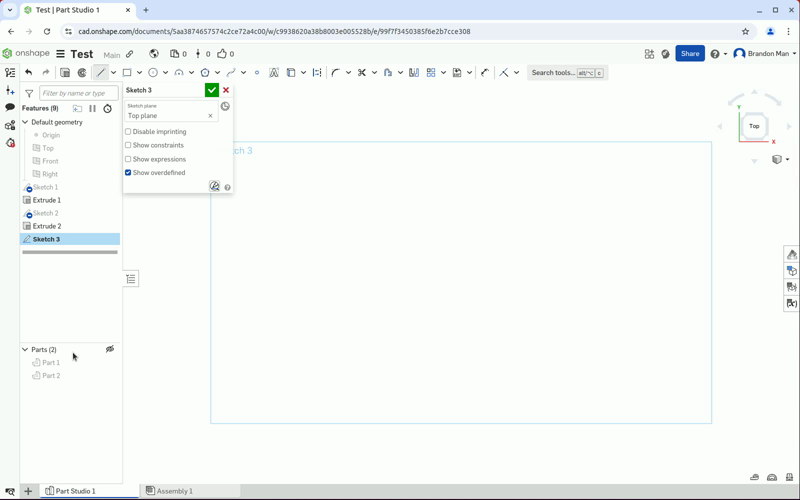
key_down(shift)
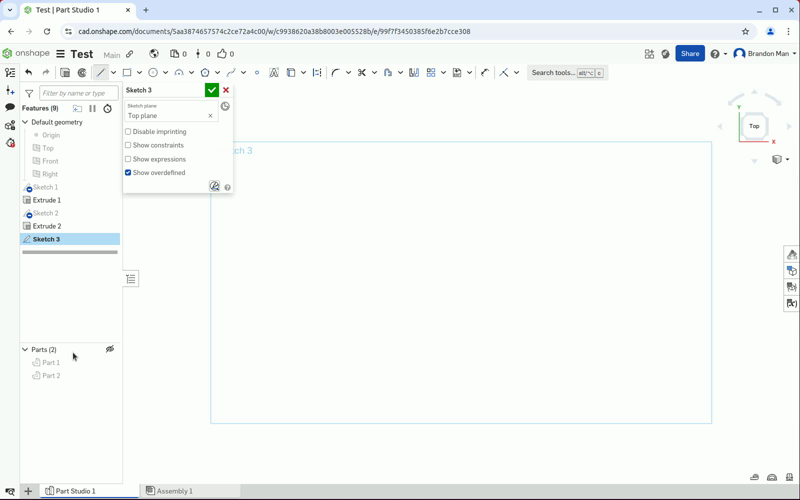
mouse_move(348, 312)
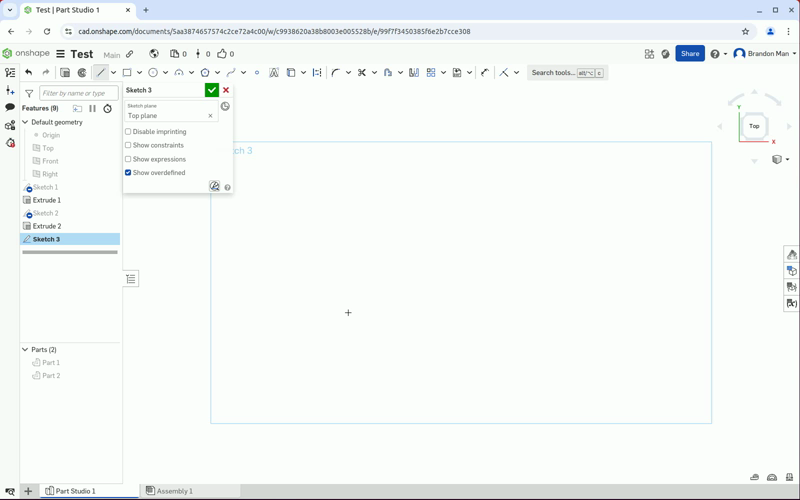
click(348, 312)
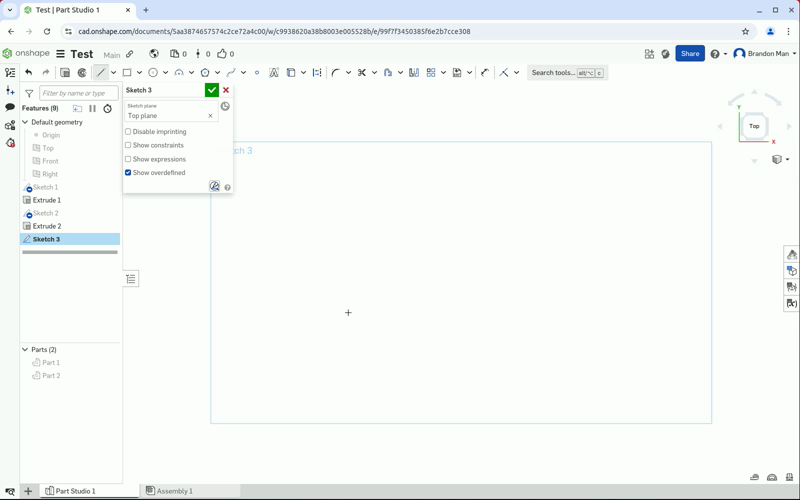
key_up(shift)
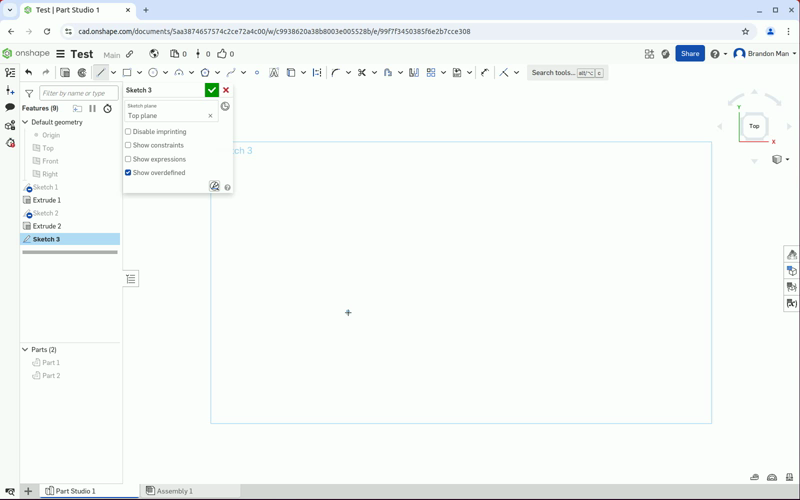
key_down(shift)
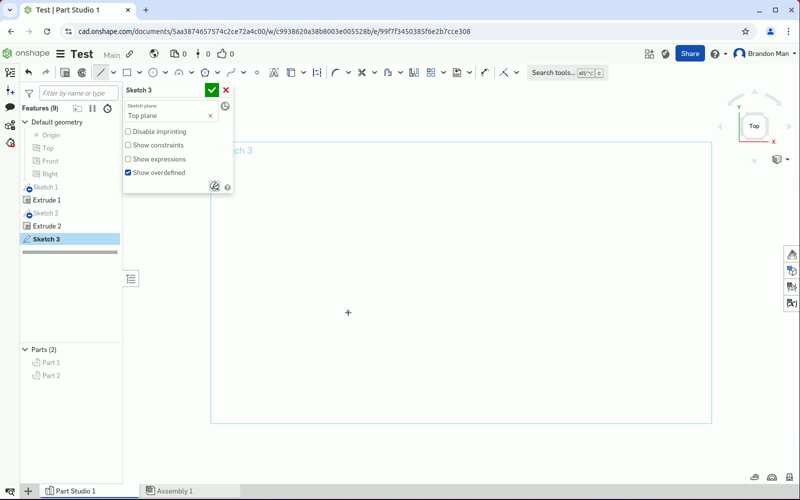
mouse_move(498, 312)
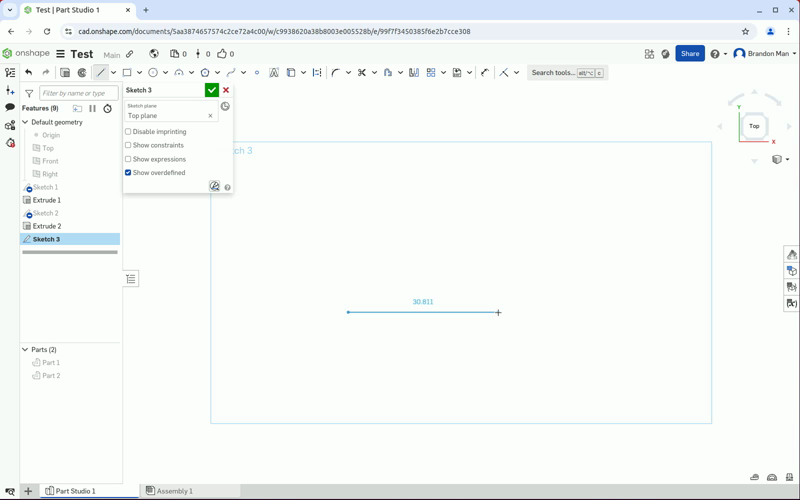
click(498, 312)
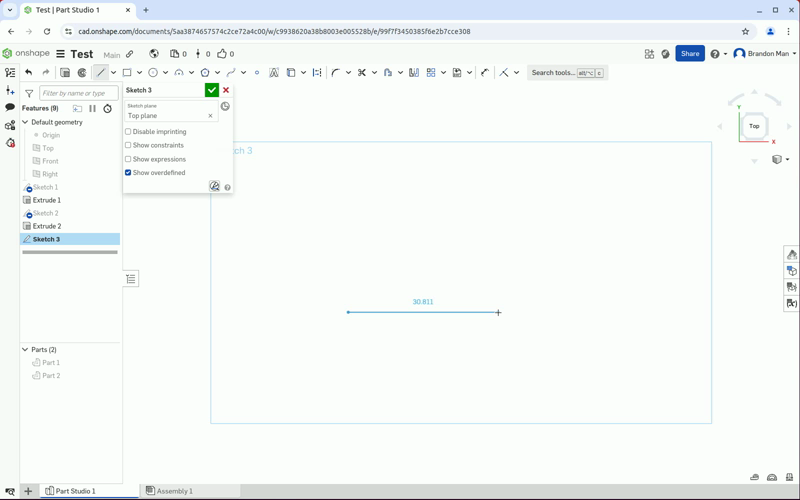
key_up(shift)
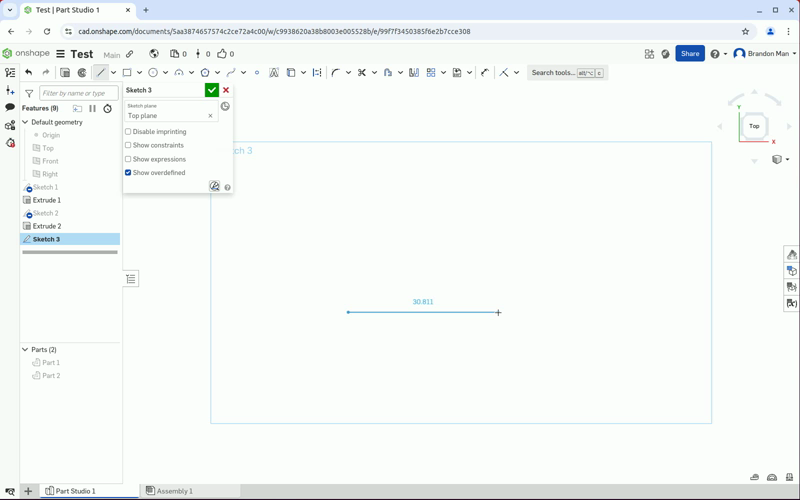
key_down(shift)
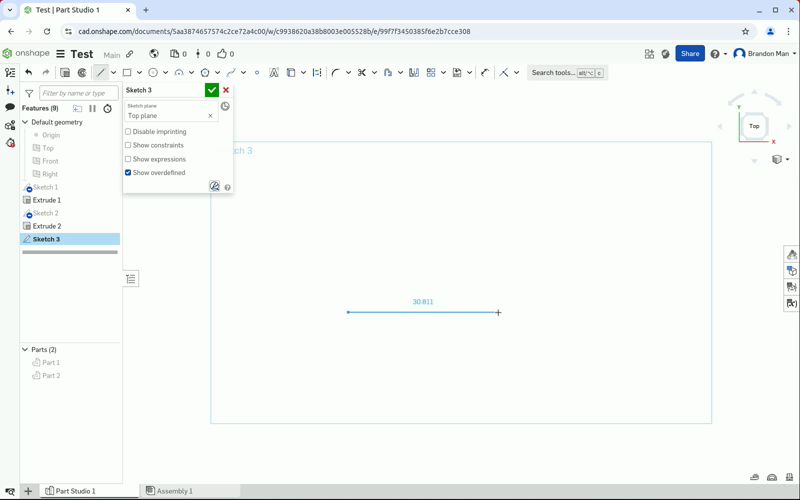
mouse_move(528, 312)
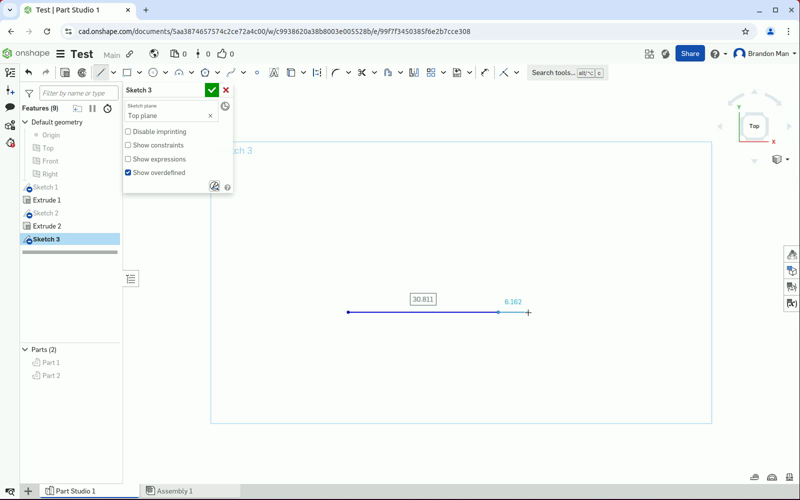
mouse_move(498, 255)
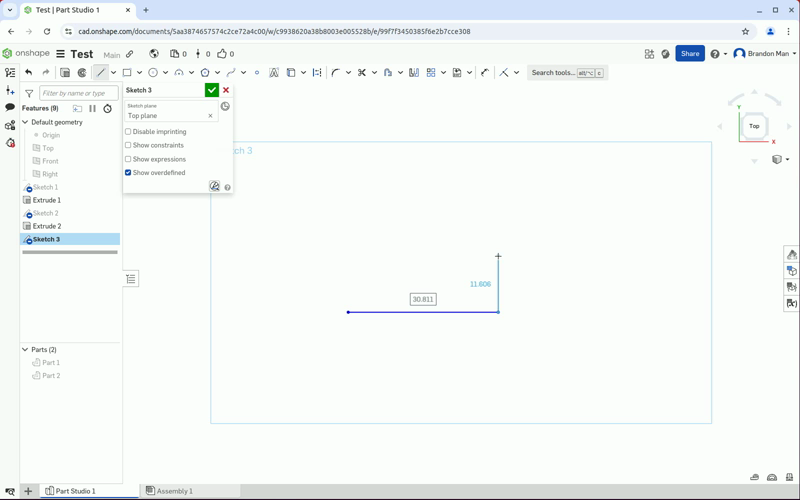
click(498, 255)
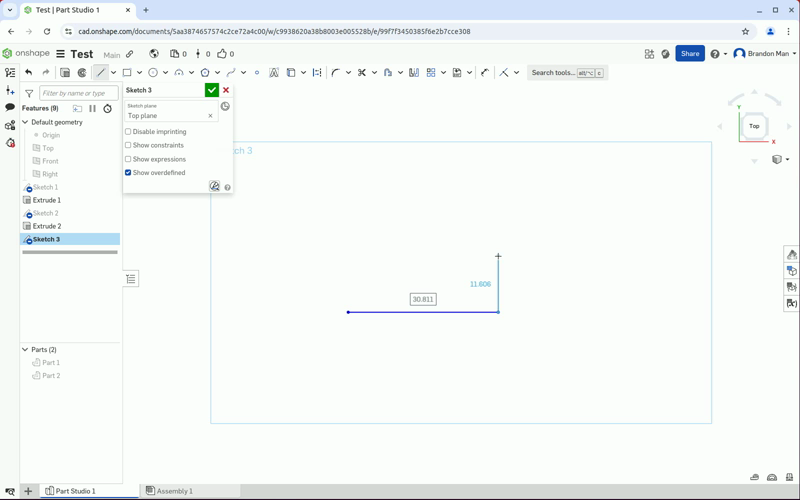
key_up(shift)
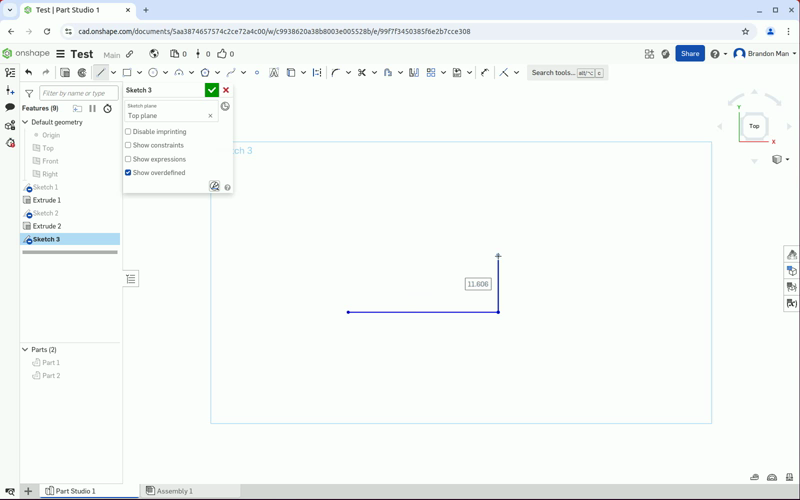
key_down(shift)
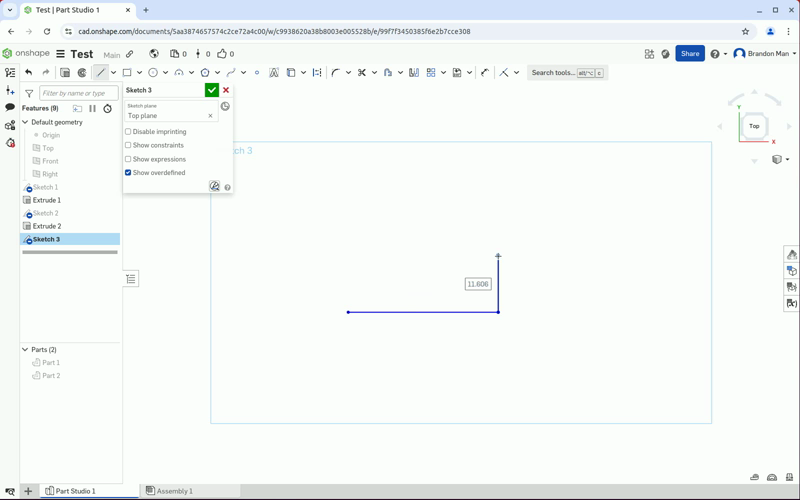
mouse_move(348, 255)
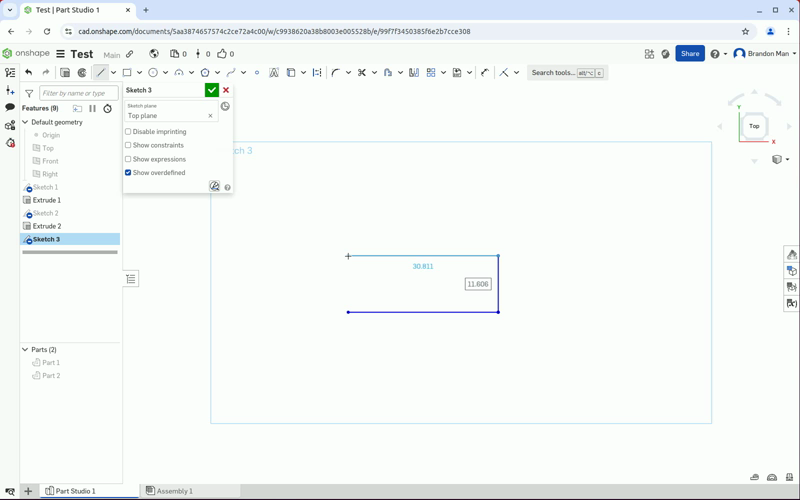
click(348, 255)
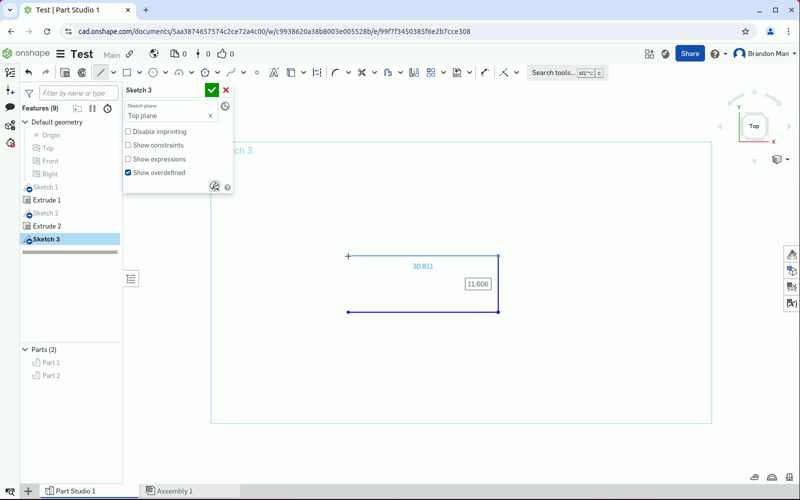
key_up(shift)
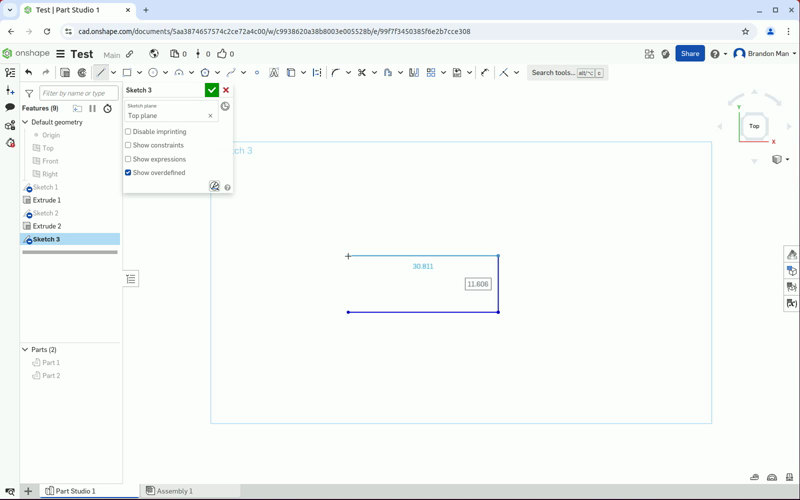
mouse_move(378, 255)
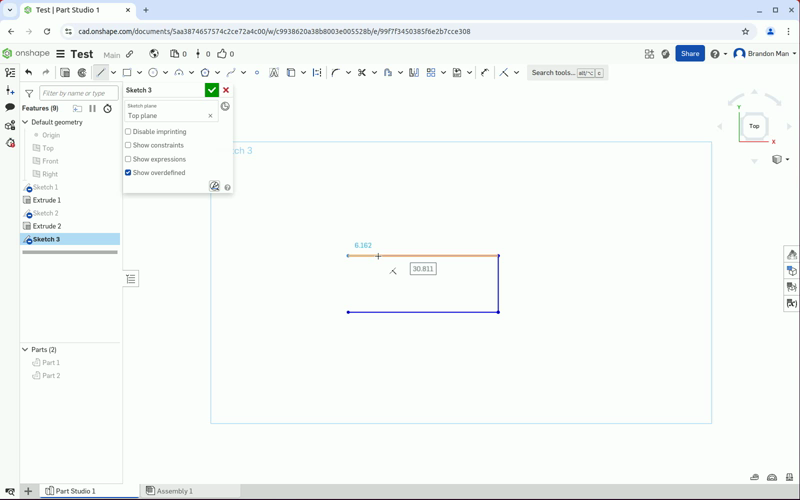
key_down(shift)
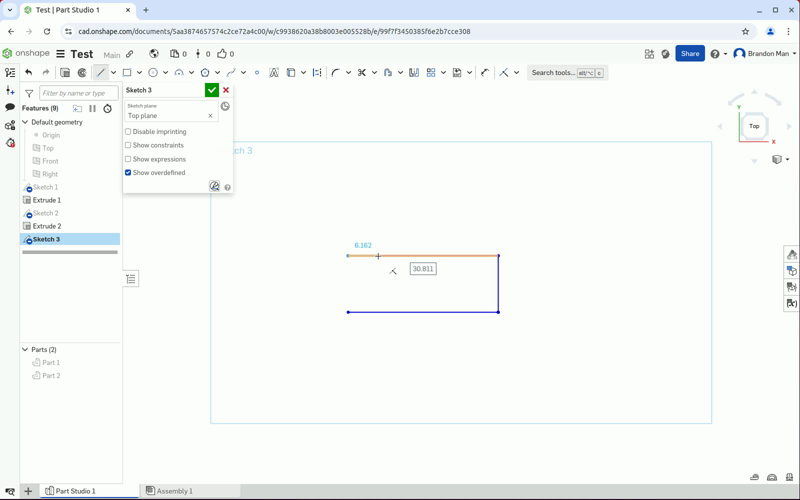
mouse_move(348, 312)
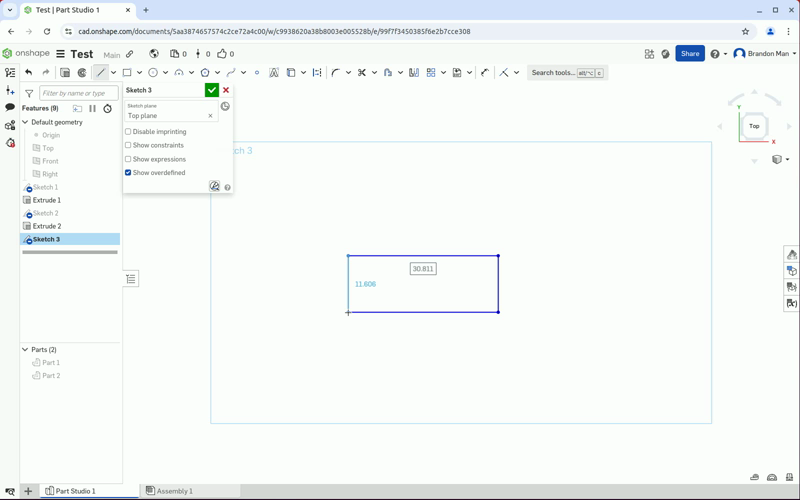
key_up(shift)
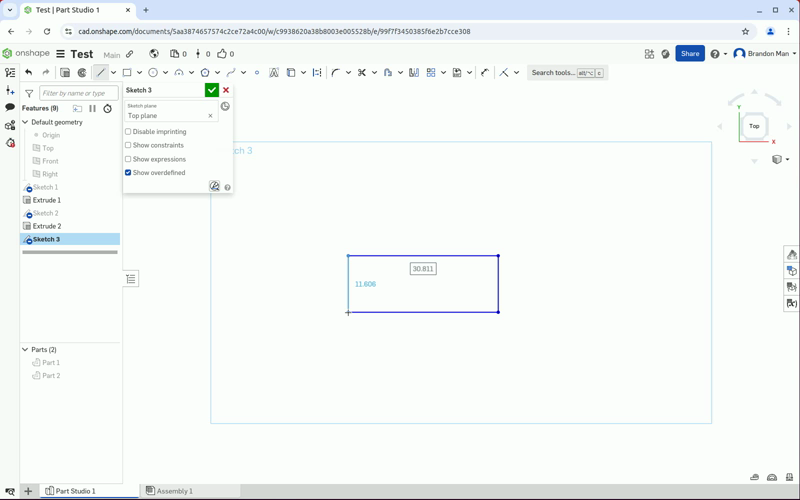
click(348, 312)
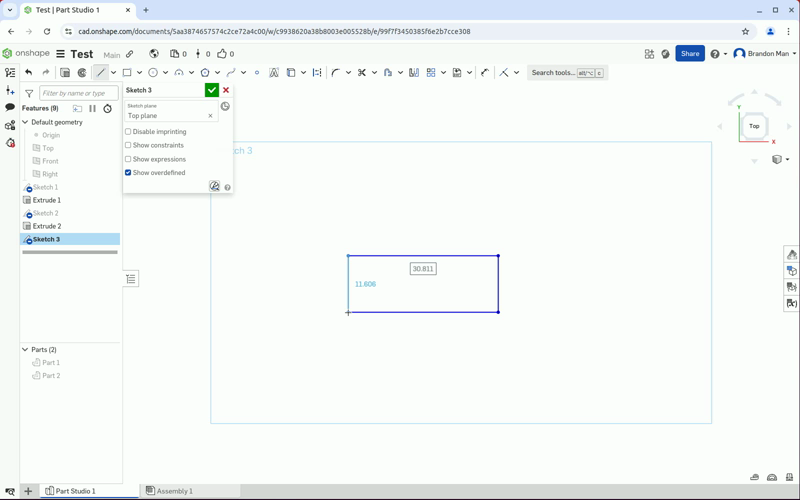
key(esc)
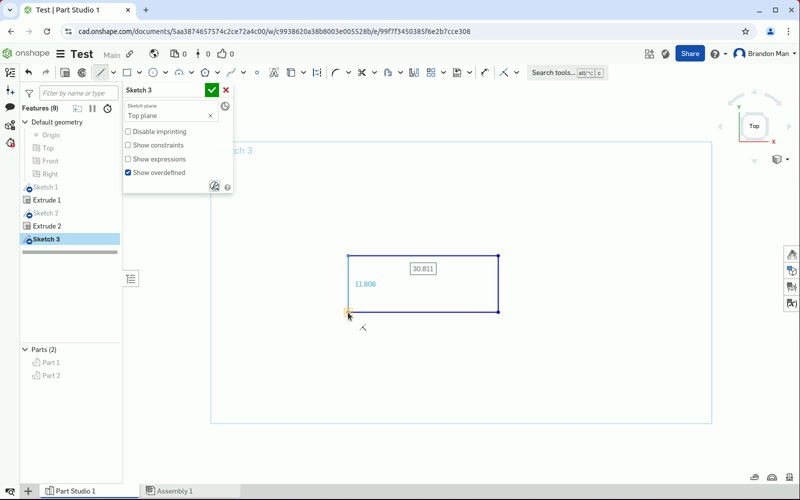
mouse_move(457, 287)
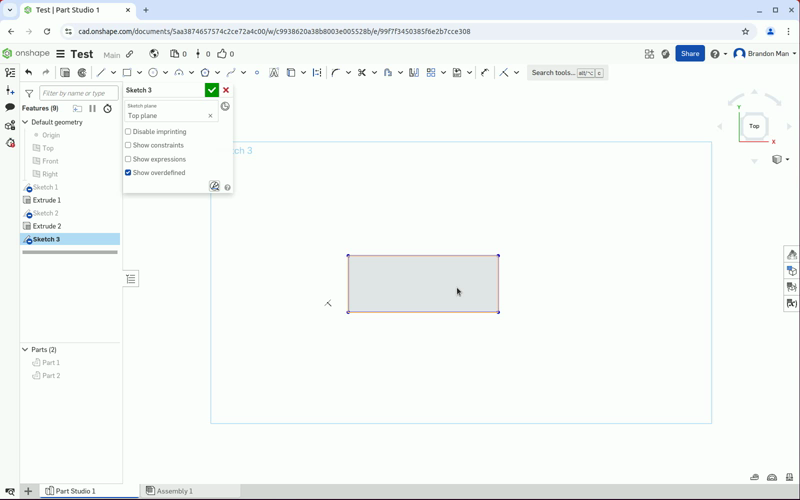
click(457, 287)
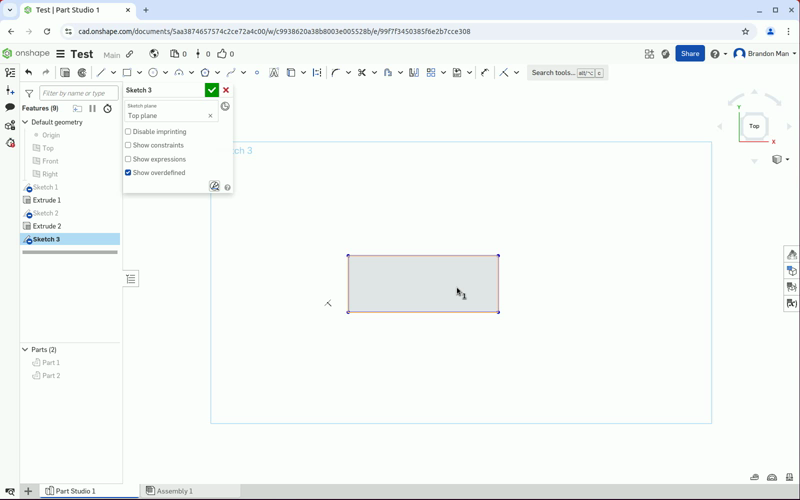
mouse_move(73, 352)
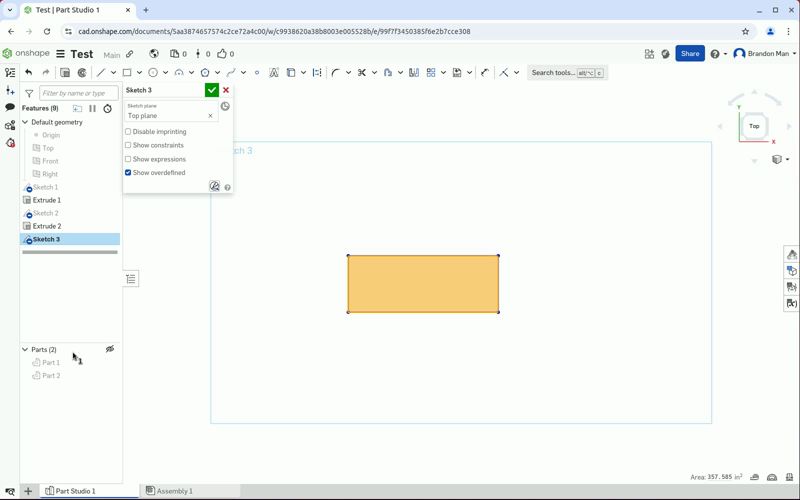
key(shift+y)
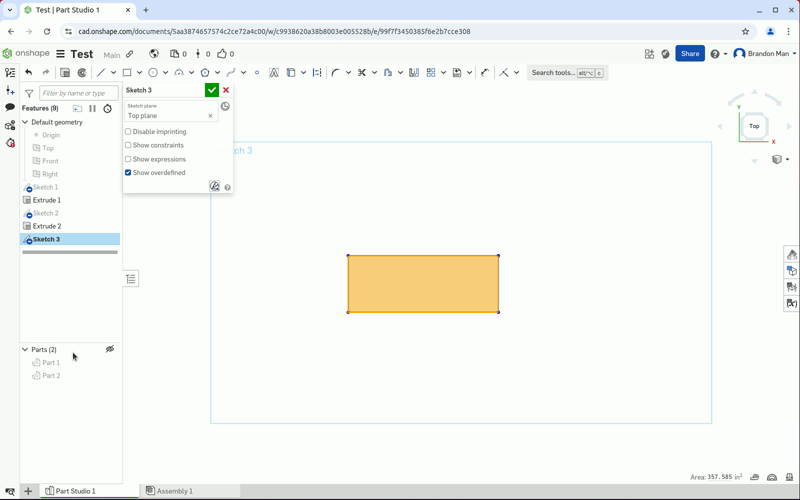
key(shift+e)
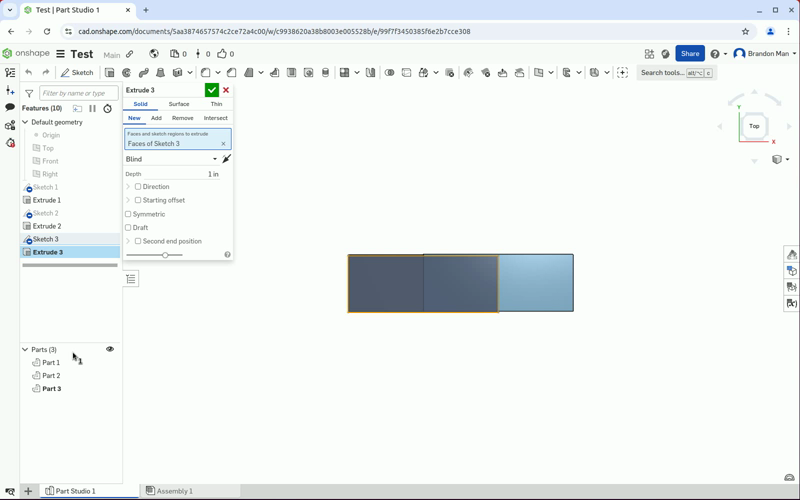
mouse_move(143, 106)
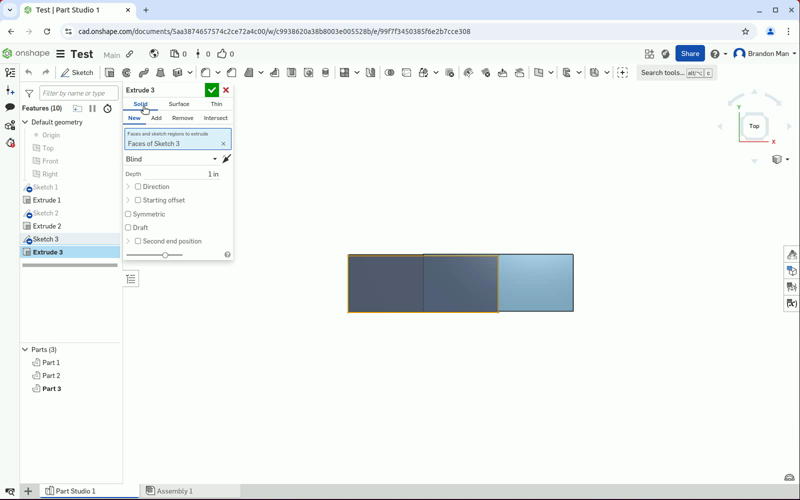
click(143, 106)
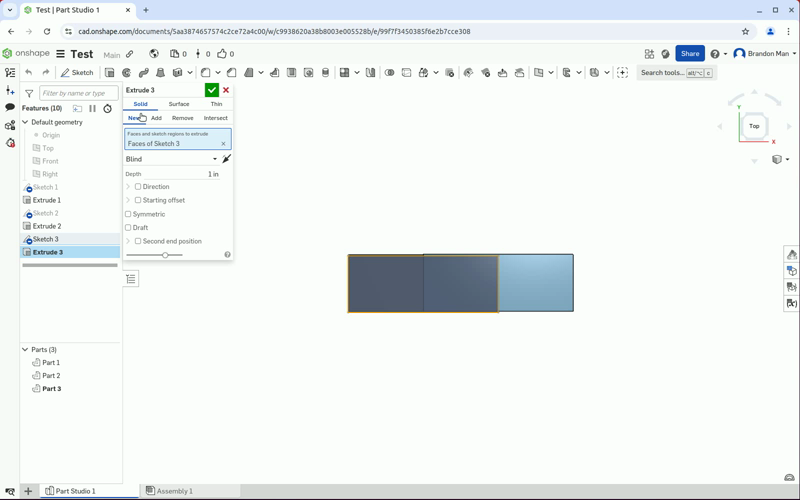
mouse_move(137, 120)
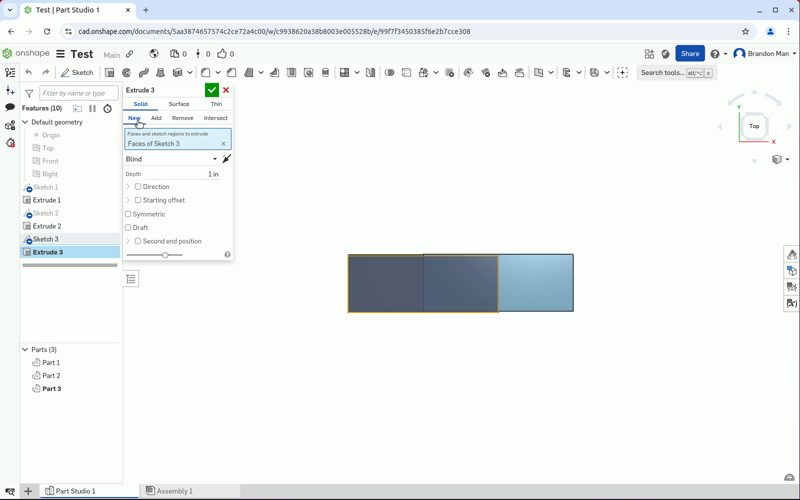
click(137, 120)
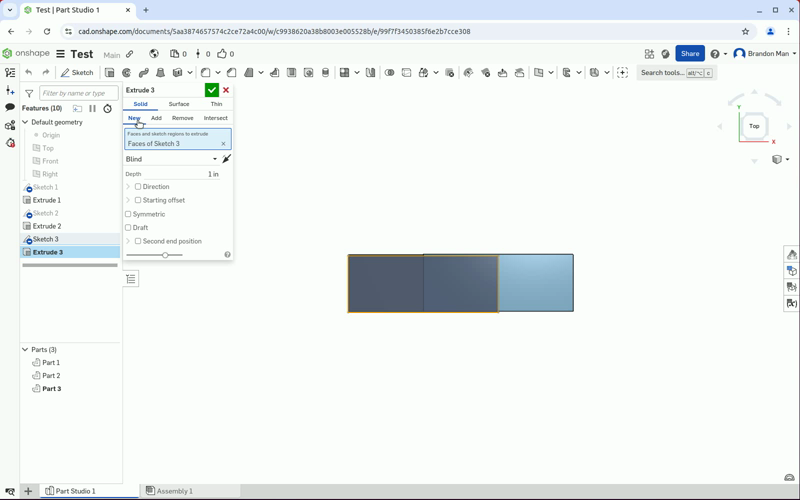
key(tab, 4)
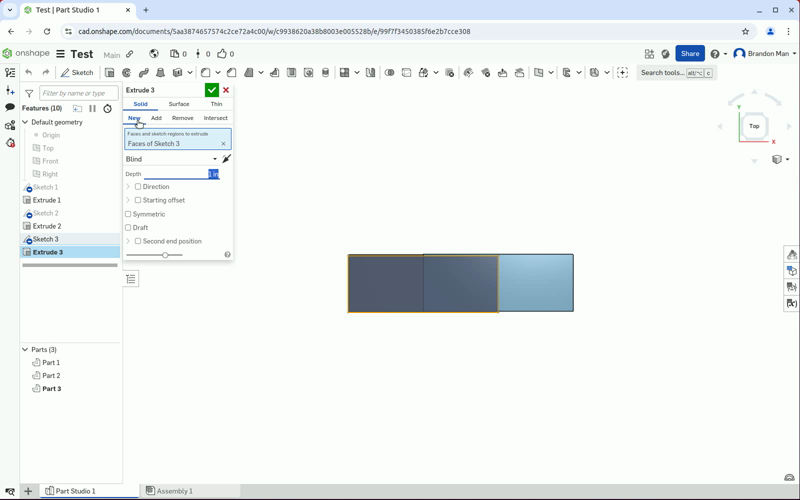
text(-0.722)
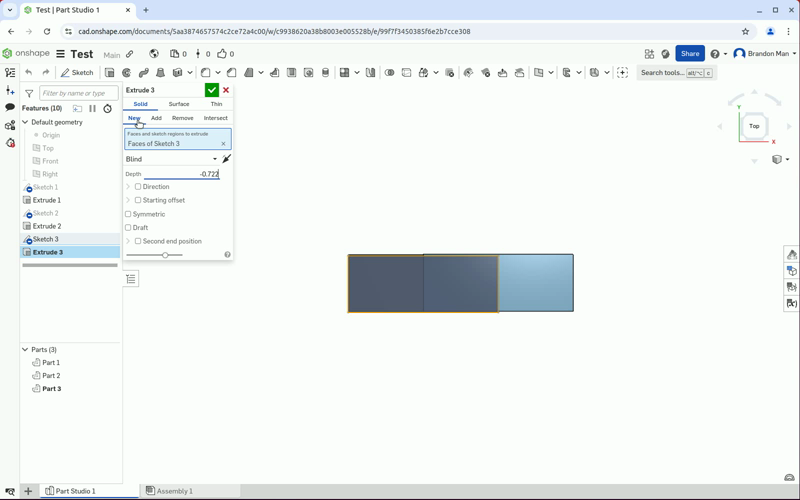
key(enter)
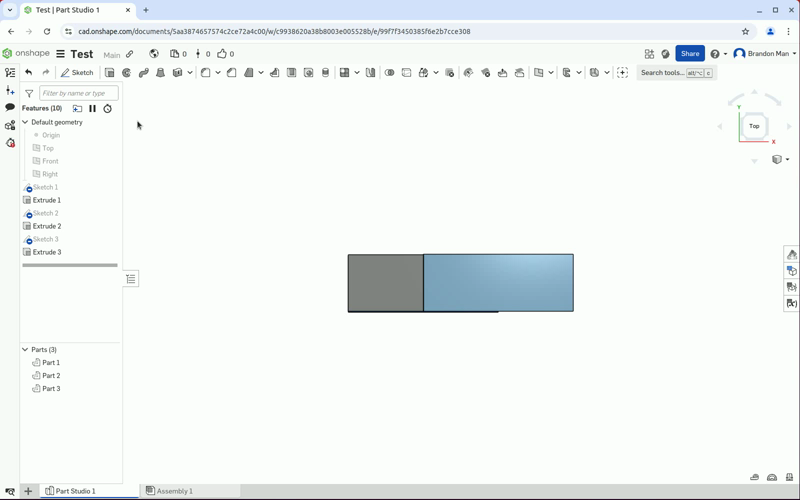
key(shift+h)
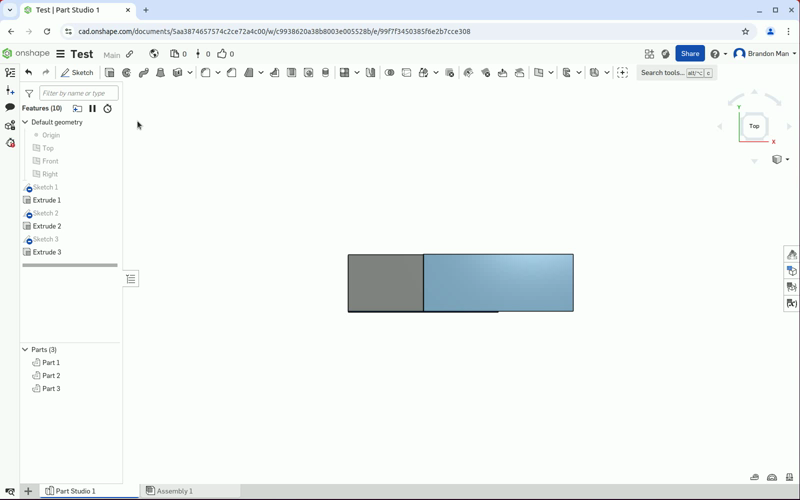
key(shift+h)
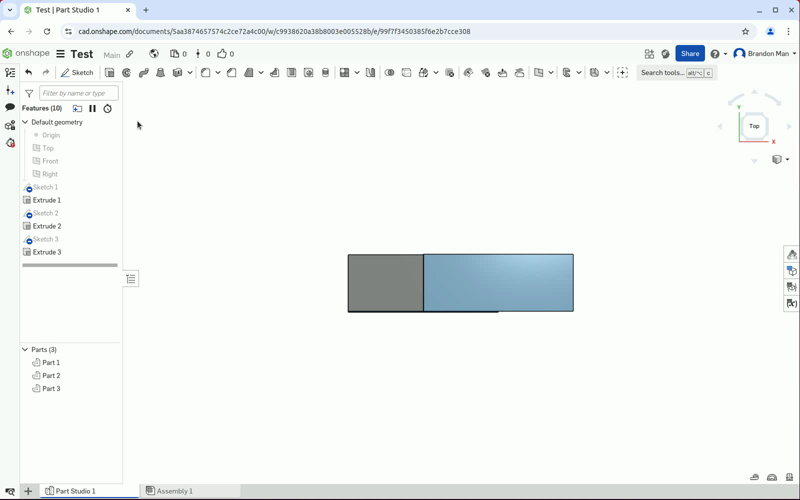
mouse_move(73, 189)
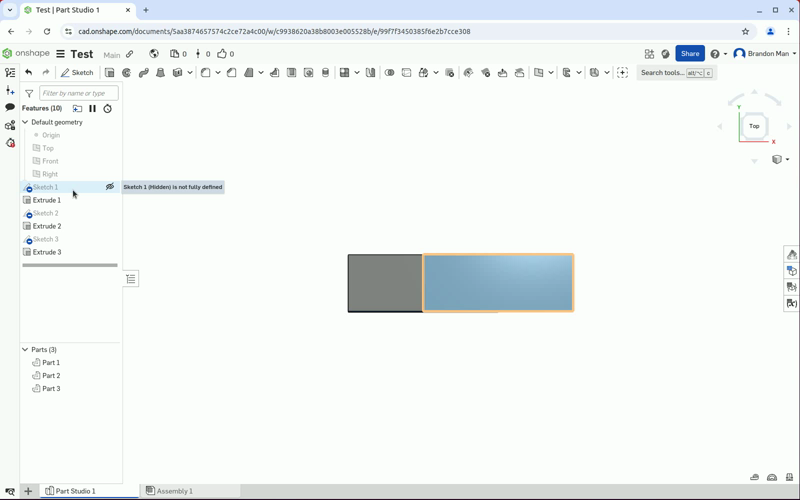
click(73, 189)
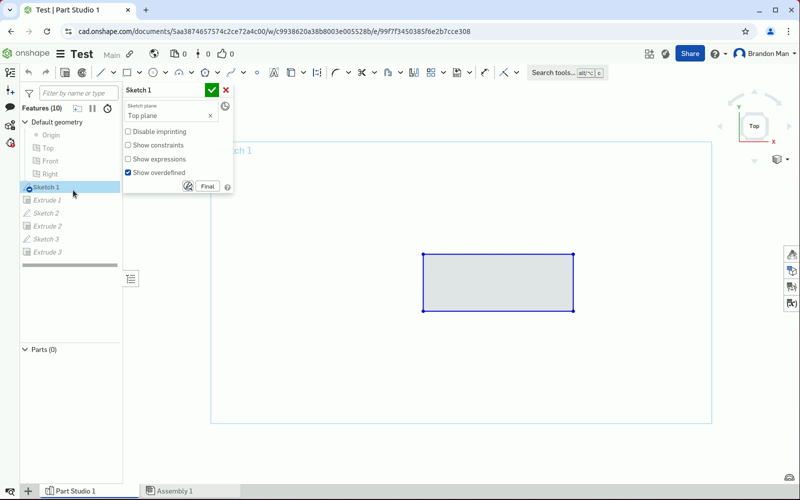
mouse_move(229, 92)
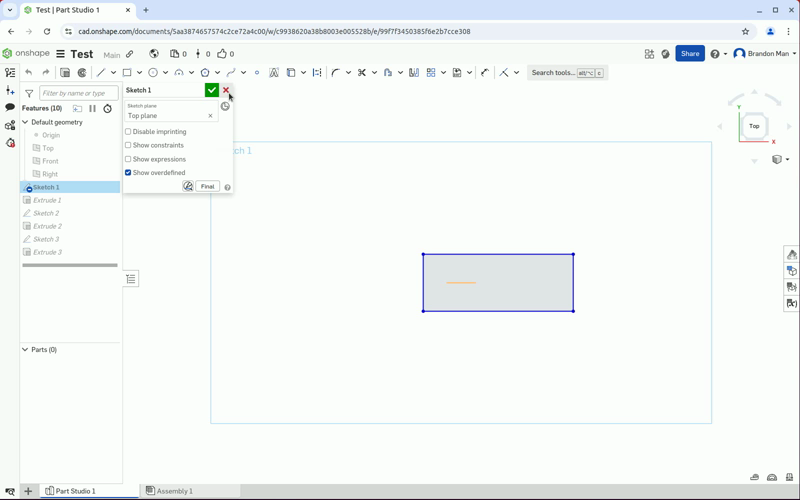
click(229, 92)
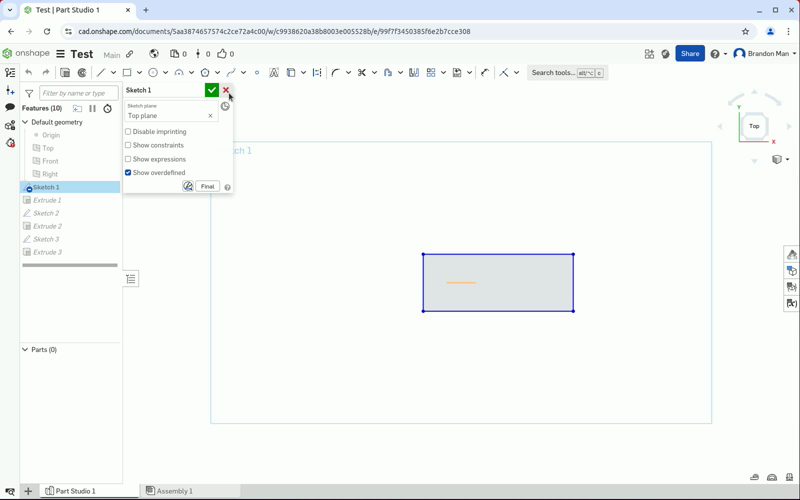
key(shift+s)
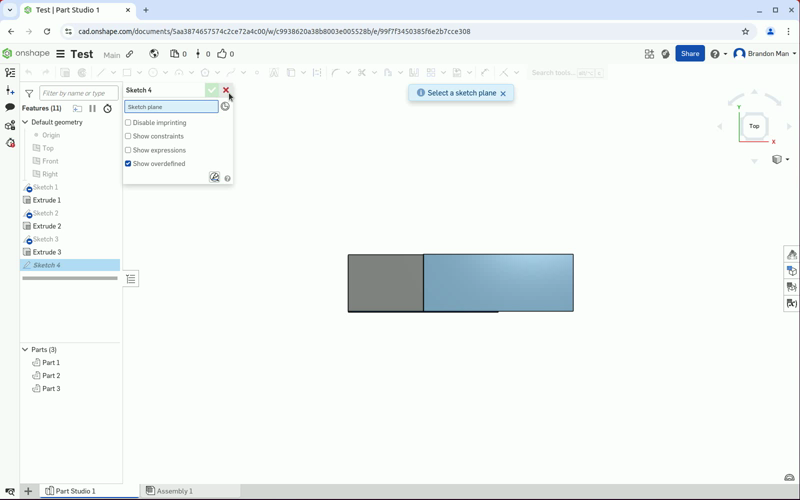
mouse_move(73, 150)
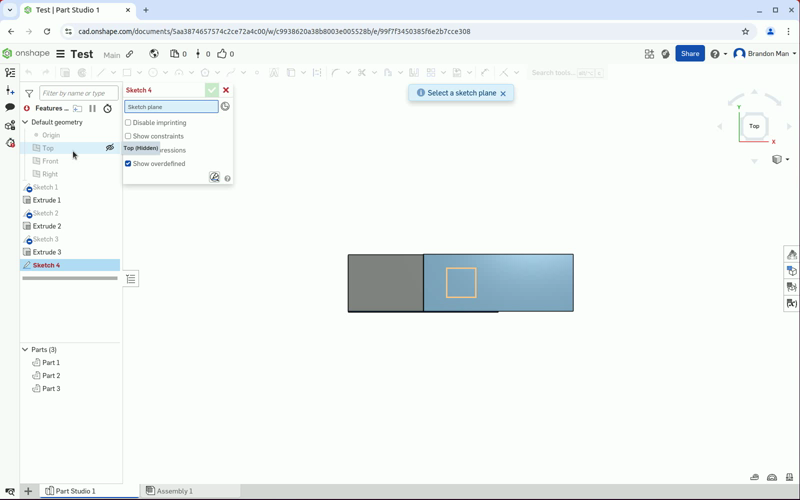
click(73, 150)
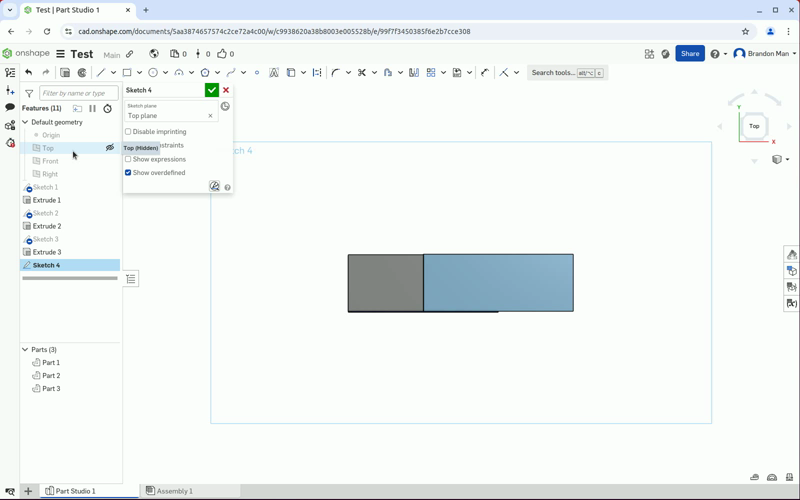
mouse_move(73, 352)
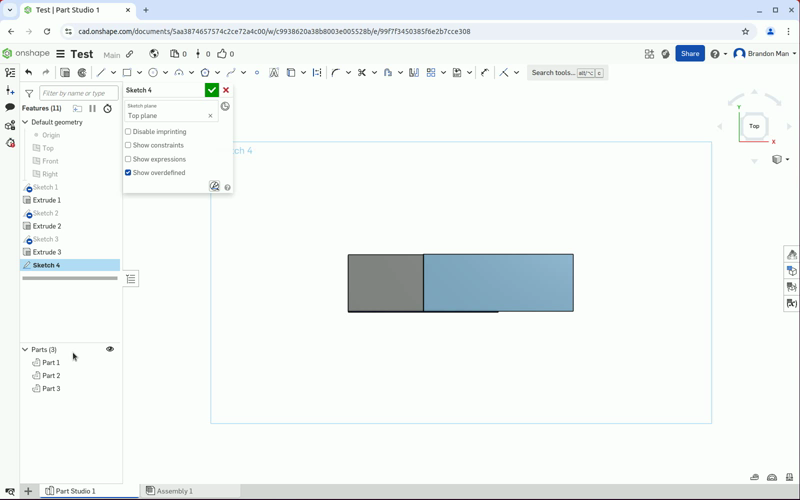
key(y)
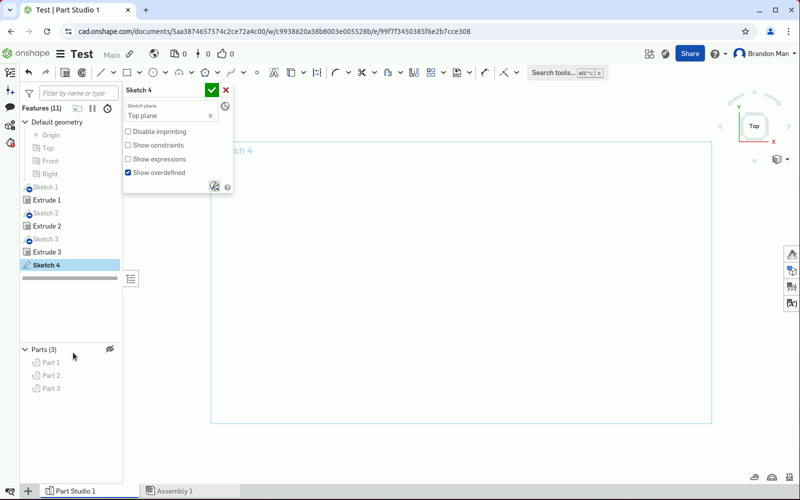
key(l)
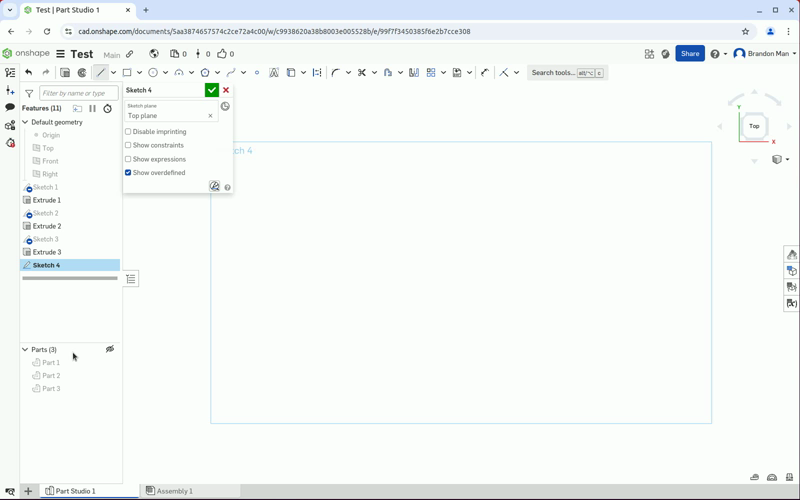
key_down(shift)
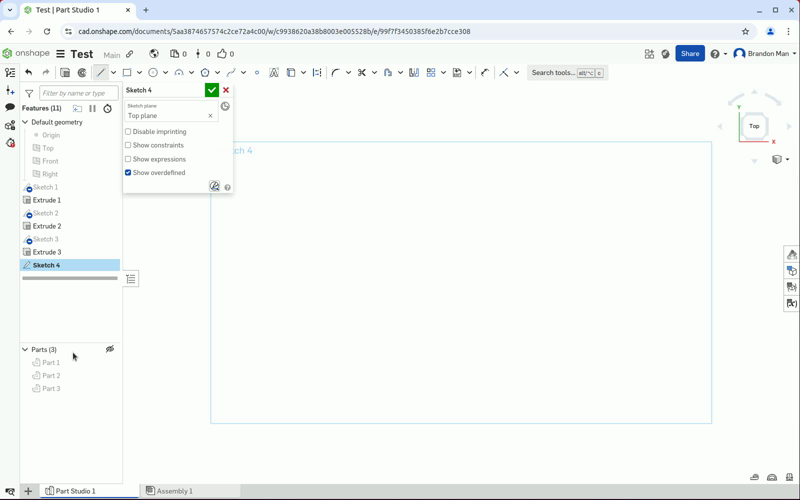
mouse_move(498, 312)
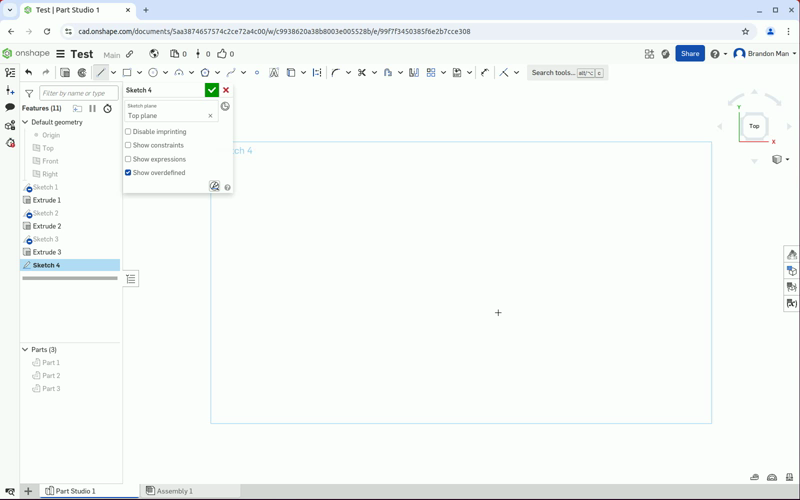
click(498, 312)
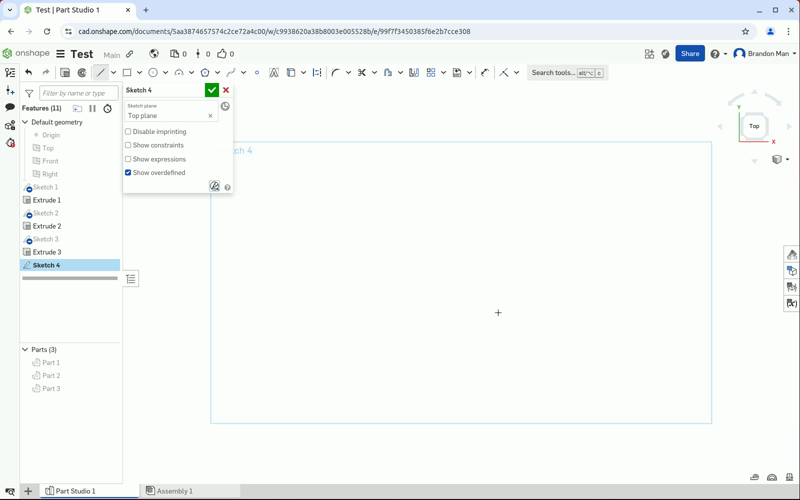
key_up(shift)
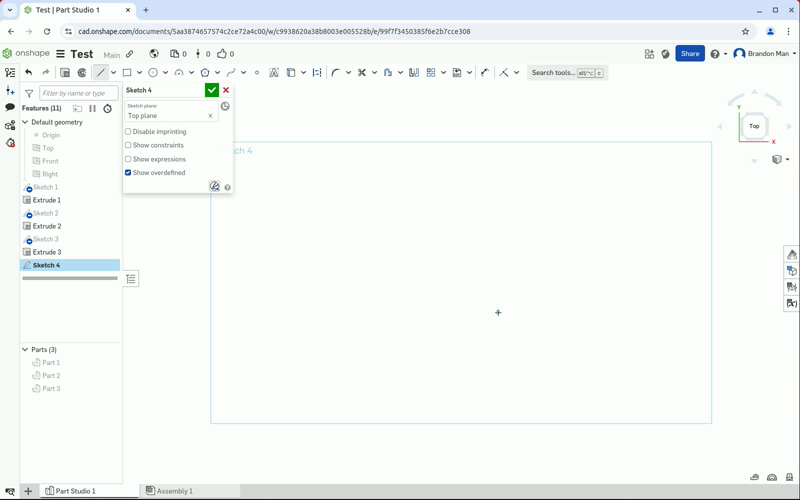
key_down(shift)
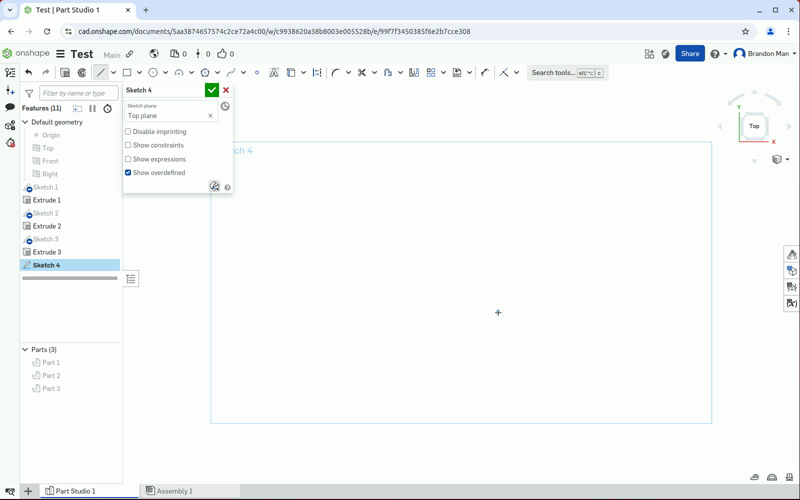
mouse_move(573, 312)
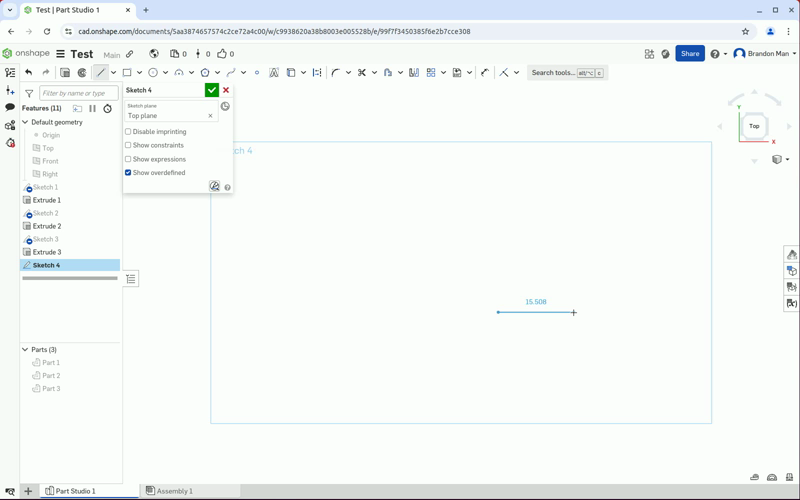
click(573, 312)
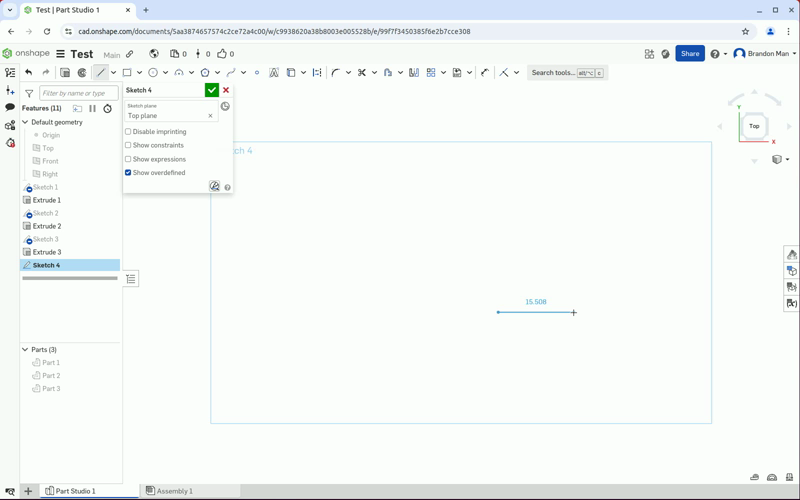
key_up(shift)
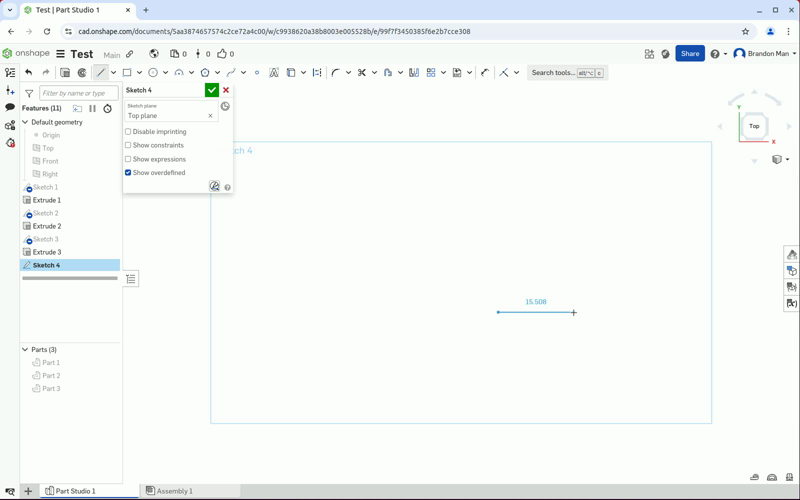
key_down(shift)
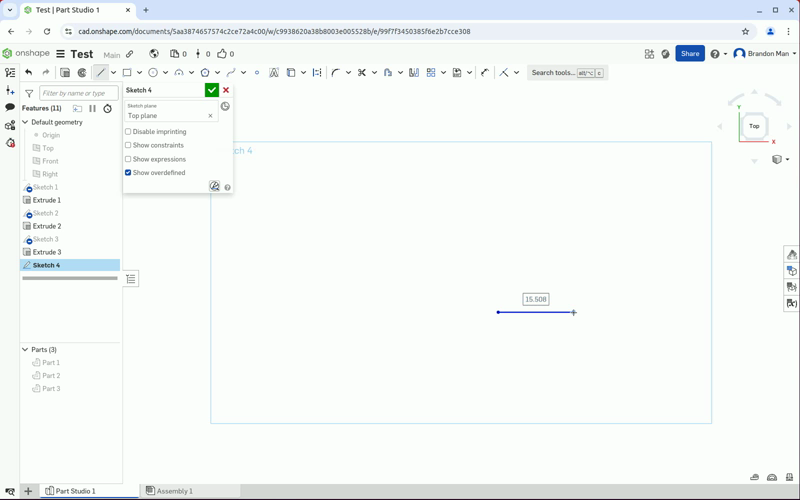
mouse_move(589, 312)
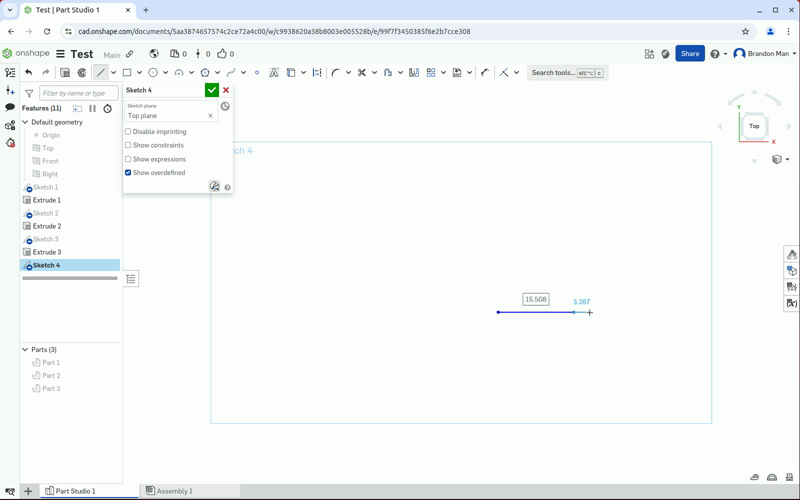
mouse_move(573, 255)
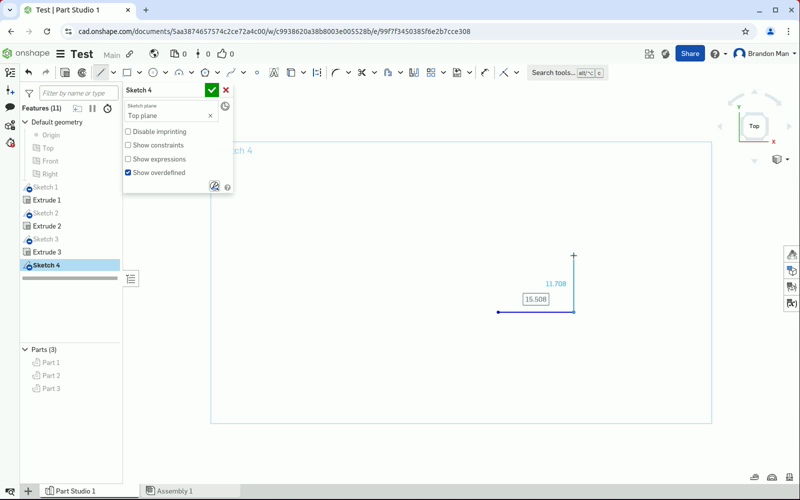
click(573, 255)
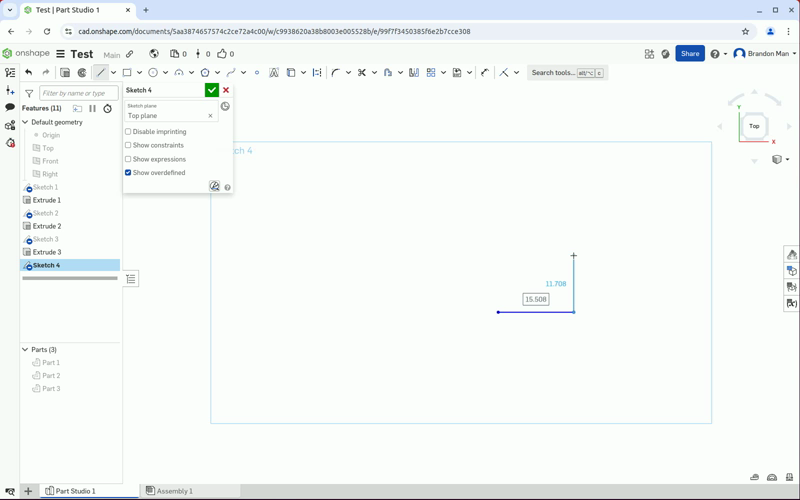
key_up(shift)
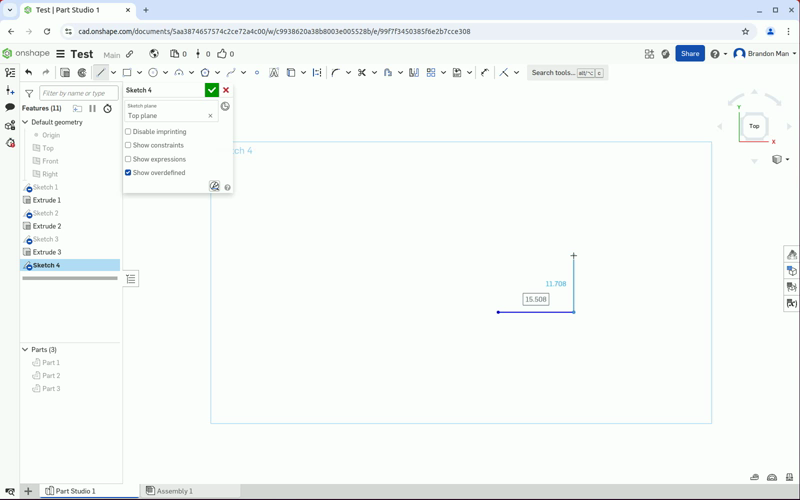
key_down(shift)
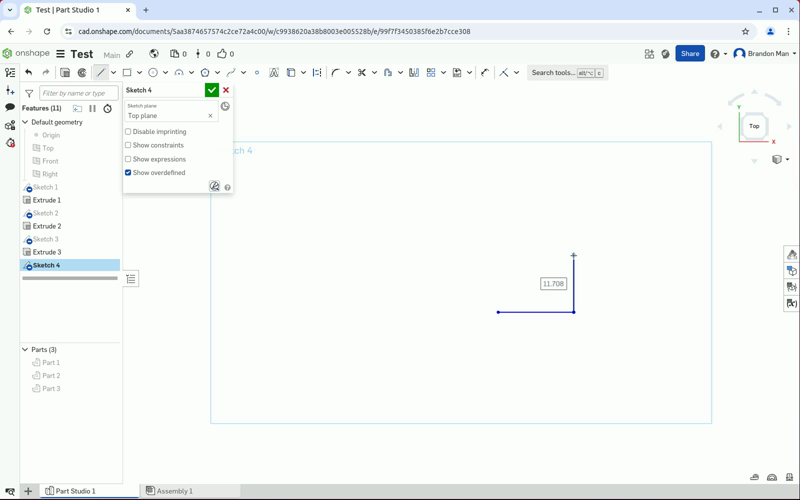
mouse_move(498, 255)
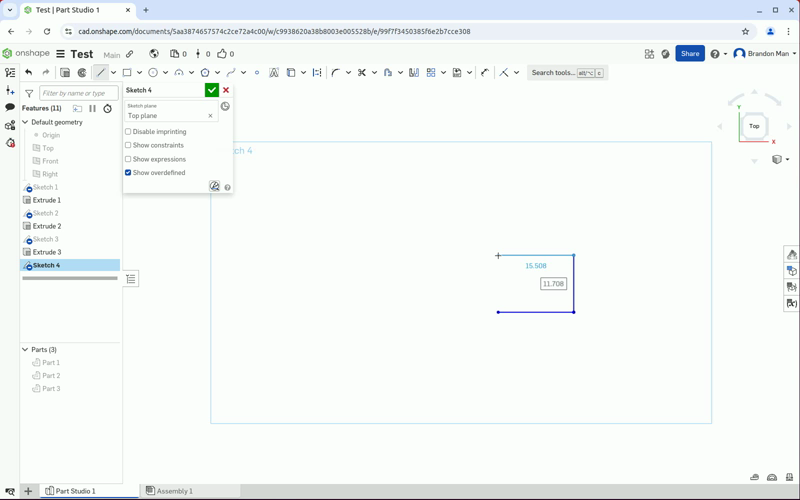
click(498, 255)
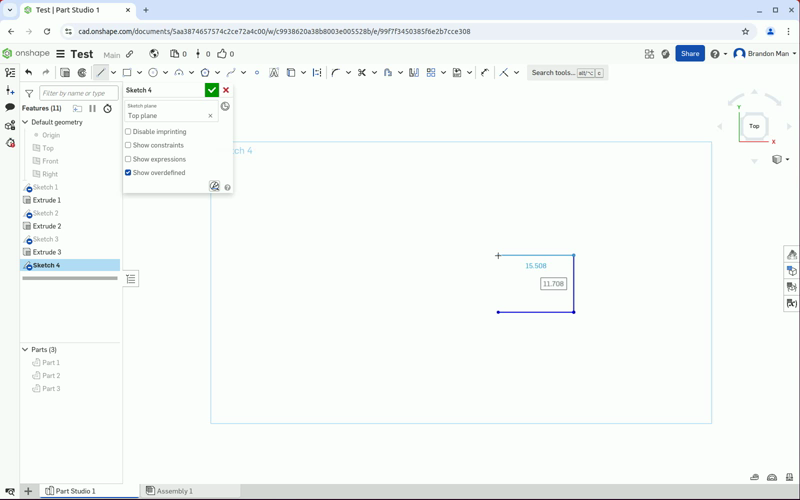
key_up(shift)
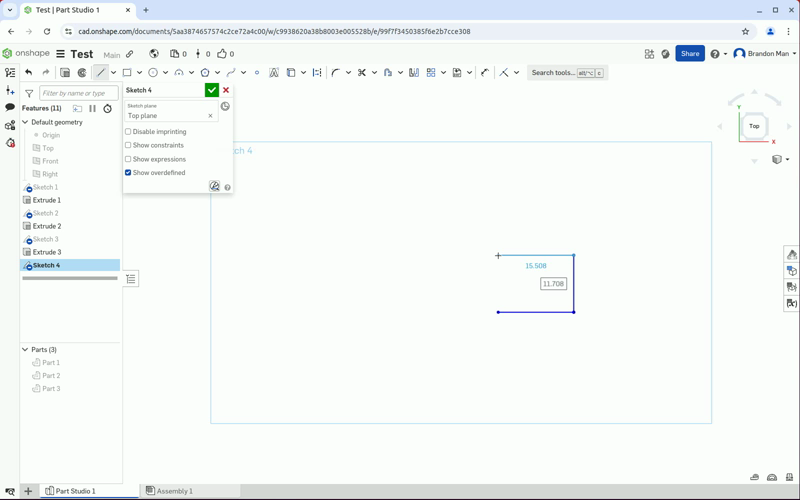
mouse_move(528, 255)
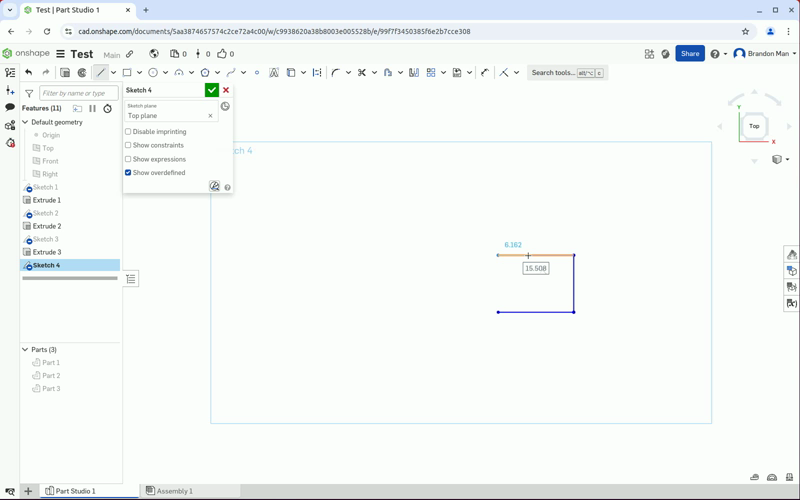
key_down(shift)
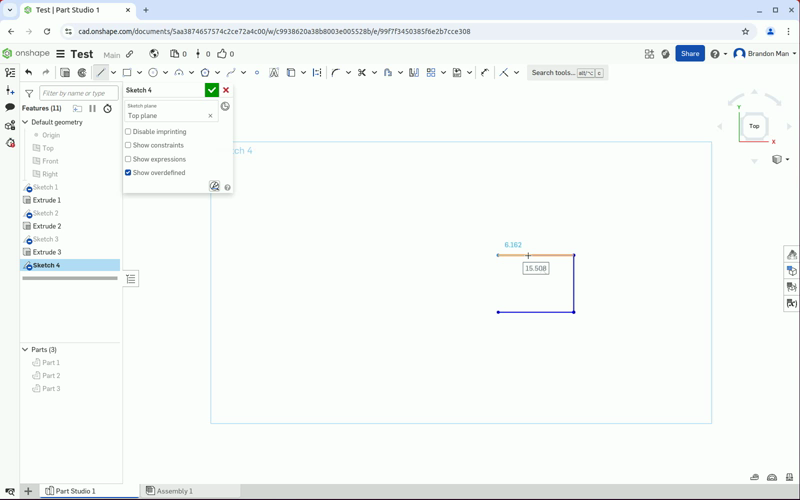
mouse_move(498, 312)
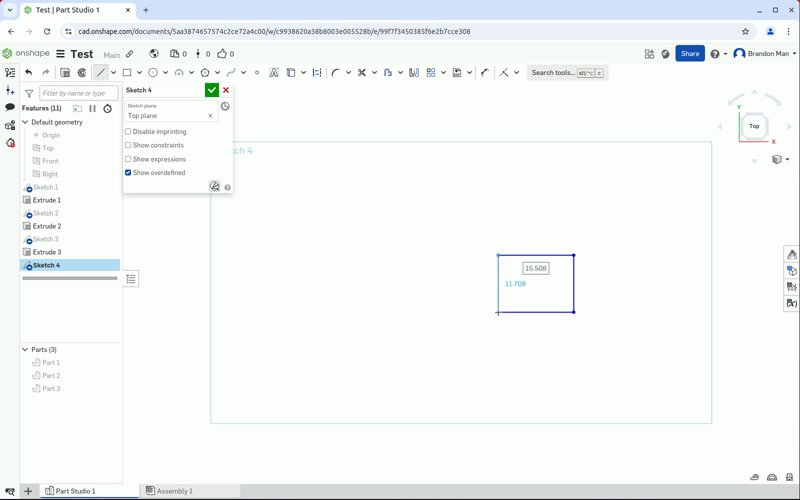
key_up(shift)
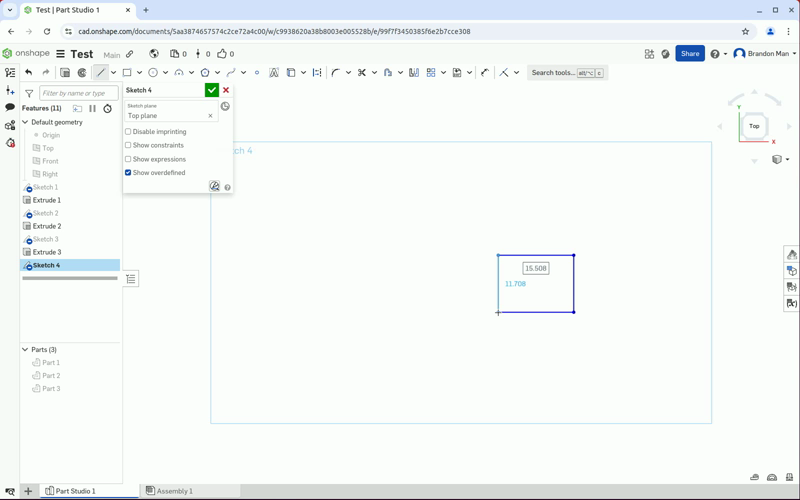
click(498, 312)
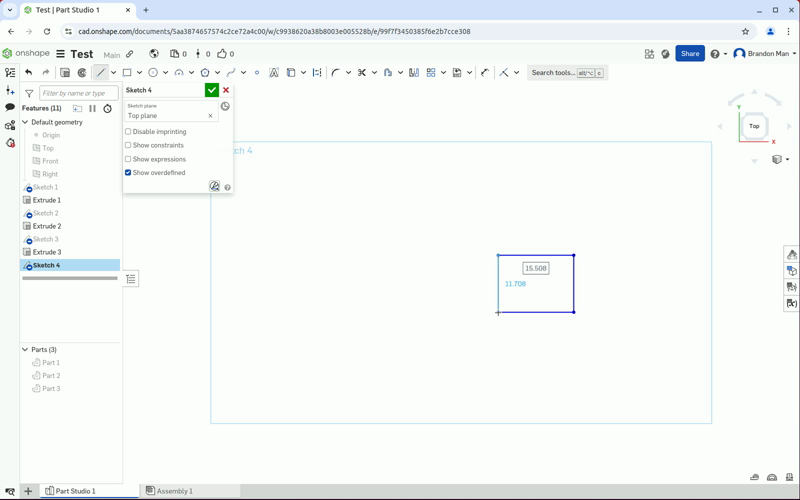
key(esc)
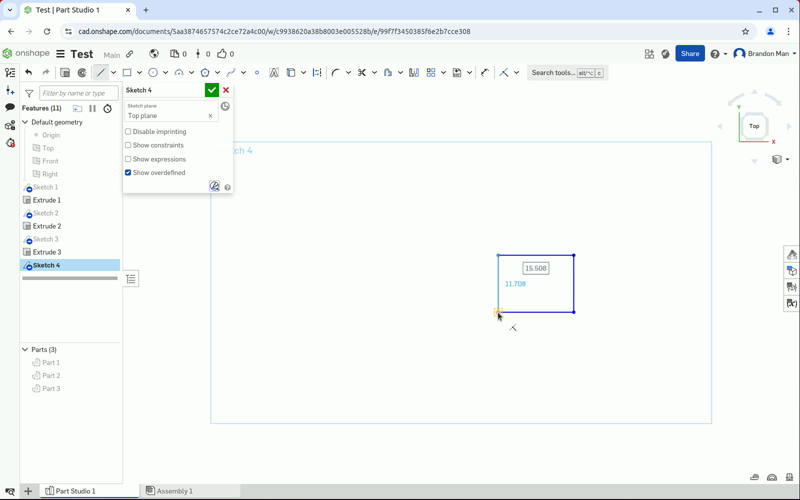
mouse_move(507, 306)
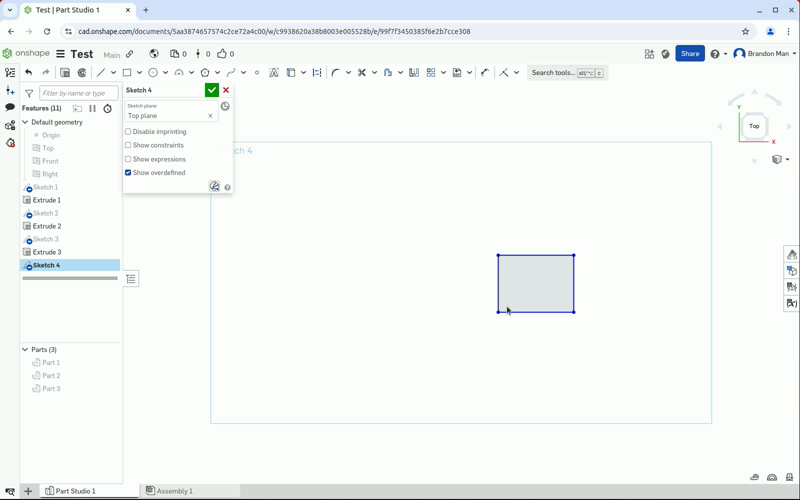
click(507, 306)
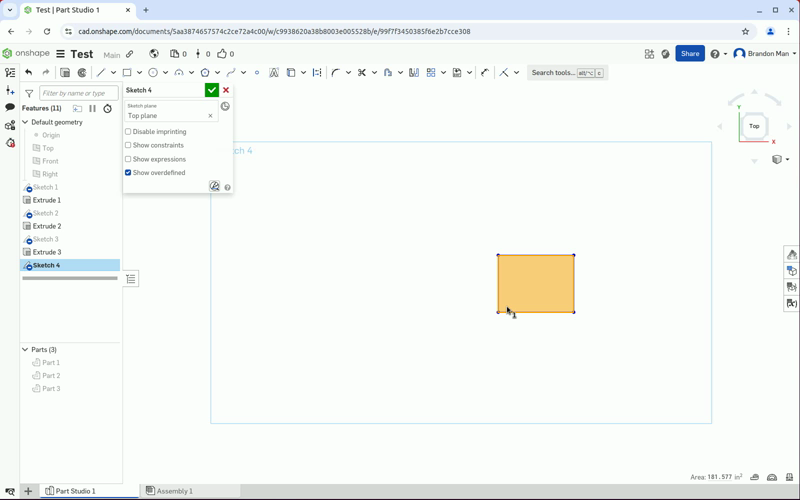
mouse_move(73, 352)
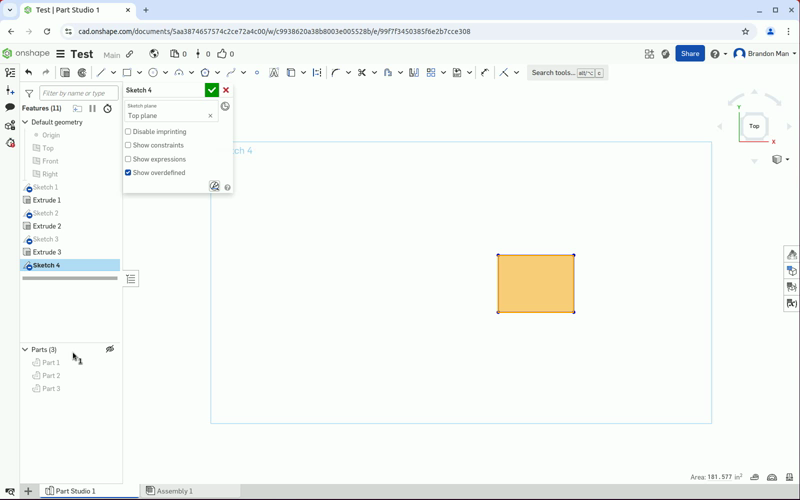
key(shift+y)
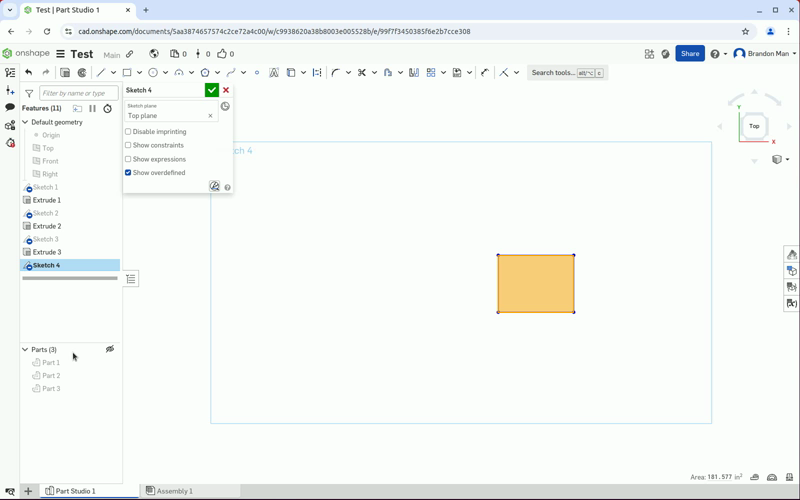
key(shift+e)
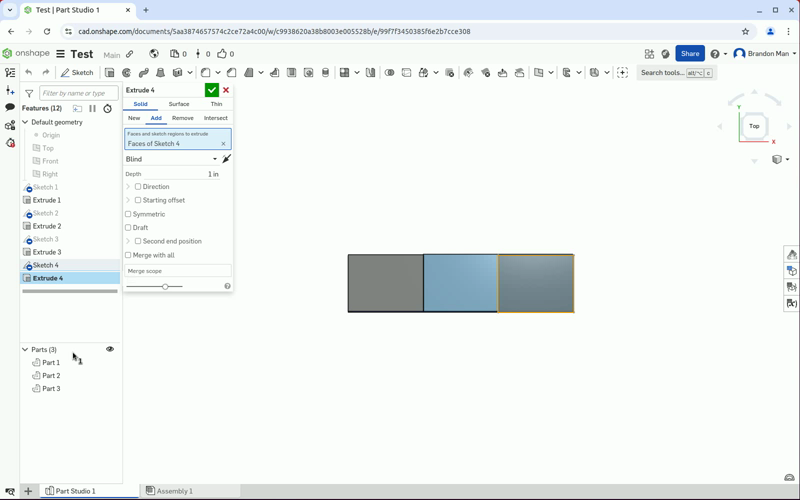
mouse_move(143, 106)
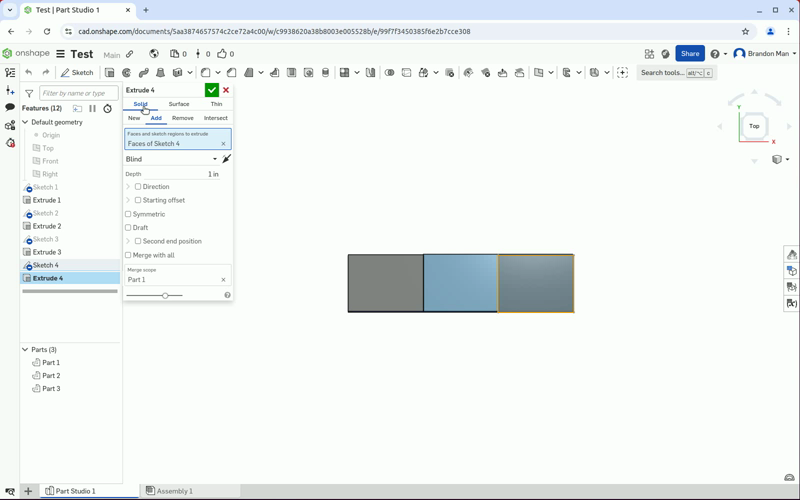
click(143, 106)
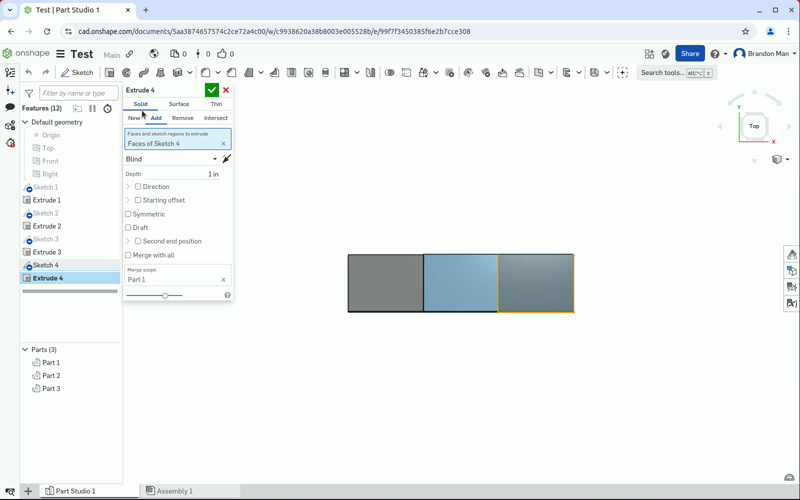
mouse_move(137, 120)
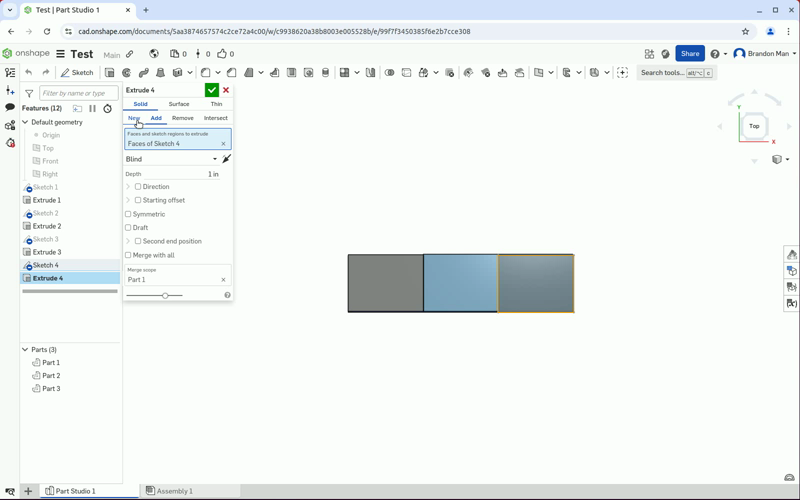
click(137, 120)
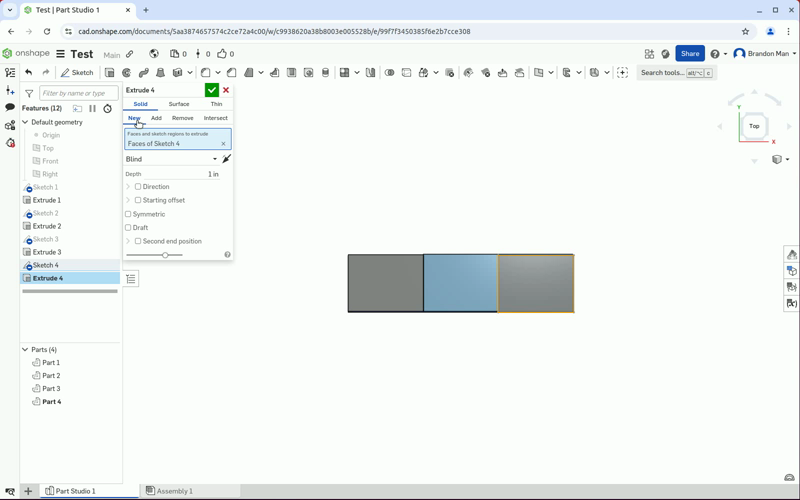
key(tab, 4)
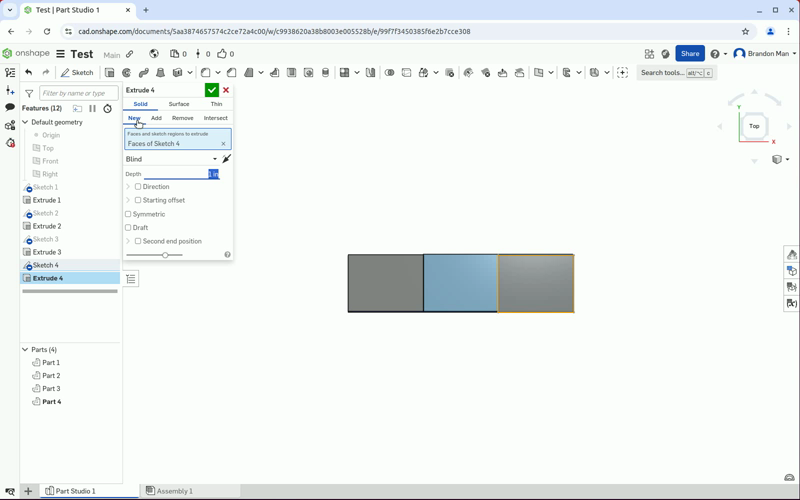
text(-0.722)
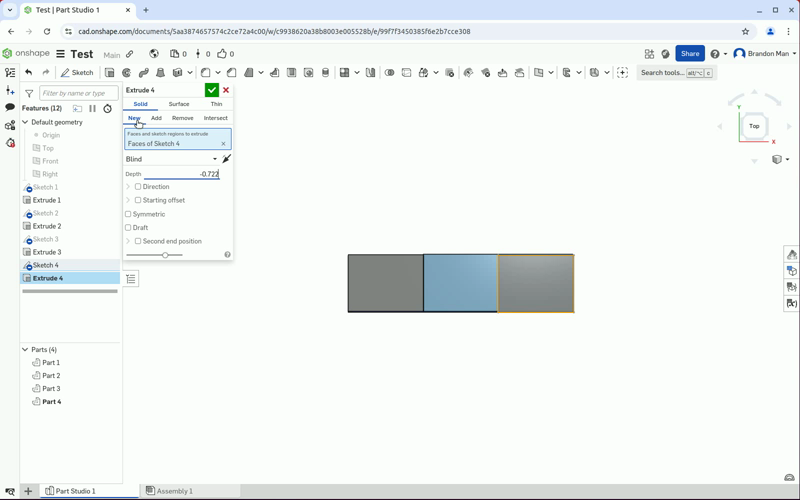
key(enter)
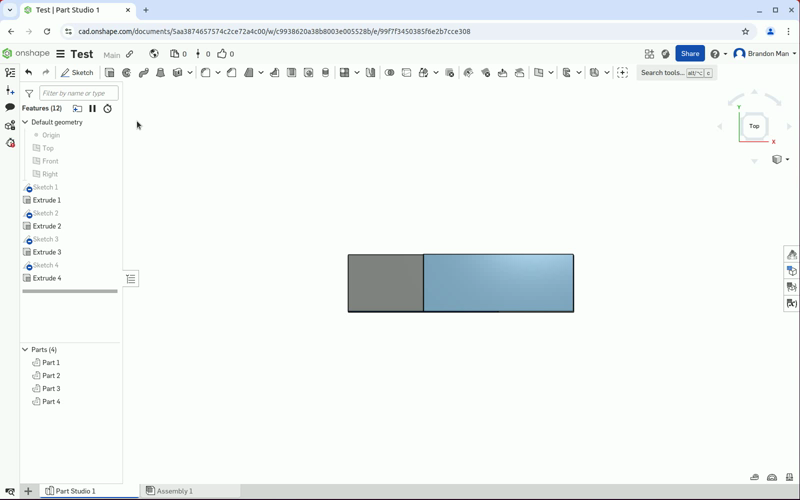
key(shift+h)
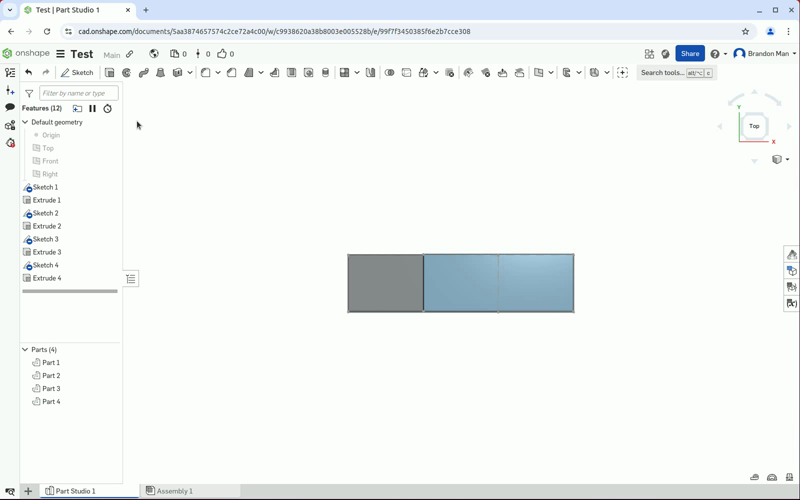
key(shift+h)
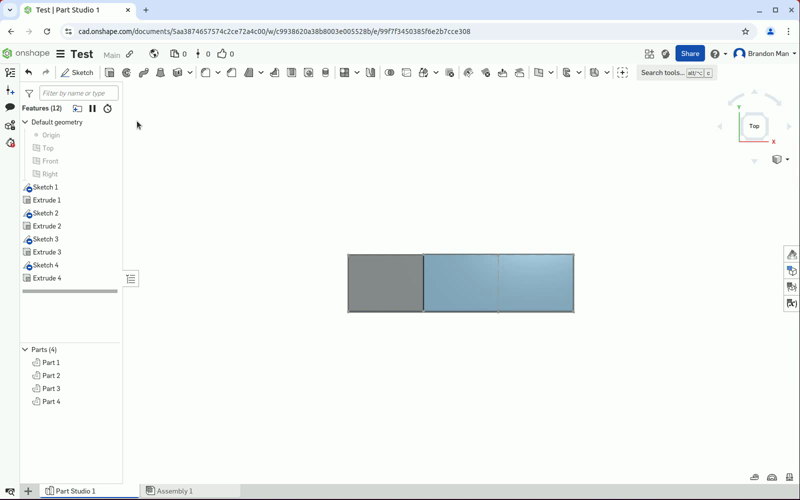
key(shift+7)
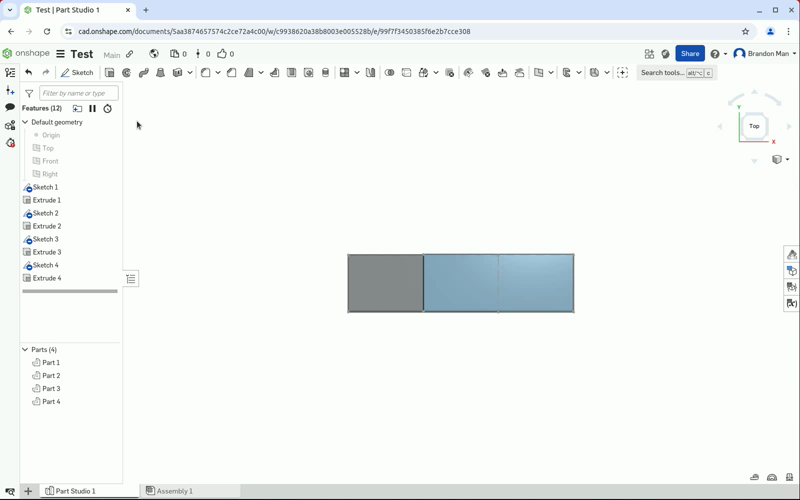
key(up, 3)
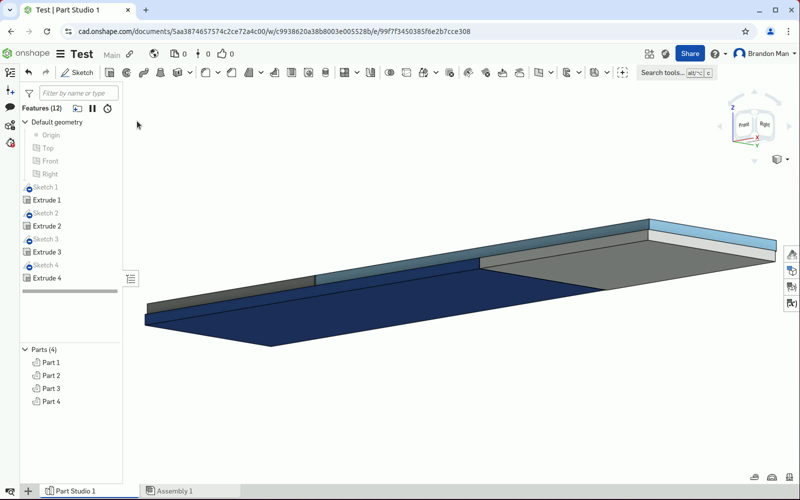
key(left, 3)
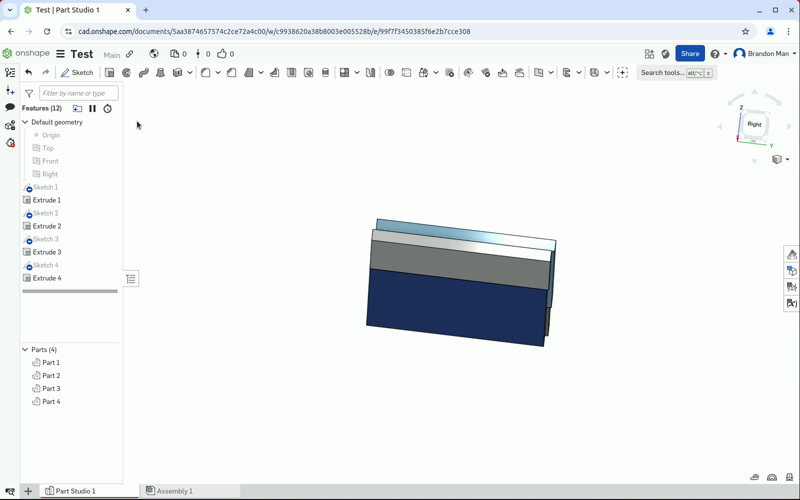
key(right, 3)
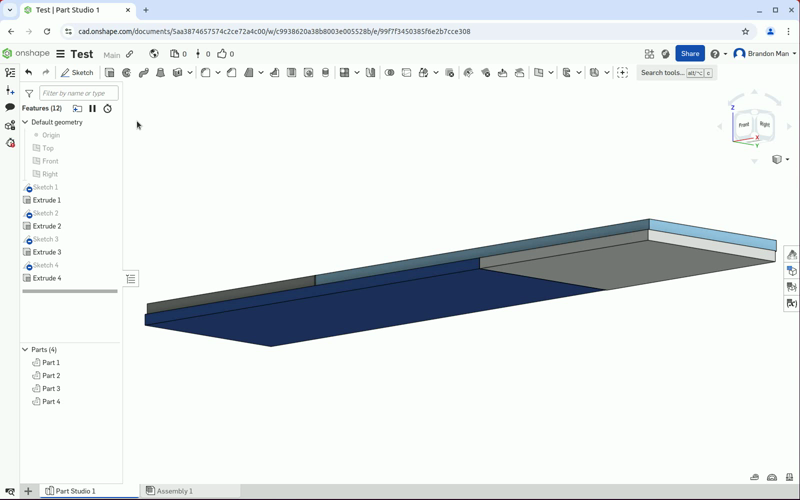
key(down, 3)
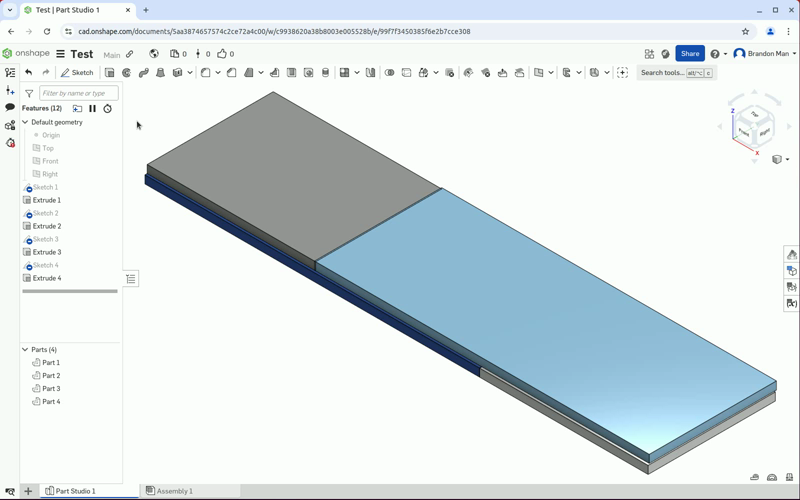
mouse_move(73, 189)
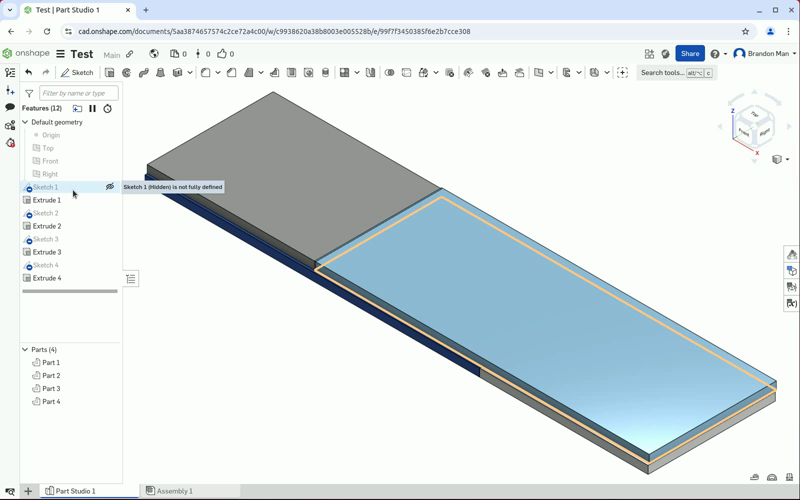
click(73, 189)